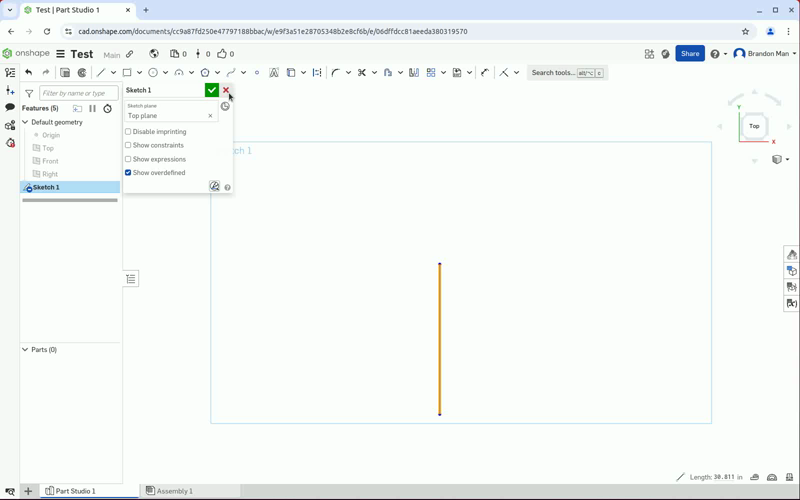
key(shift+h)
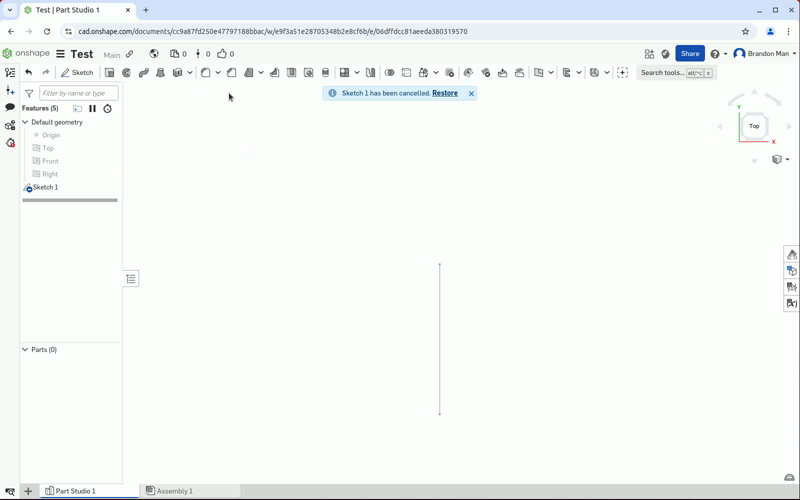
key(shift+s)
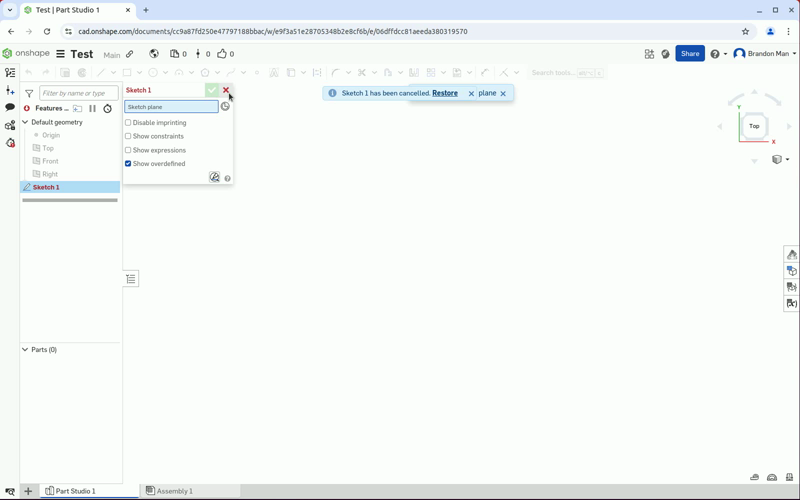
mouse_move(73, 150)
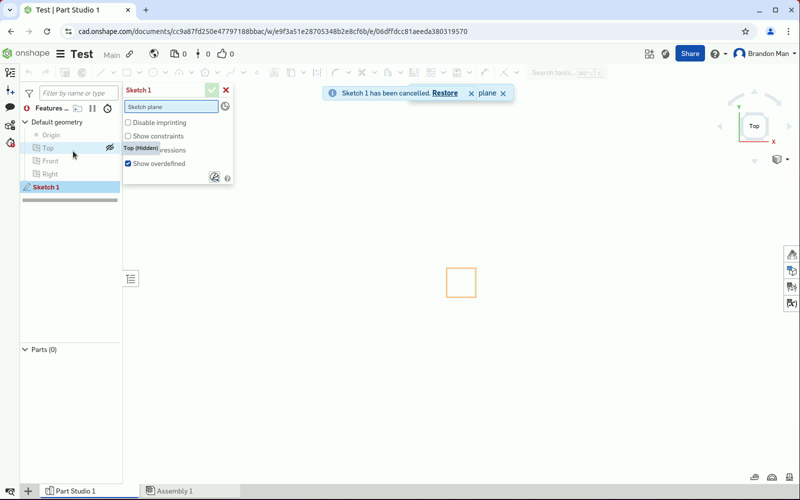
click(73, 150)
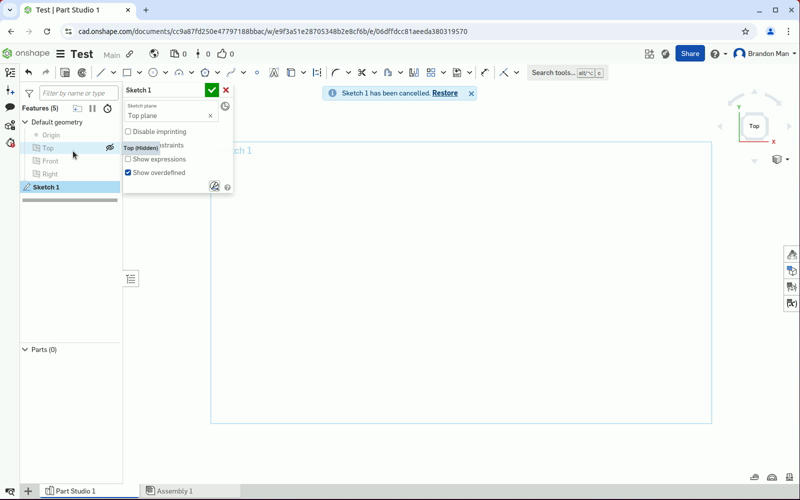
mouse_move(73, 352)
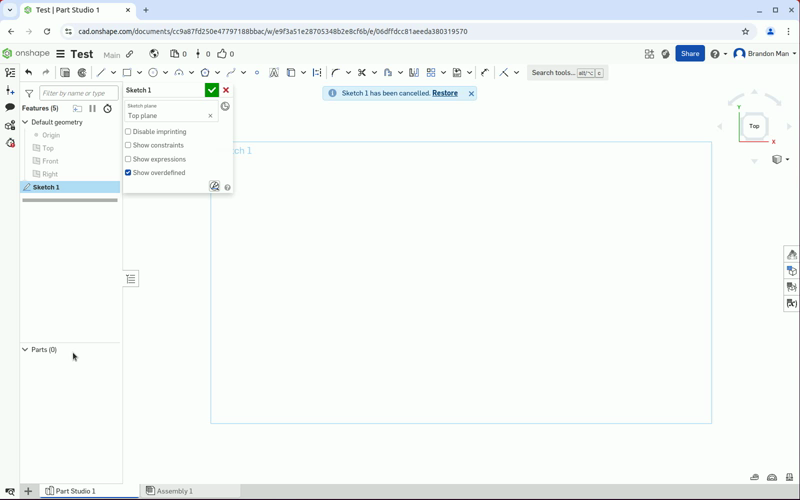
key(y)
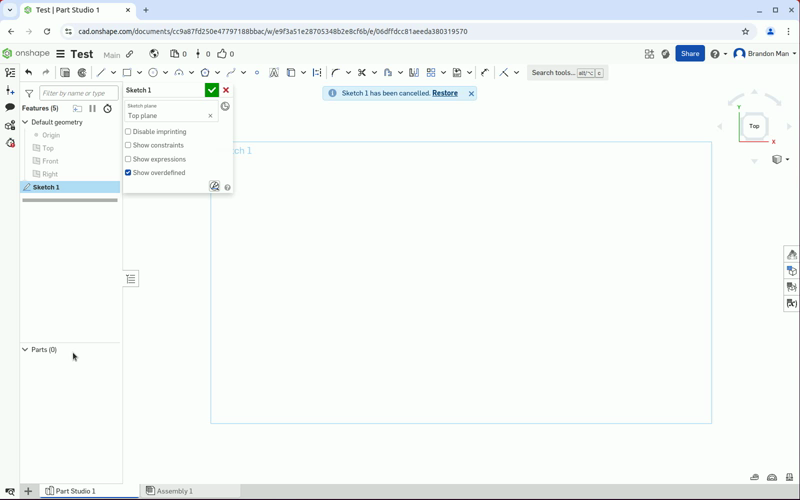
key(c)
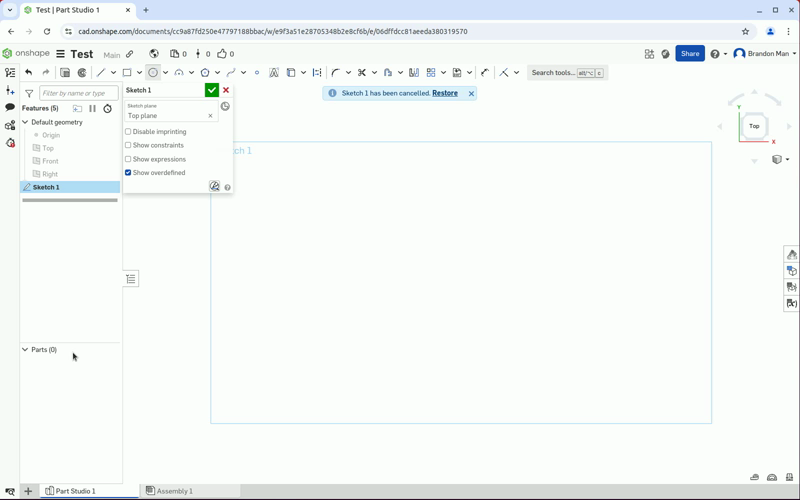
key_down(shift)
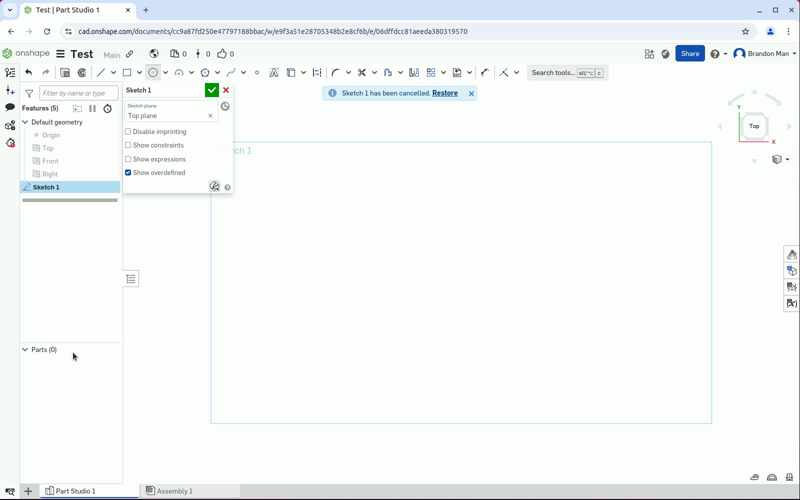
mouse_move(461, 282)
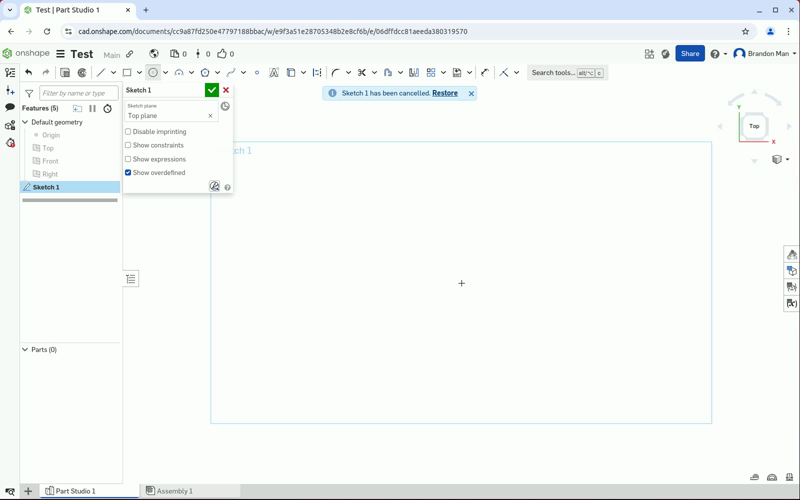
click(461, 282)
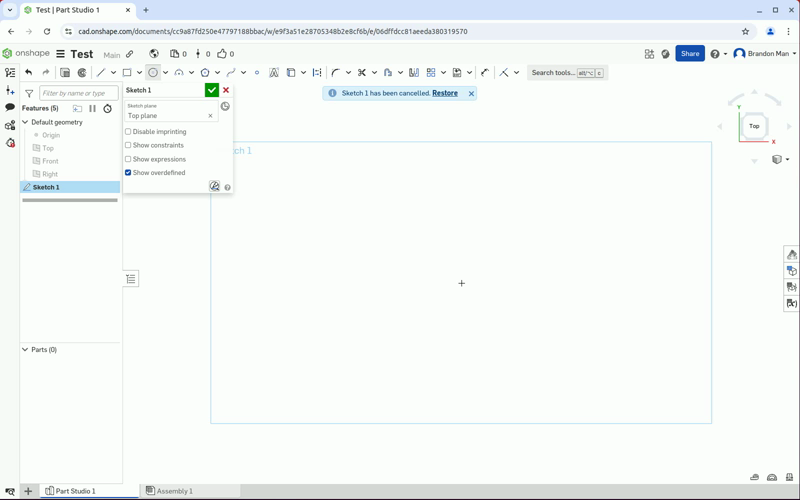
key_up(shift)
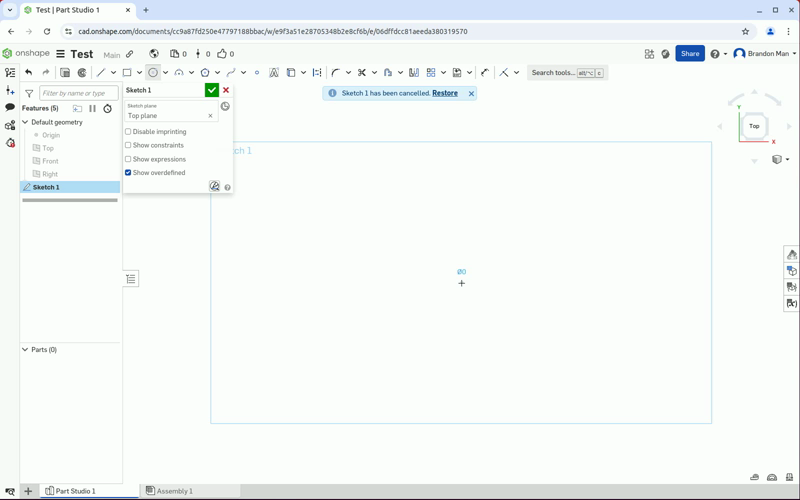
mouse_move(524, 282)
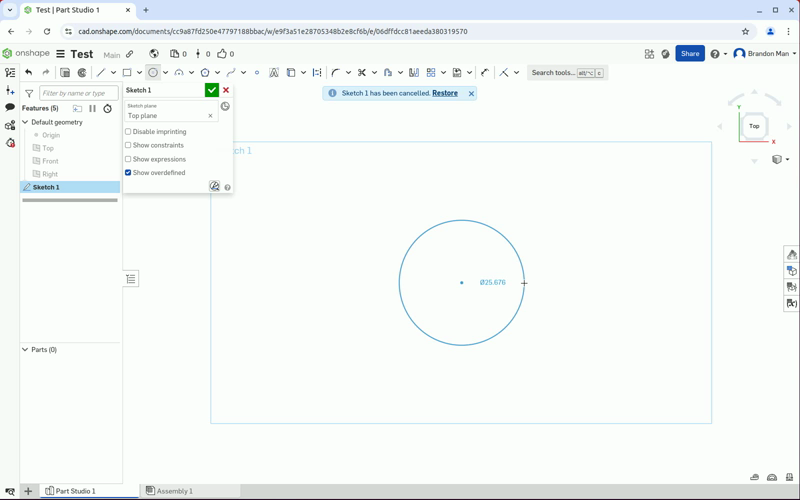
click(524, 282)
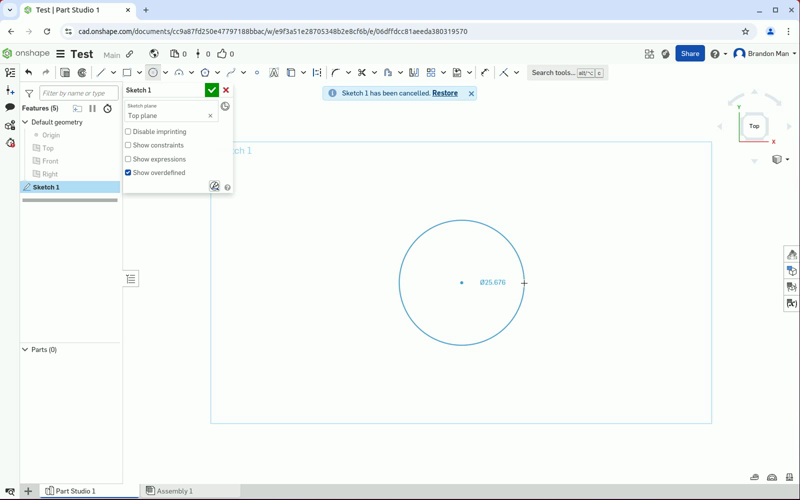
key(esc)
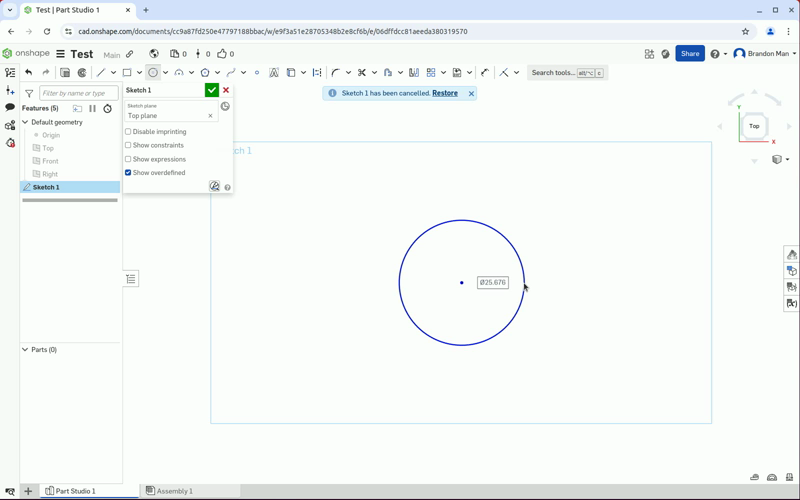
key(c)
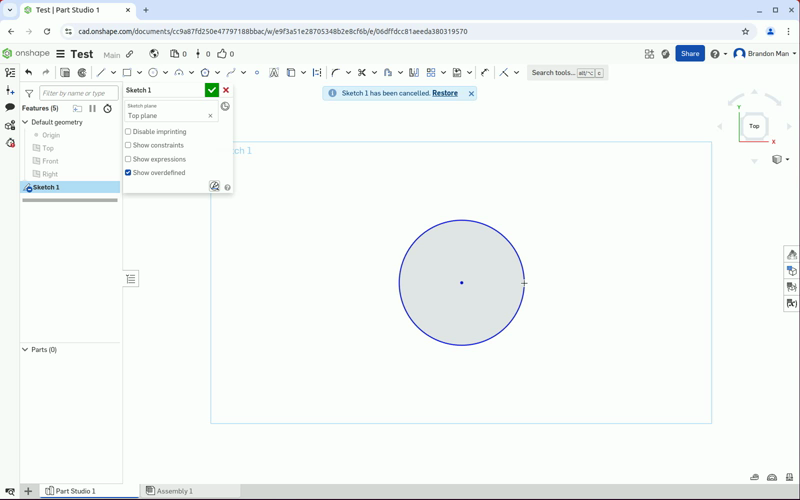
key_down(shift)
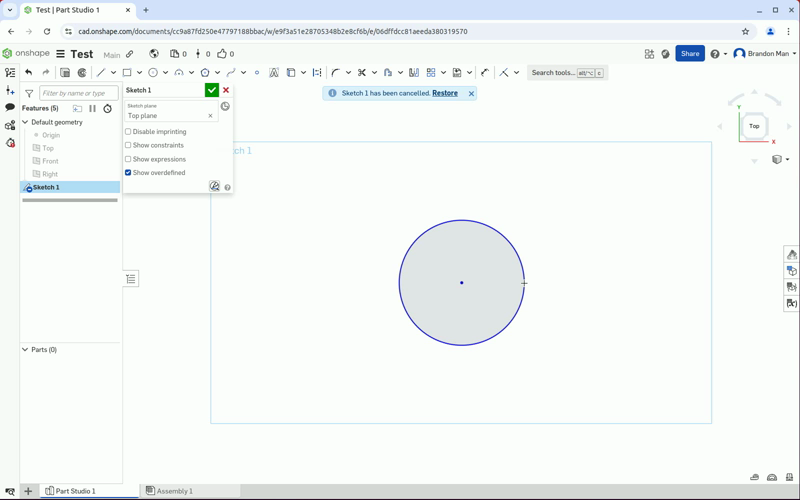
mouse_move(461, 282)
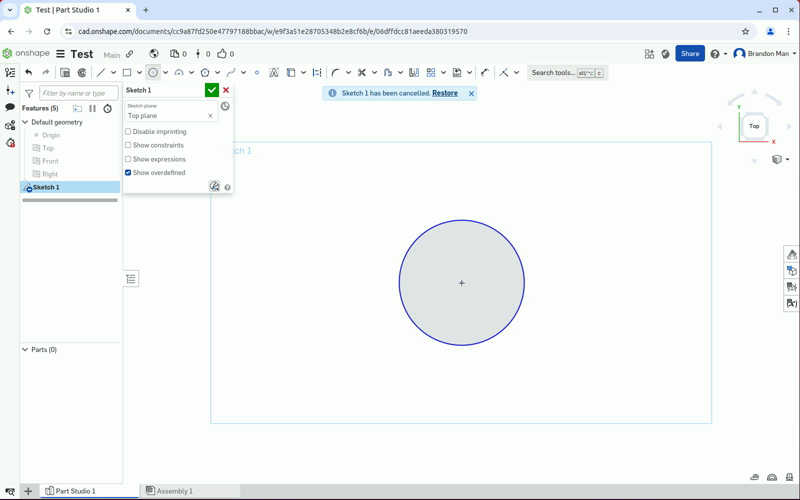
click(461, 282)
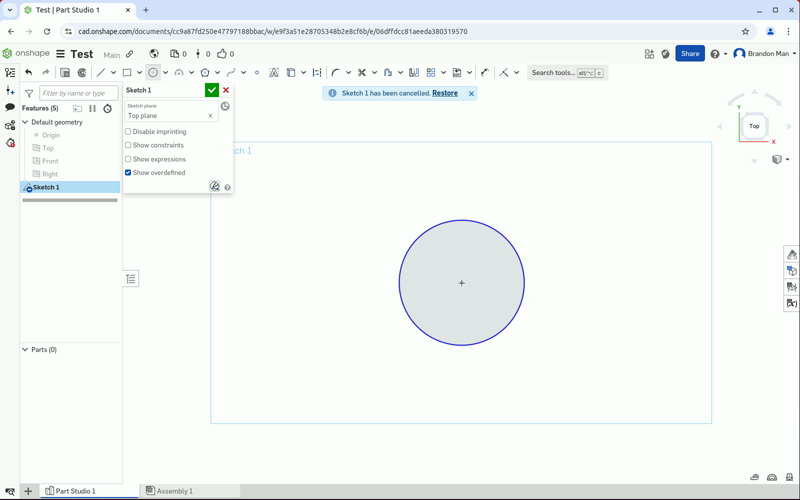
key_up(shift)
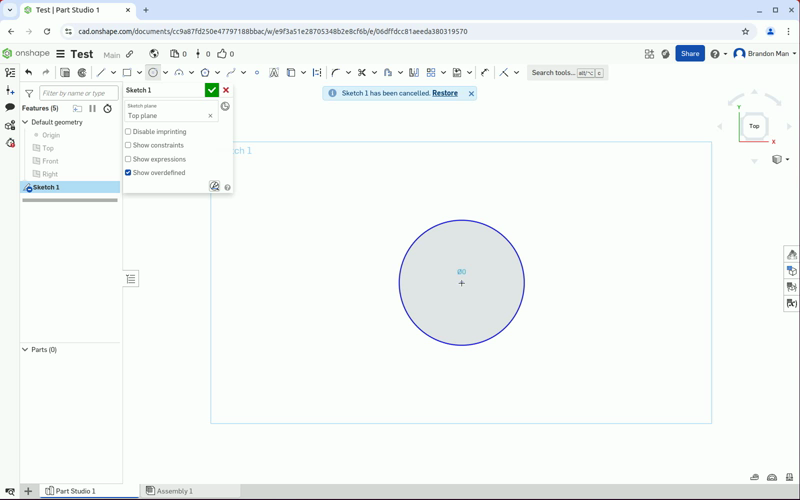
mouse_move(522, 282)
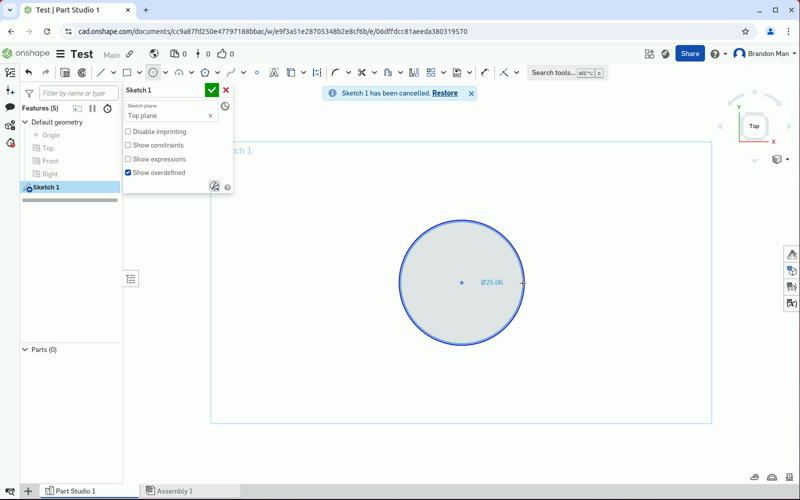
scroll(6)
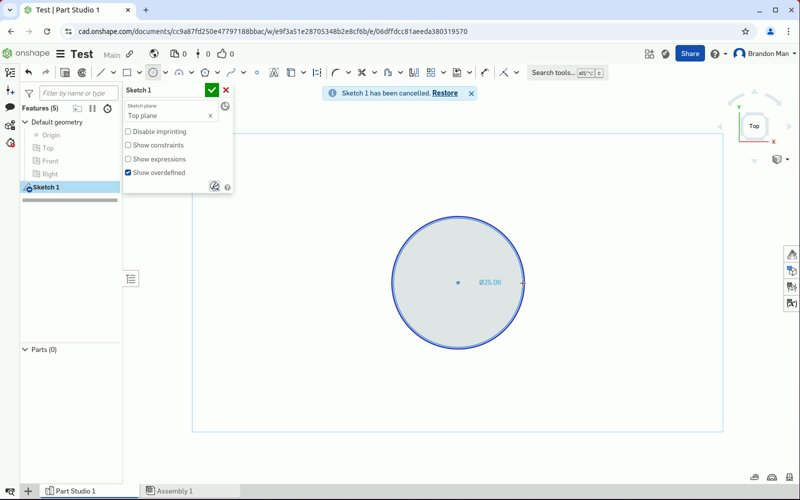
scroll(6)
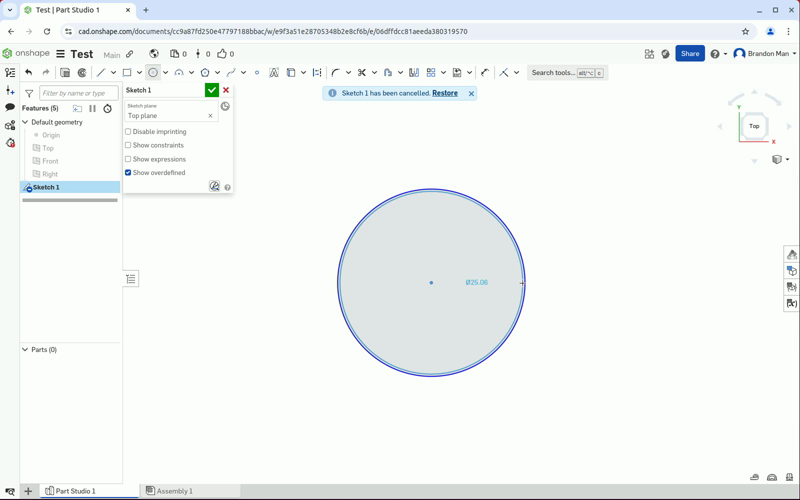
scroll(6)
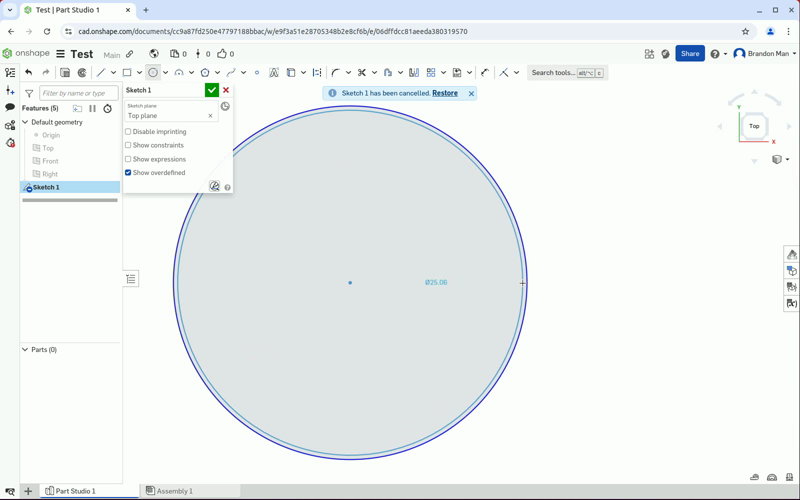
scroll(6)
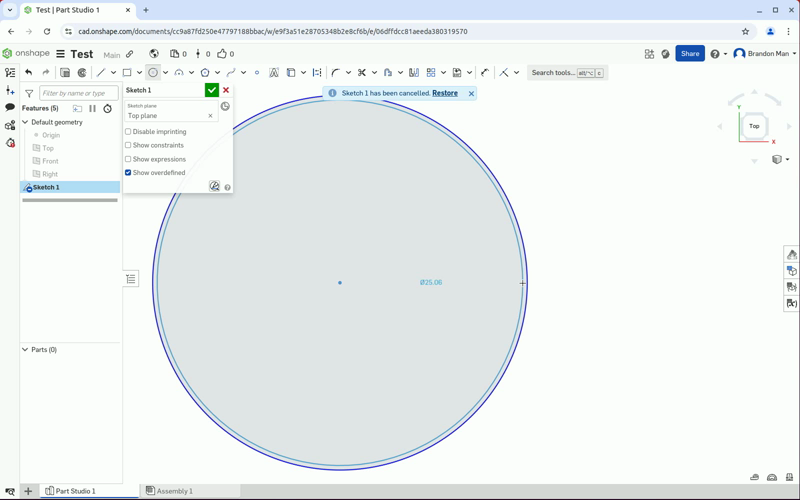
scroll(6)
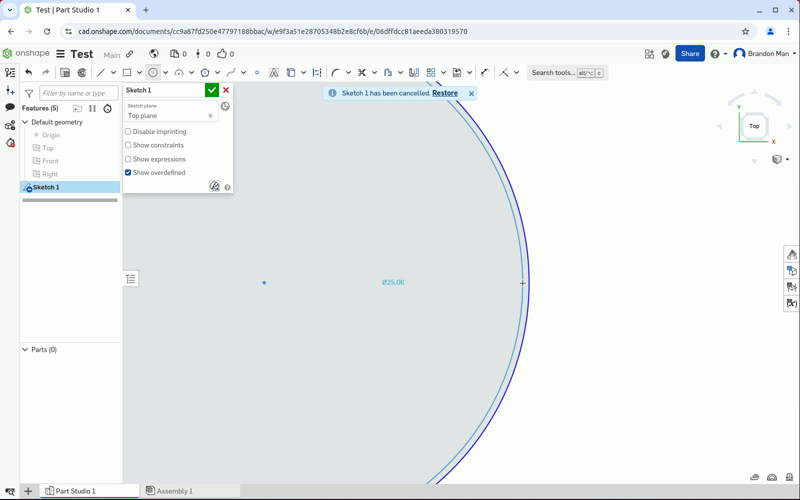
scroll(6)
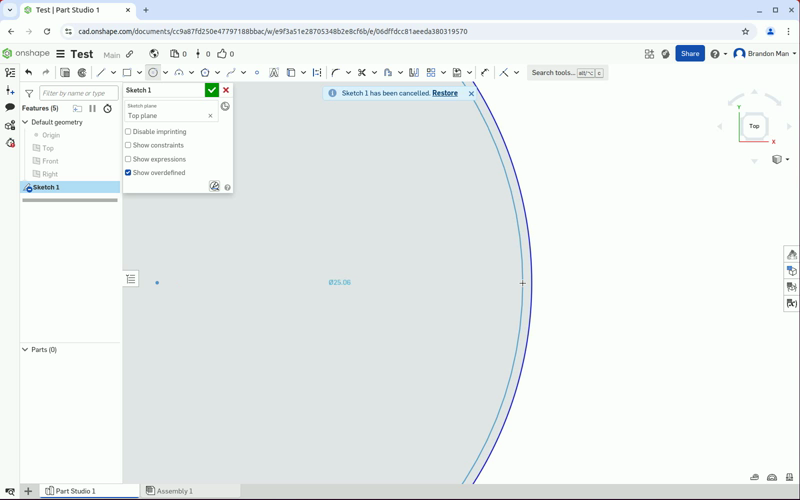
scroll(6)
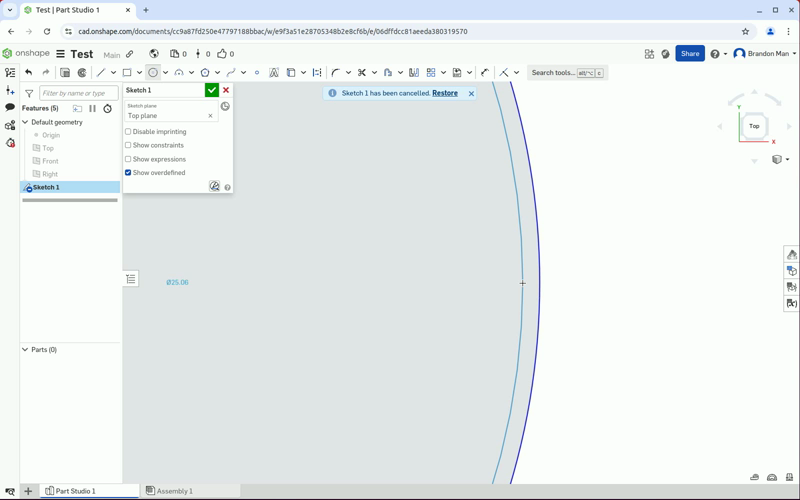
click(522, 282)
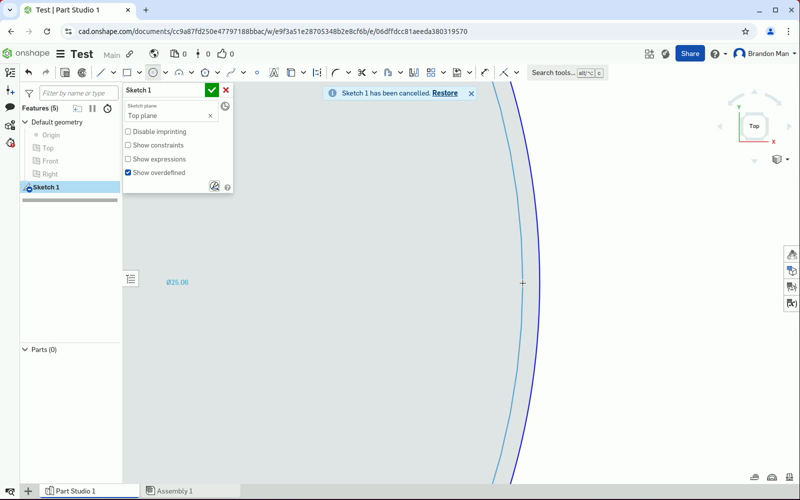
scroll(-6)
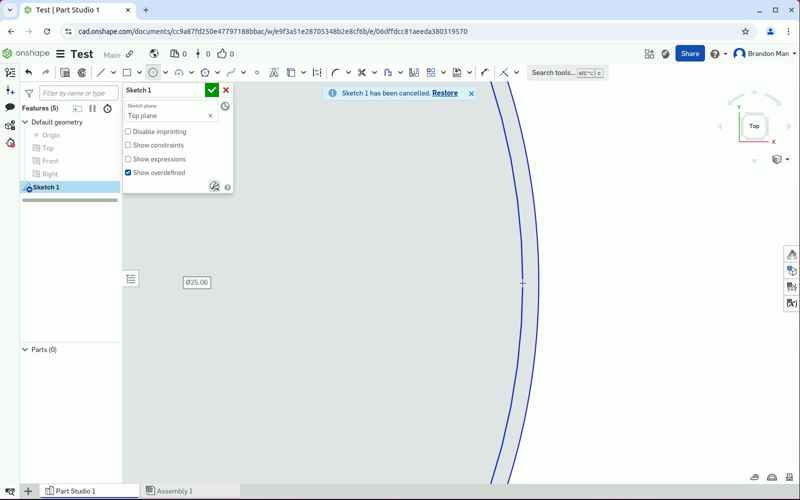
scroll(-6)
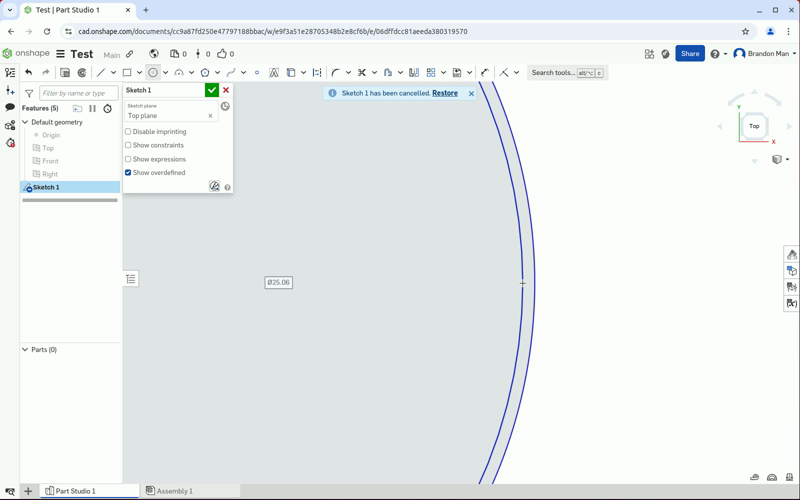
scroll(-6)
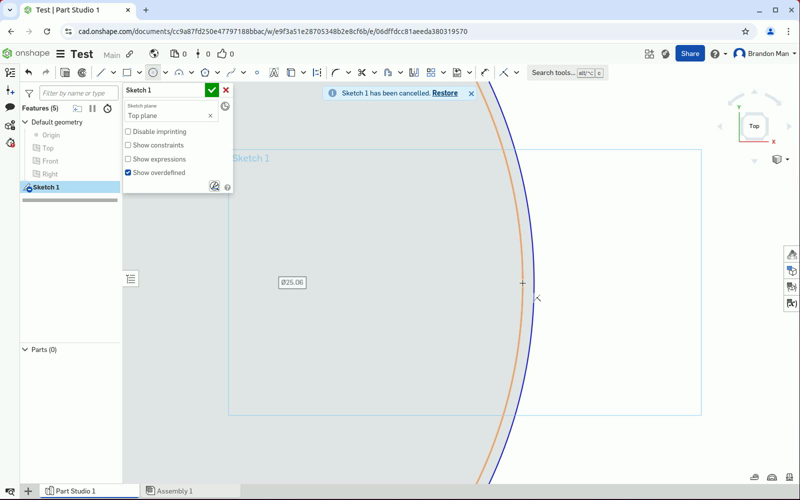
scroll(-6)
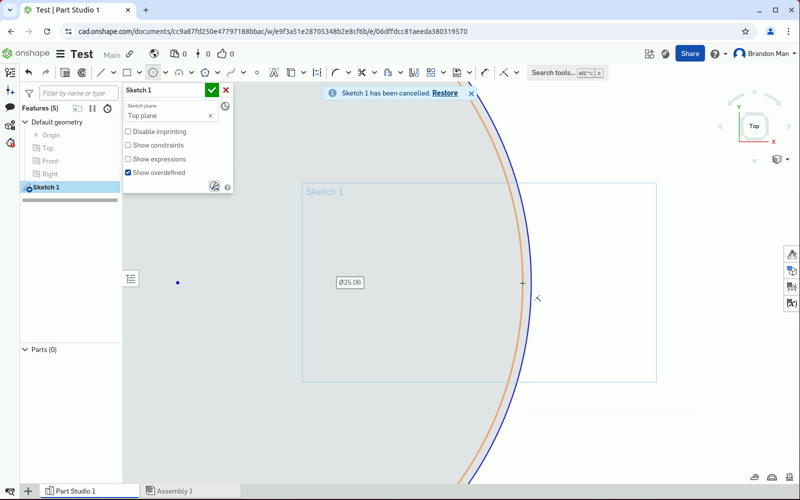
scroll(-6)
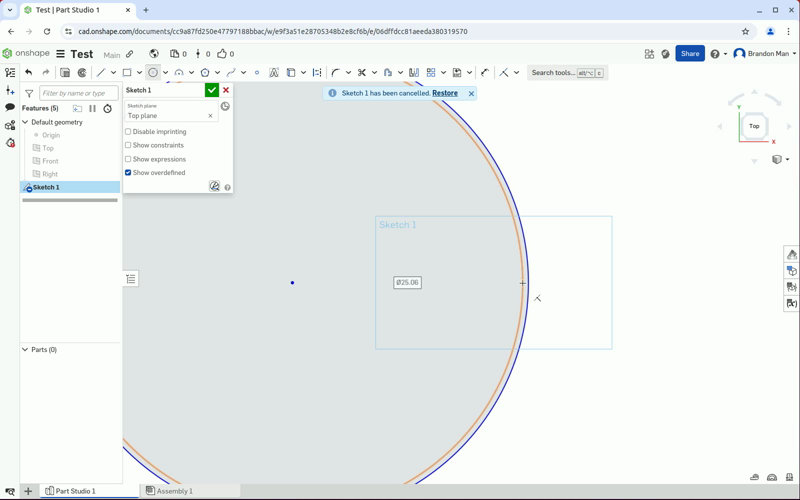
scroll(-6)
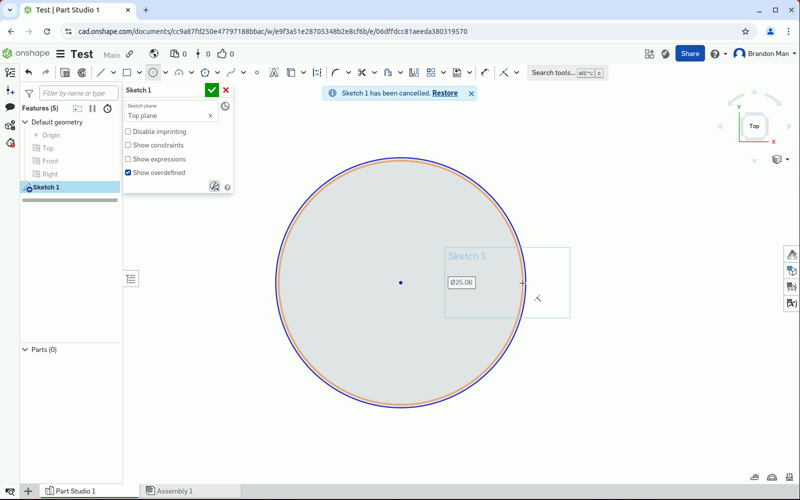
scroll(-6)
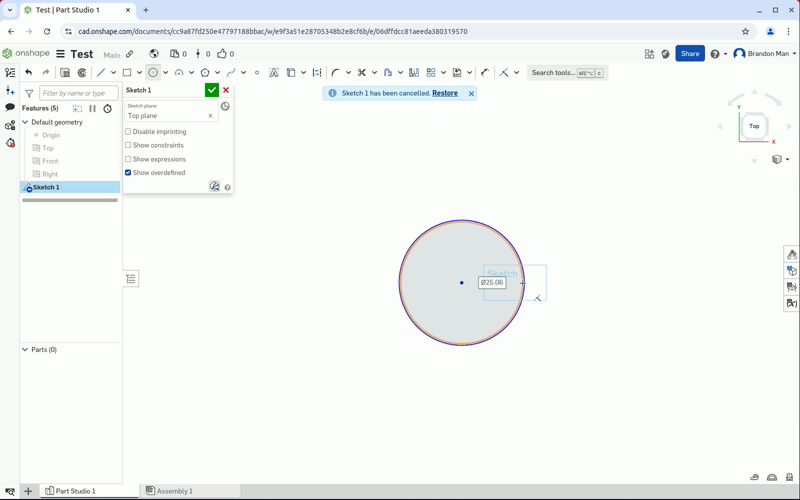
key(esc)
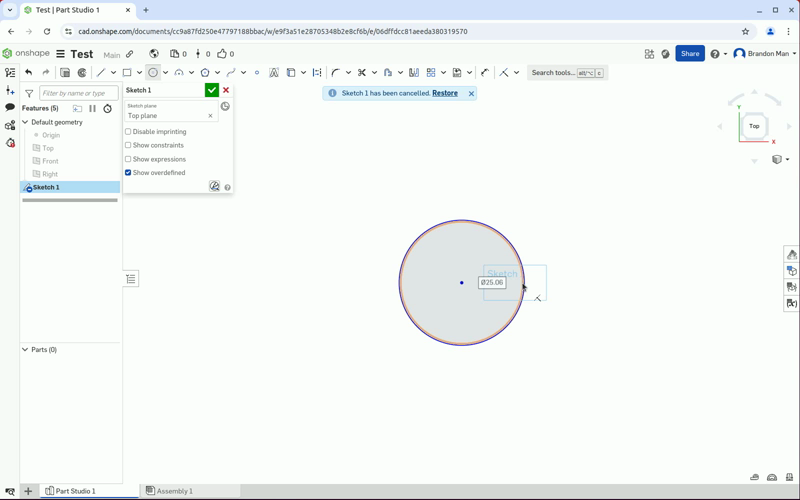
mouse_move(400, 280)
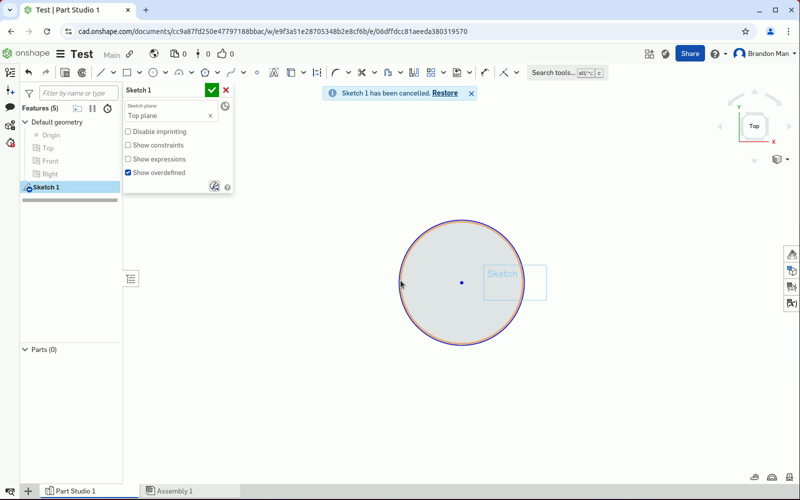
scroll(6)
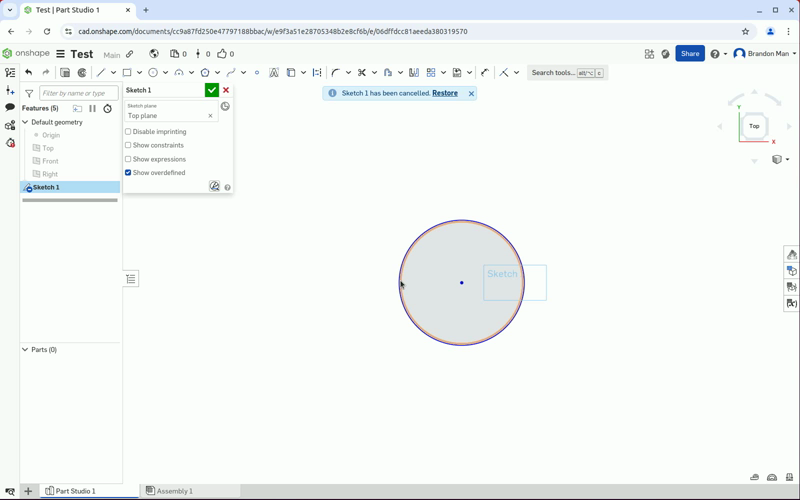
scroll(6)
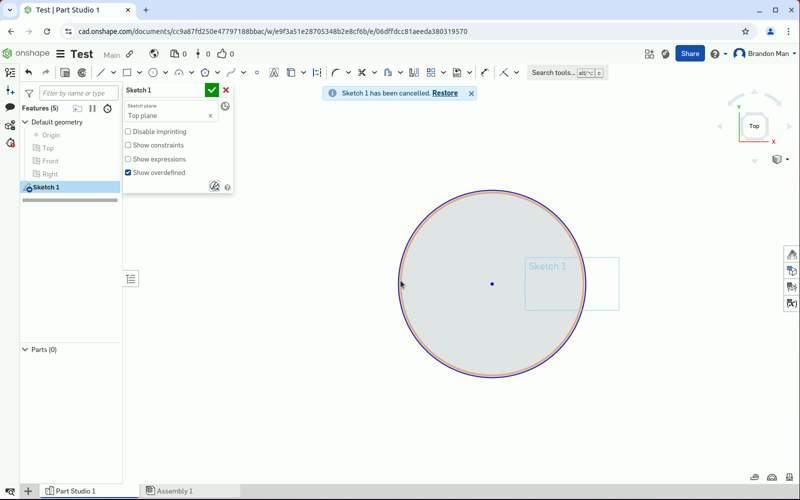
scroll(6)
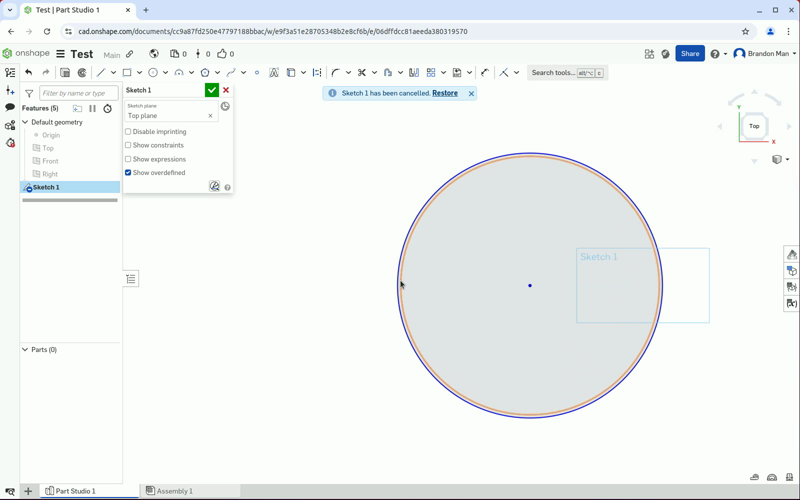
scroll(6)
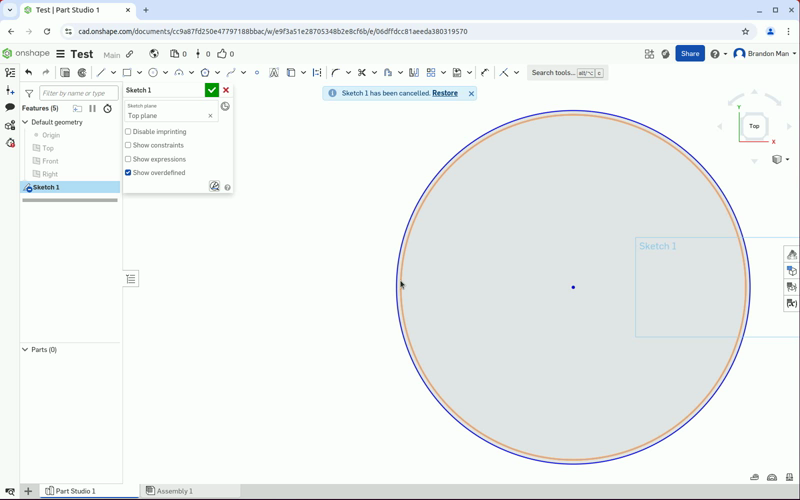
scroll(6)
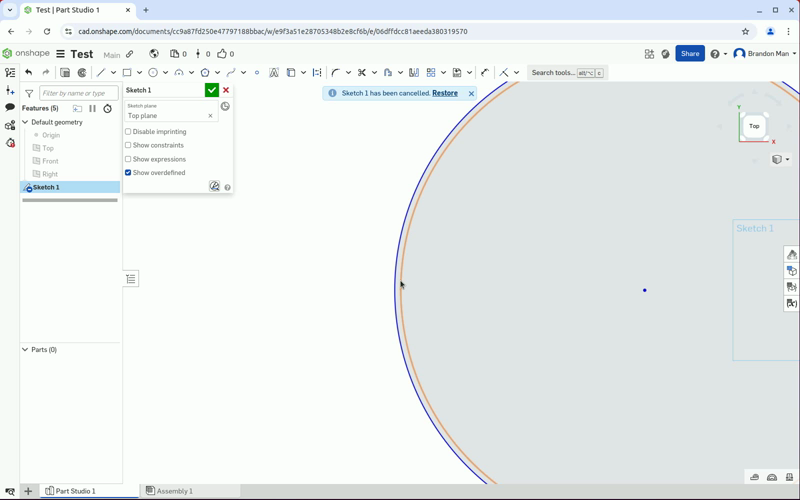
scroll(6)
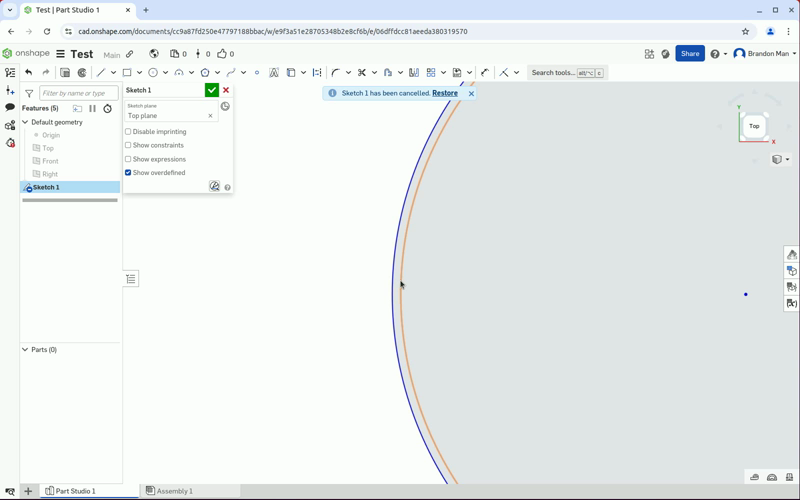
scroll(6)
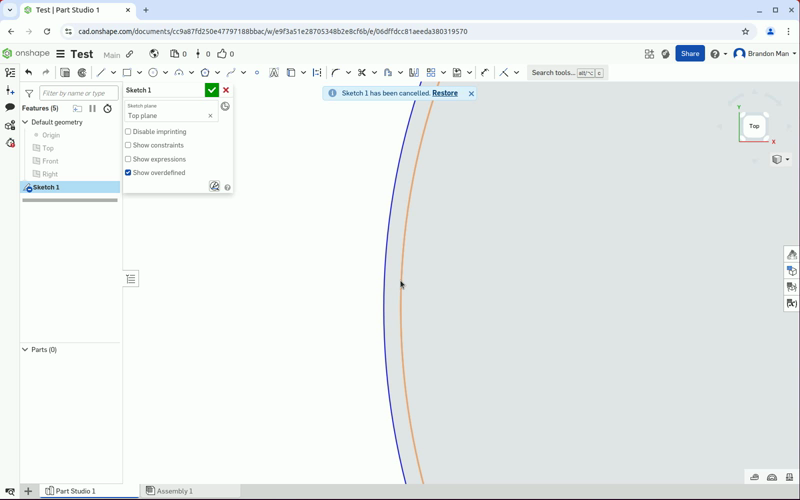
click(400, 280)
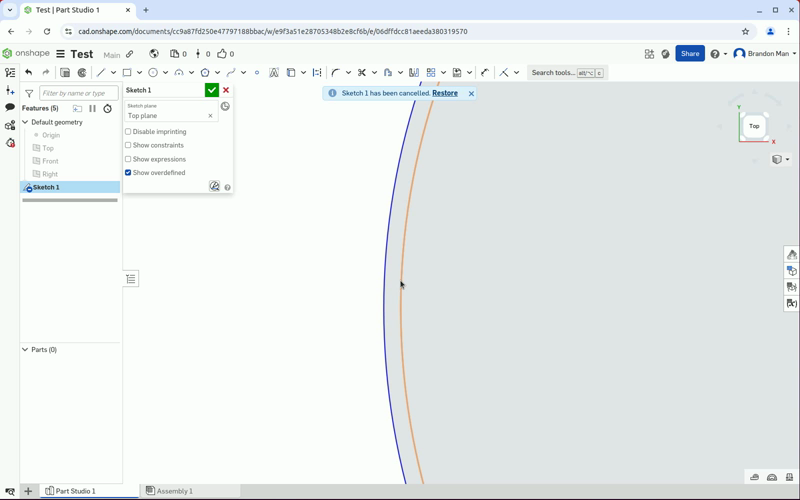
scroll(-6)
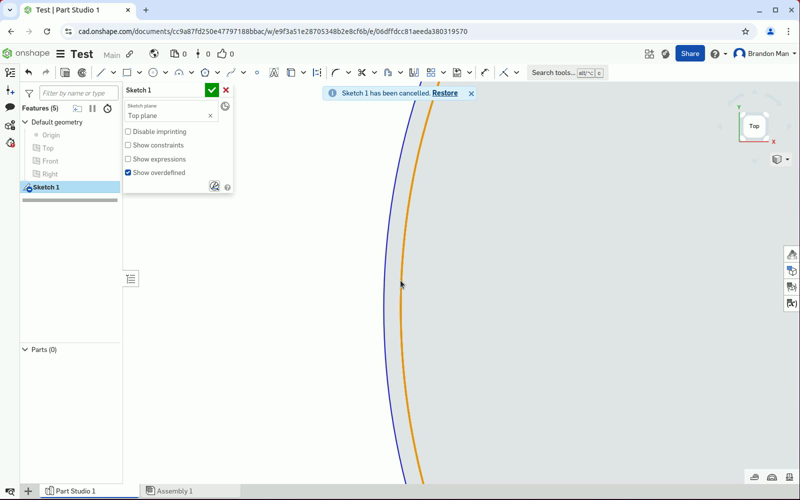
scroll(-6)
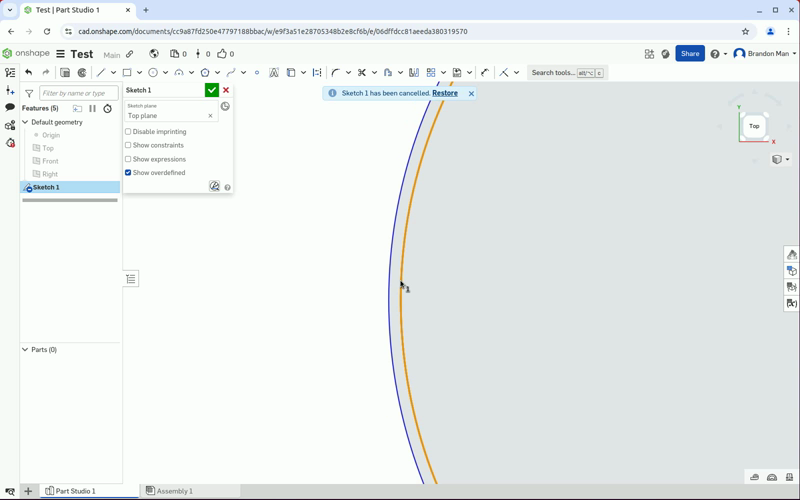
scroll(-6)
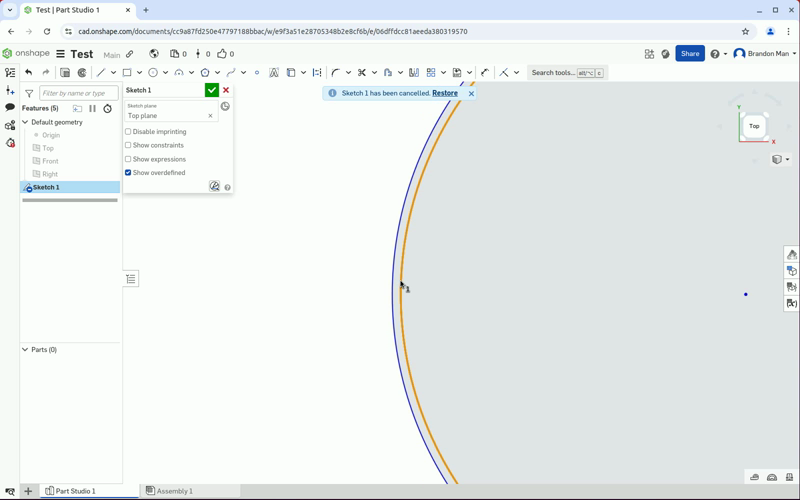
scroll(-6)
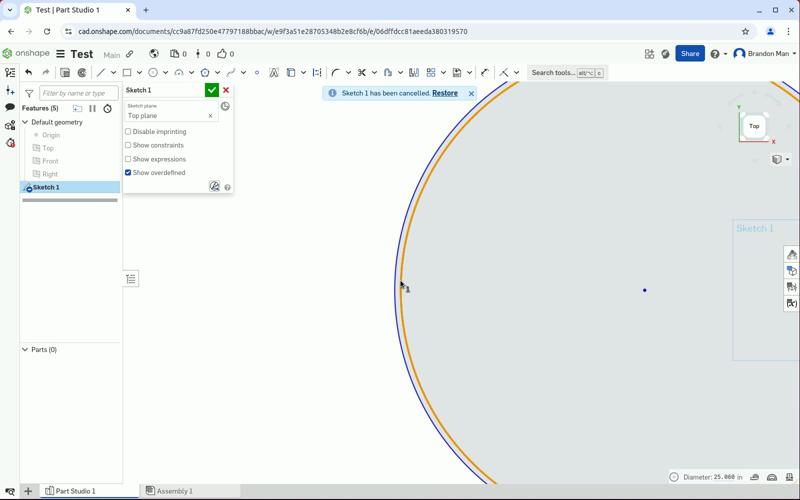
scroll(-6)
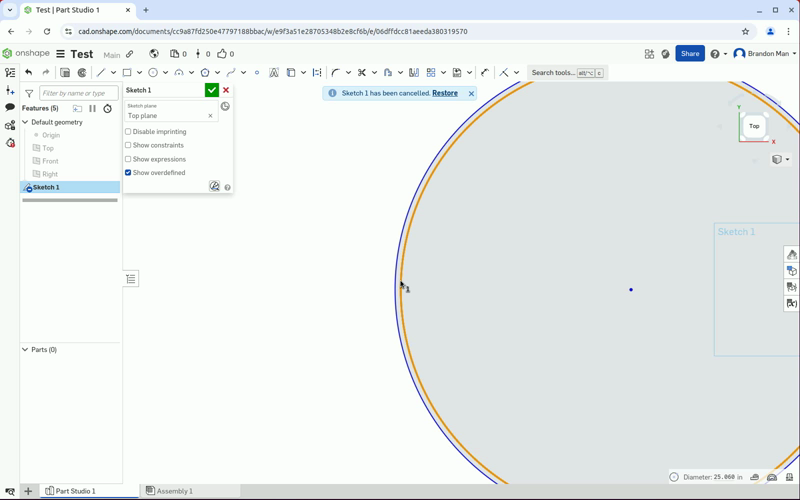
scroll(-6)
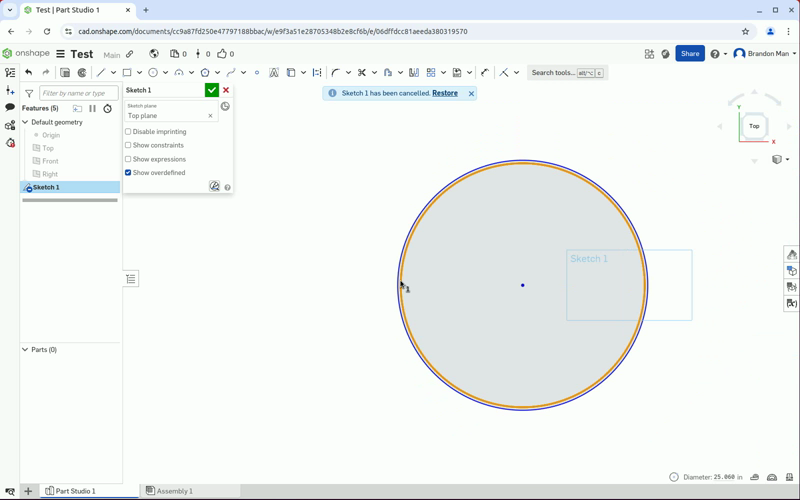
scroll(-6)
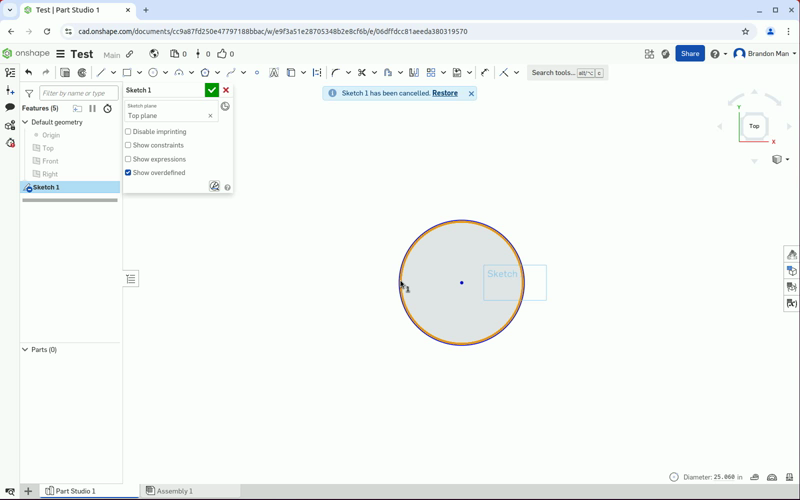
mouse_move(73, 352)
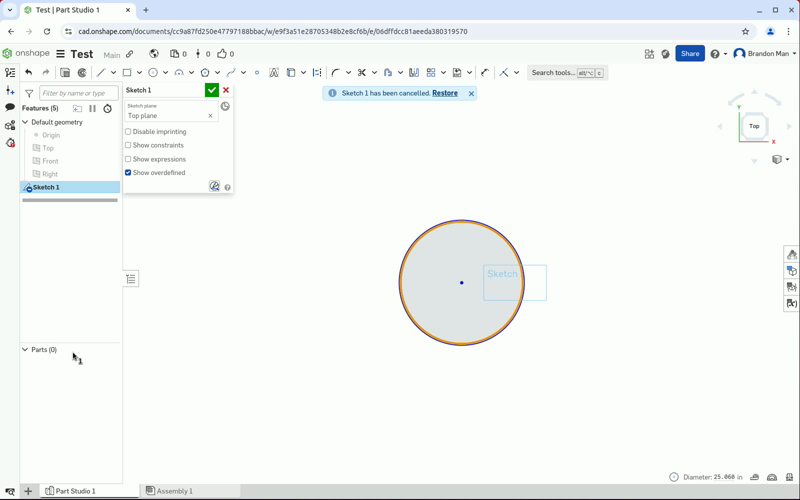
key(shift+y)
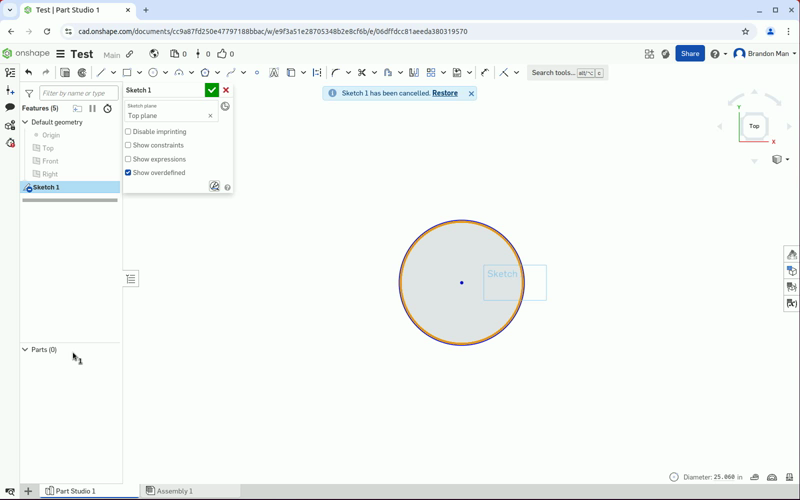
key(shift+e)
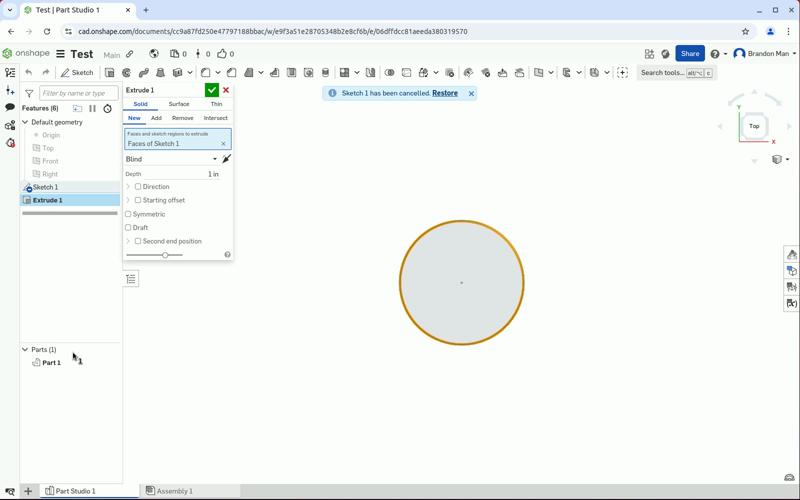
mouse_move(143, 106)
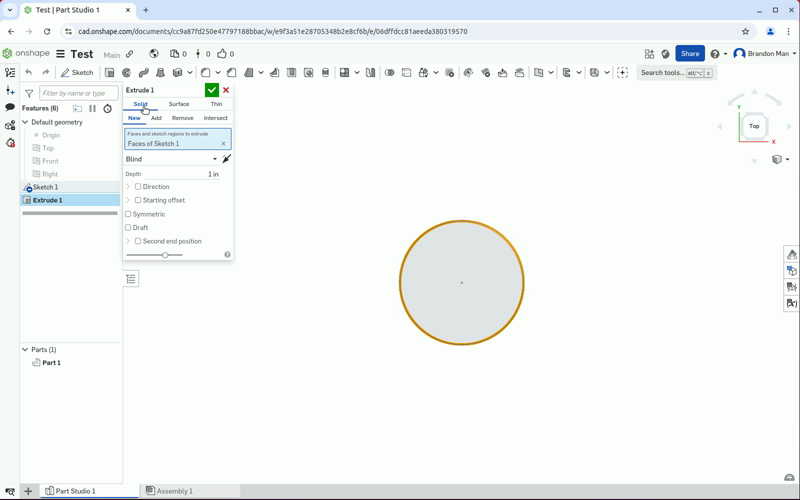
click(143, 106)
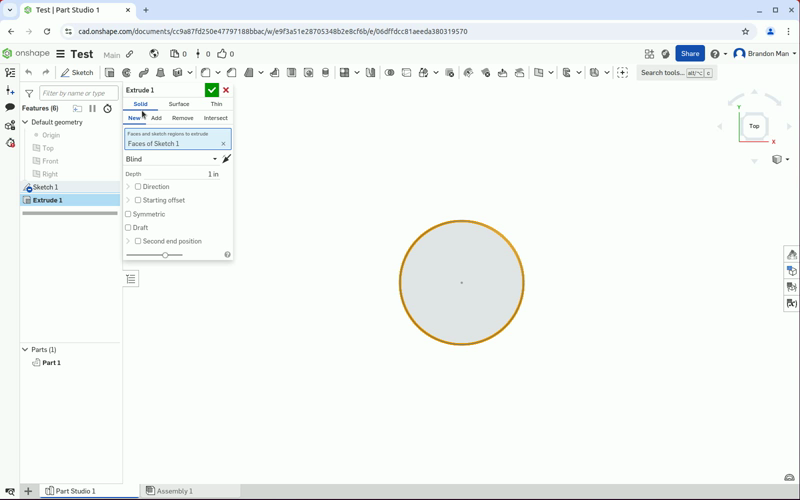
mouse_move(137, 120)
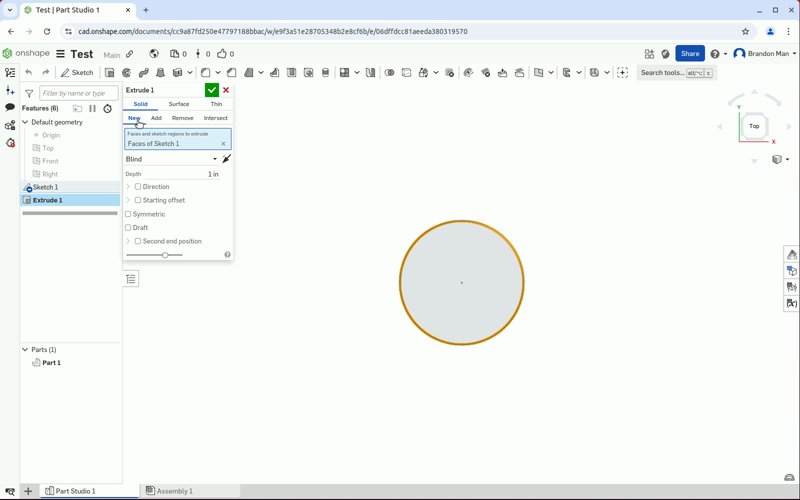
click(137, 120)
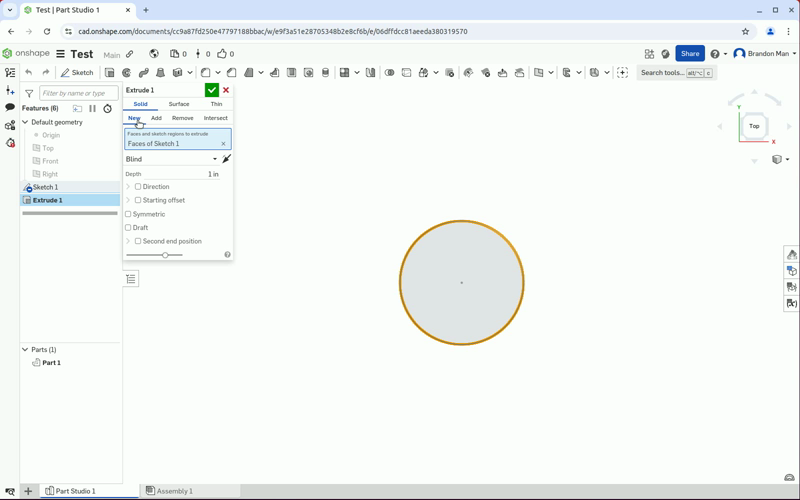
key(tab, 4)
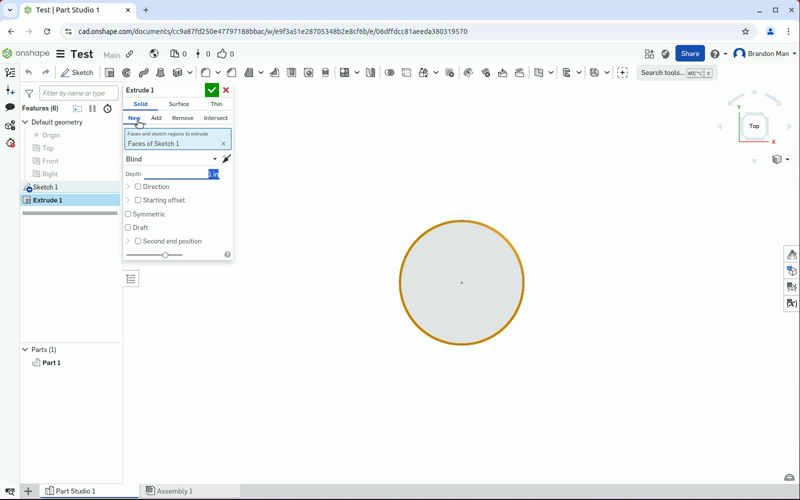
text(23.108)
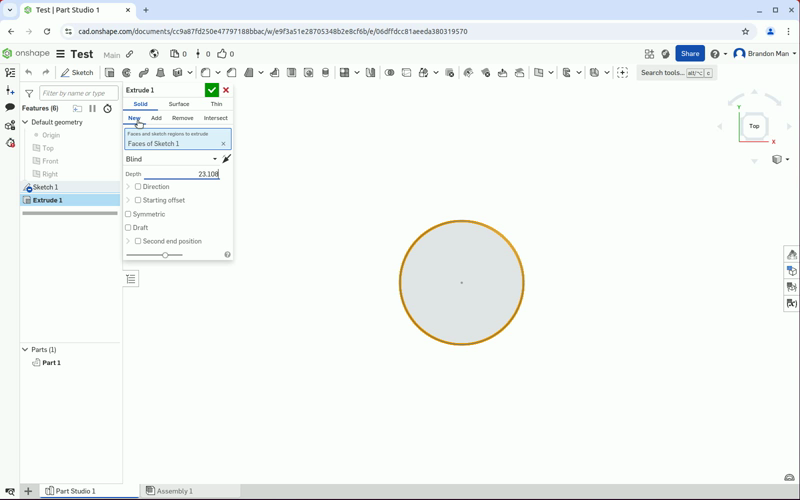
key(enter)
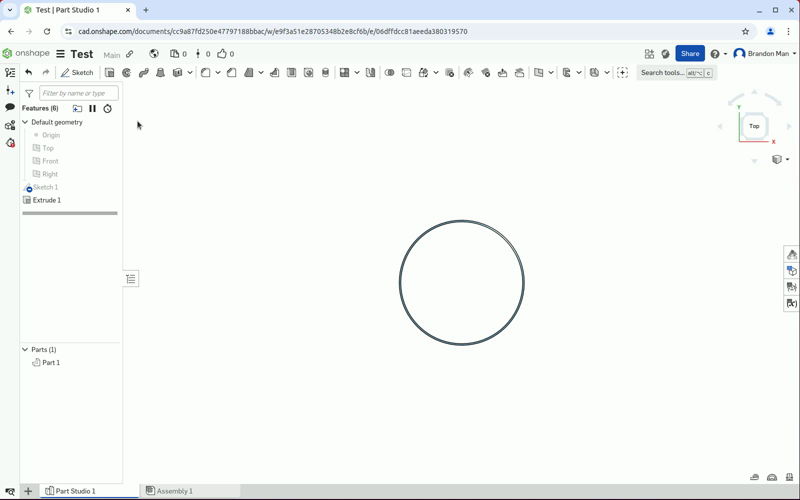
key(shift+h)
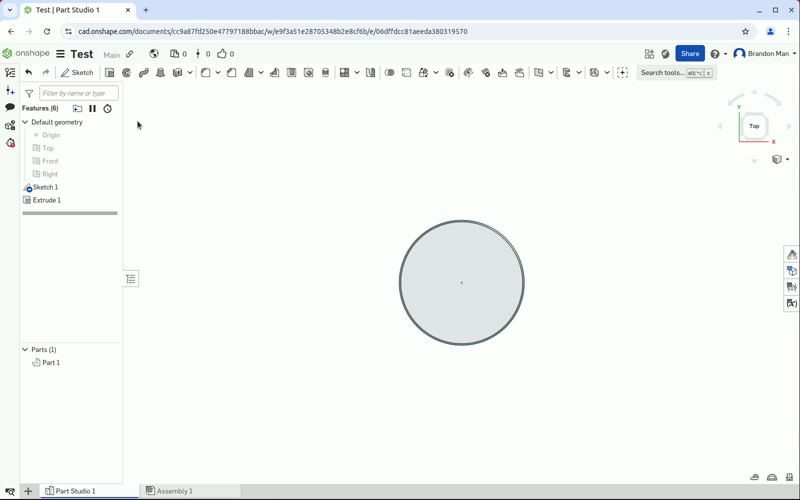
key(shift+h)
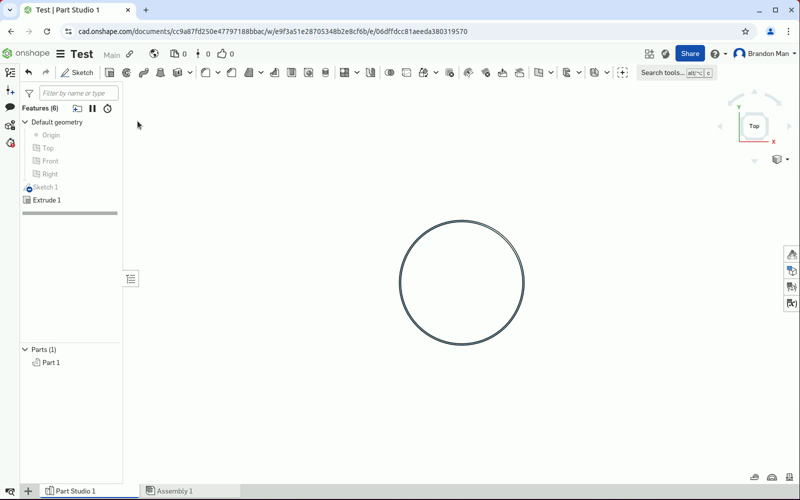
mouse_move(73, 189)
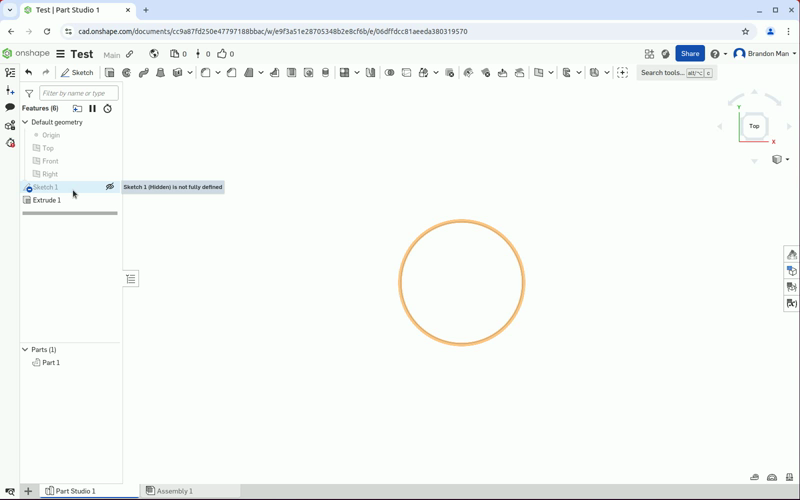
click(73, 189)
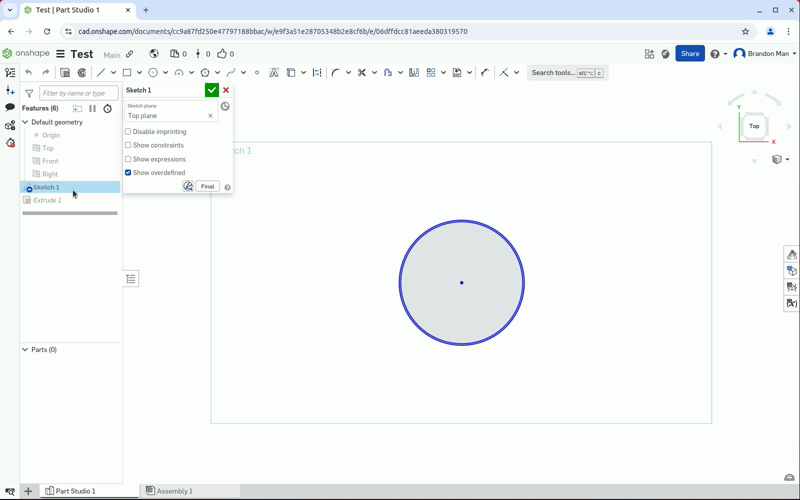
mouse_move(229, 92)
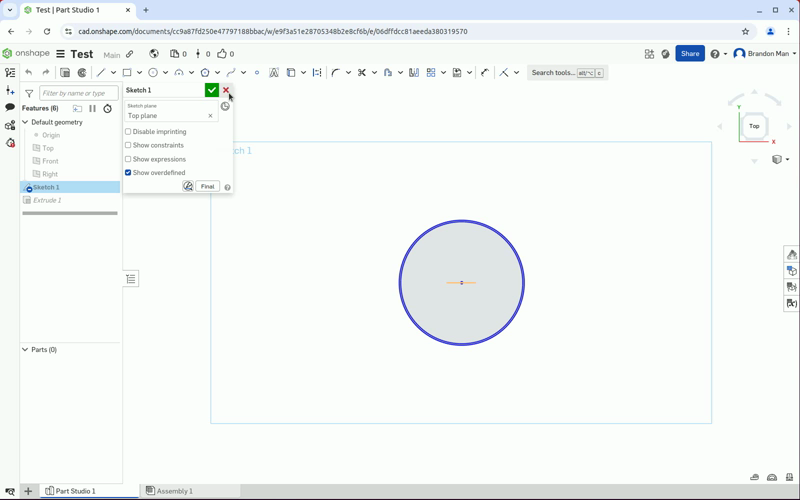
click(229, 92)
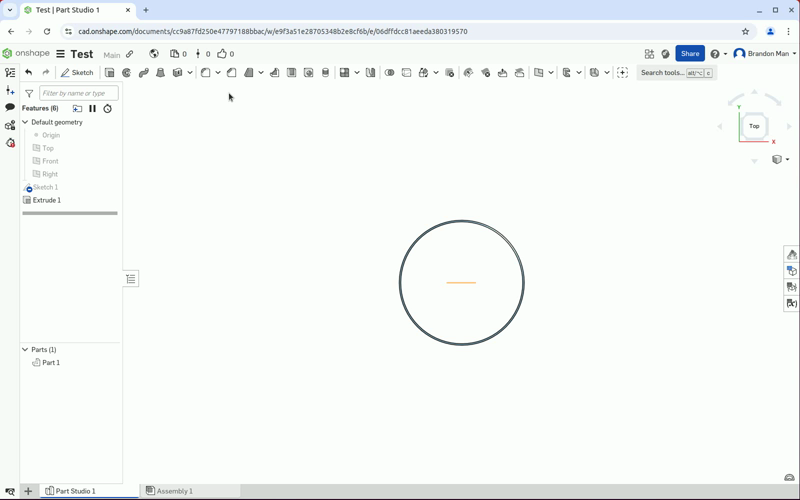
mouse_move(541, 75)
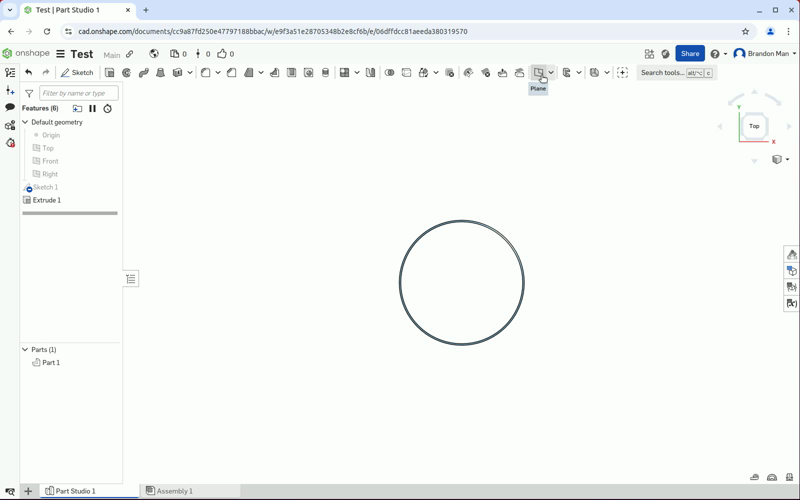
click(541, 75)
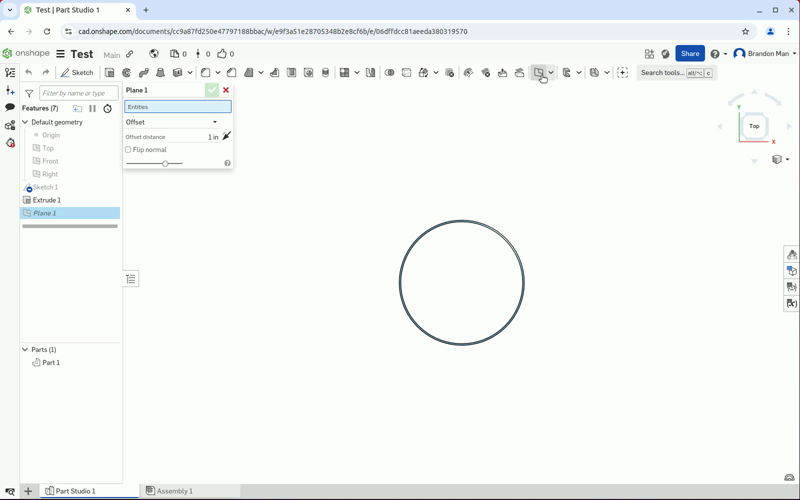
mouse_move(73, 150)
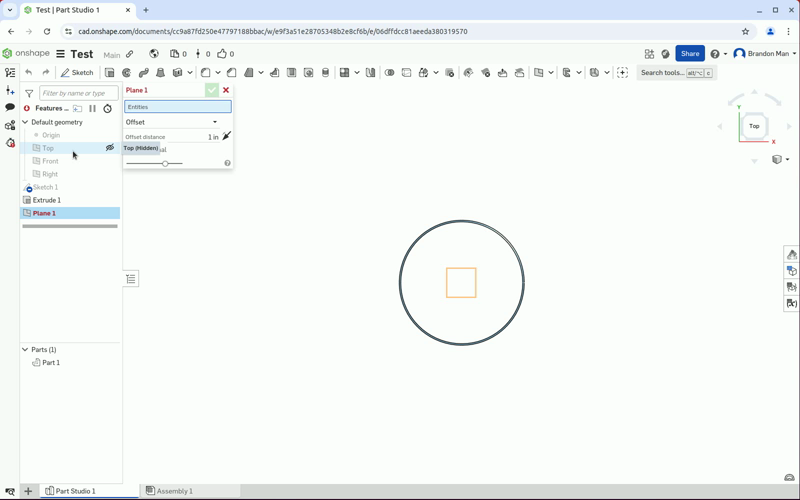
click(73, 150)
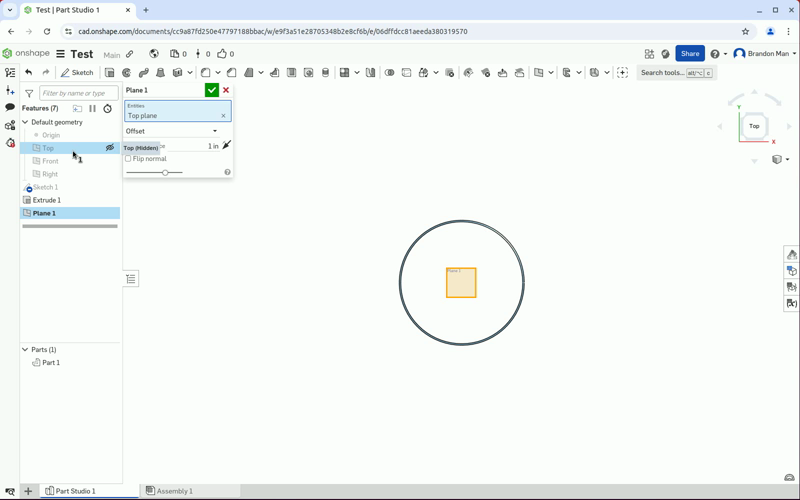
key(tab, 2)
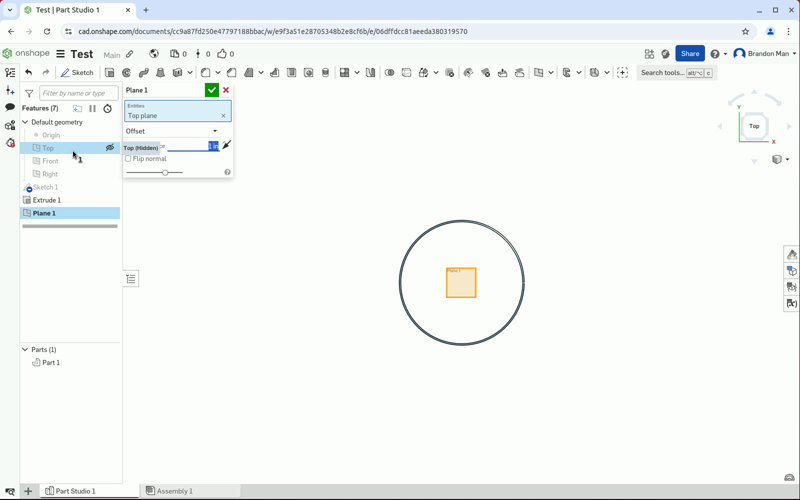
text(23.108)
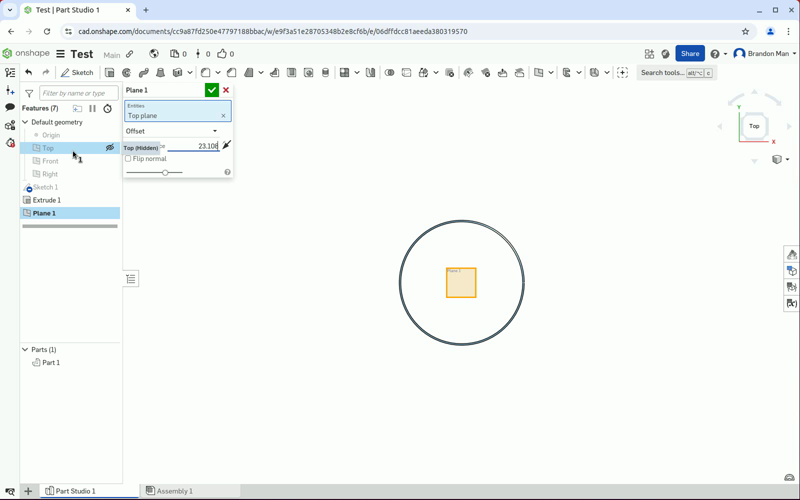
key(enter, 2)
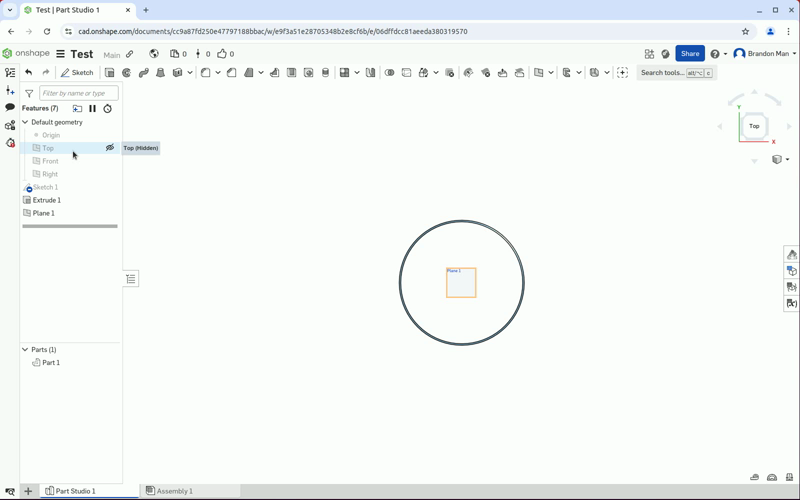
key(shift+s)
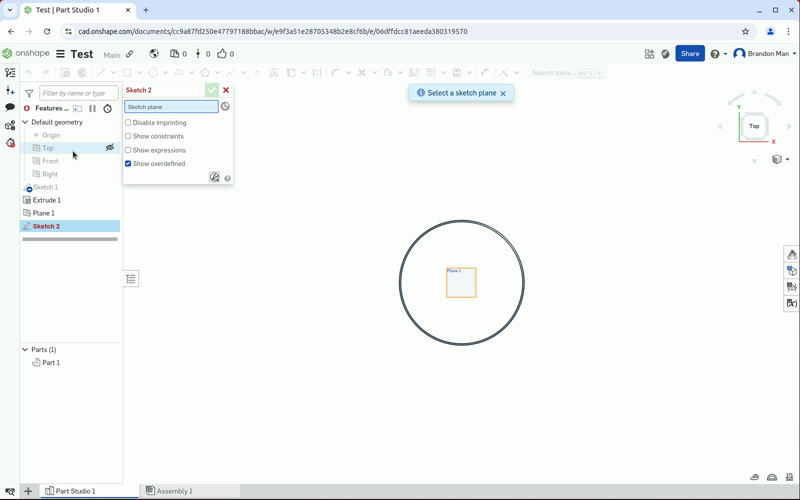
mouse_move(73, 215)
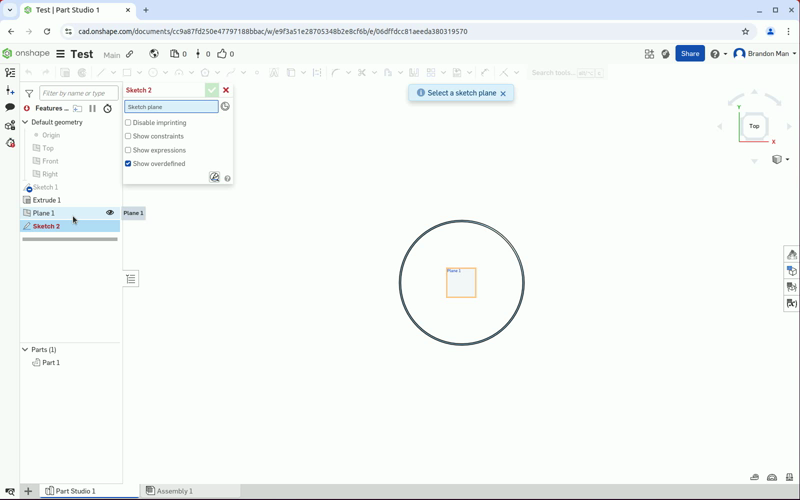
click(73, 215)
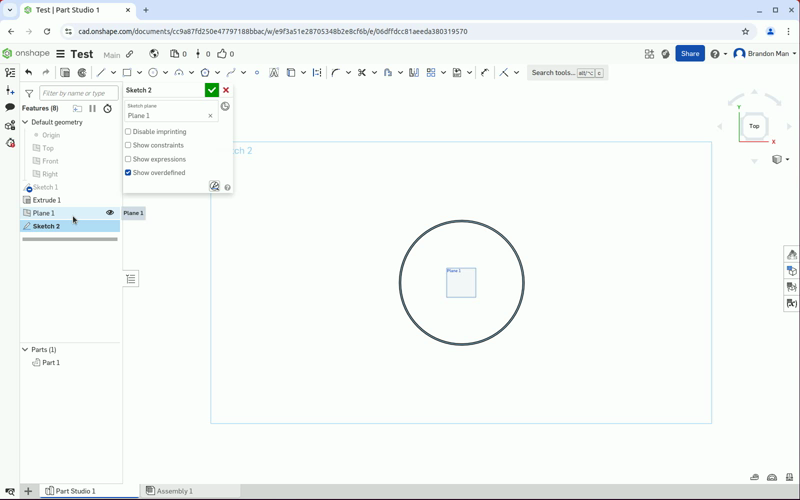
mouse_move(73, 352)
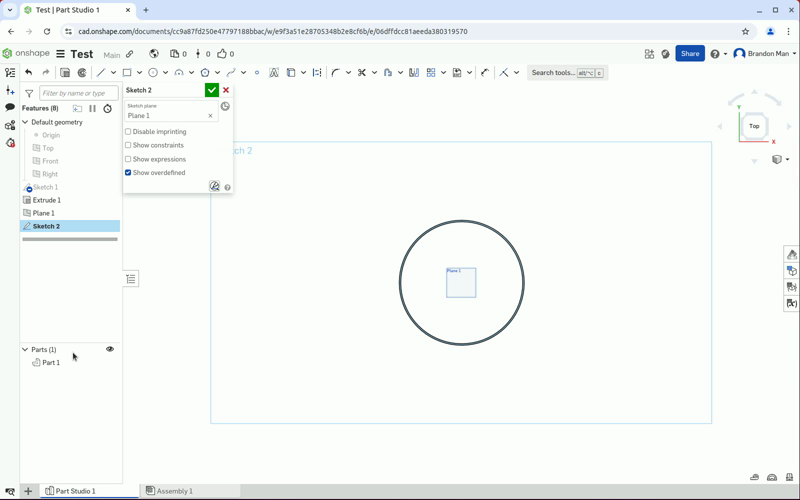
key(y)
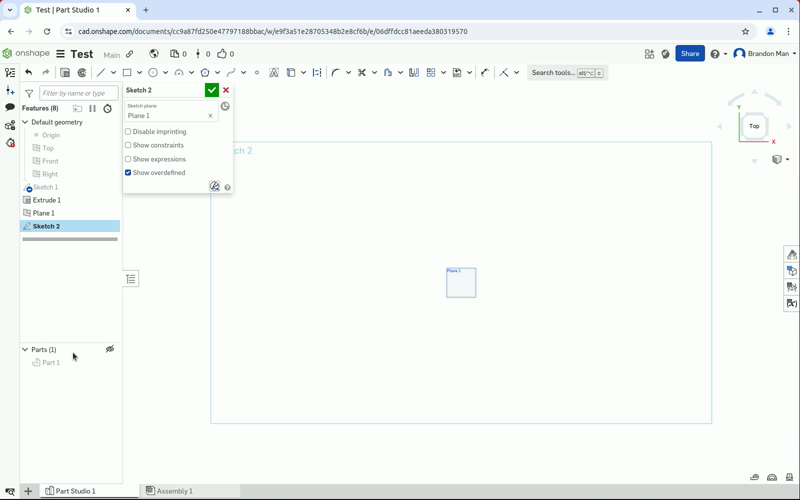
key(c)
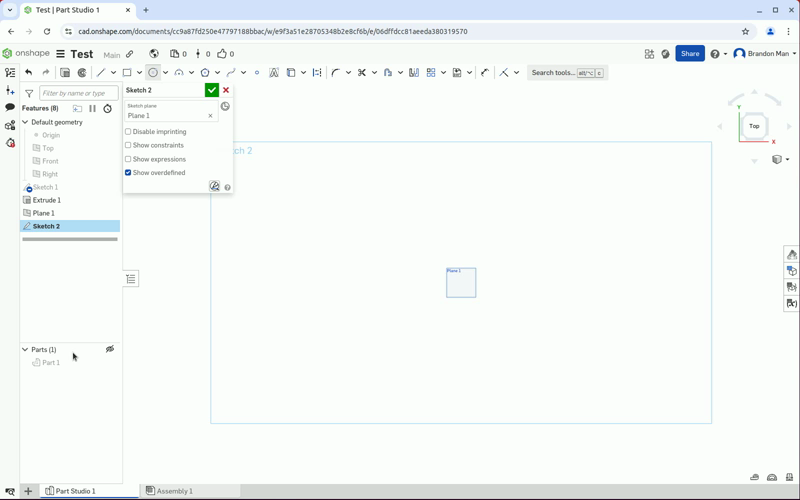
key_down(shift)
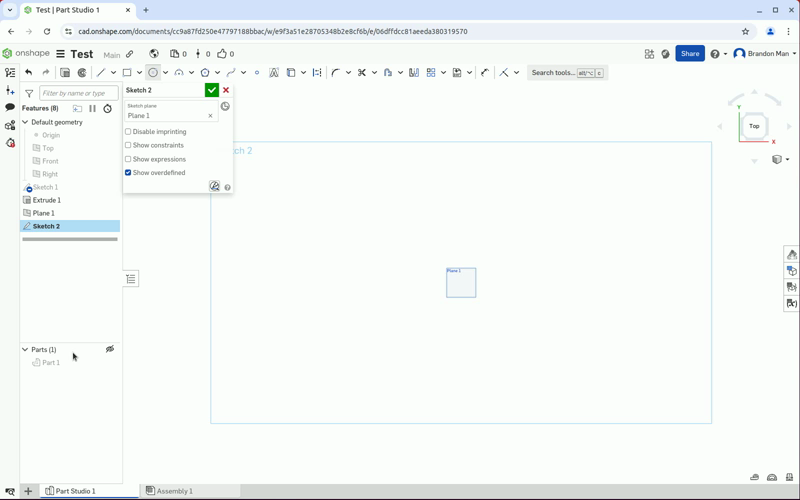
mouse_move(461, 282)
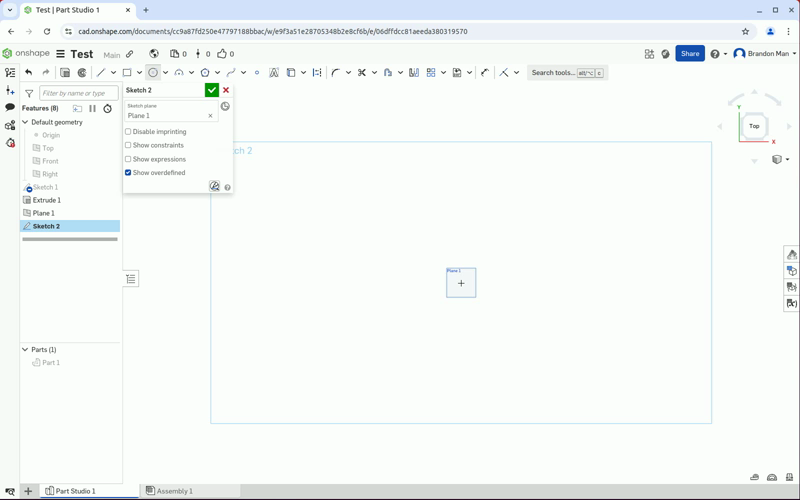
click(461, 282)
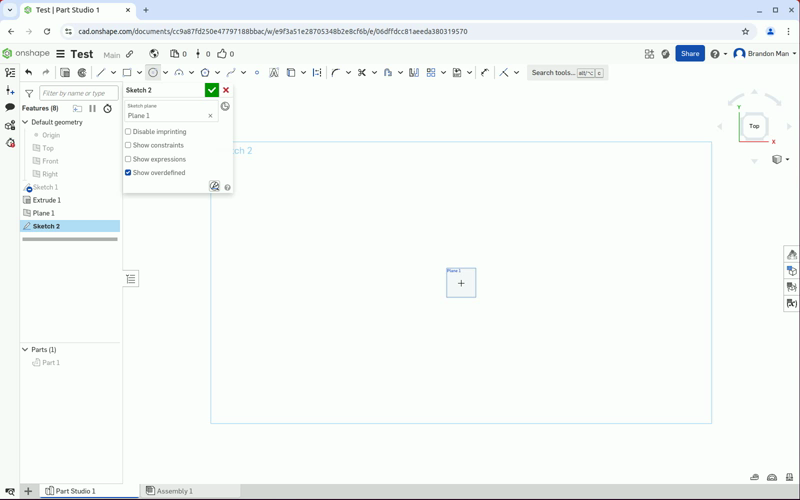
key_up(shift)
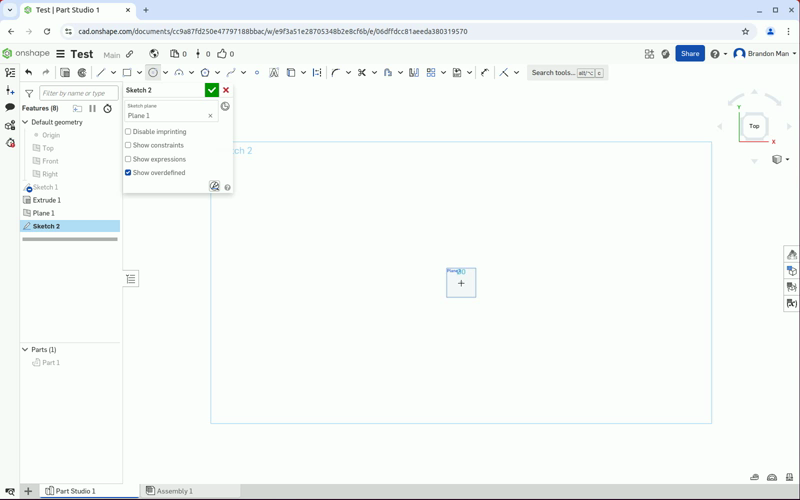
mouse_move(521, 282)
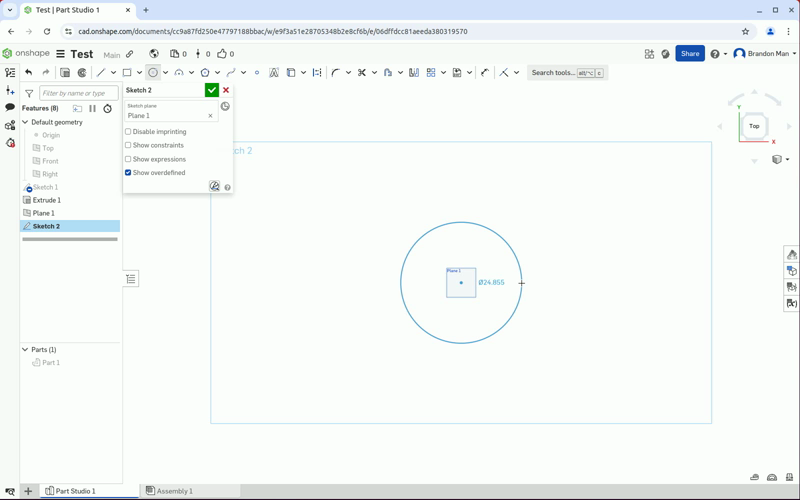
click(521, 282)
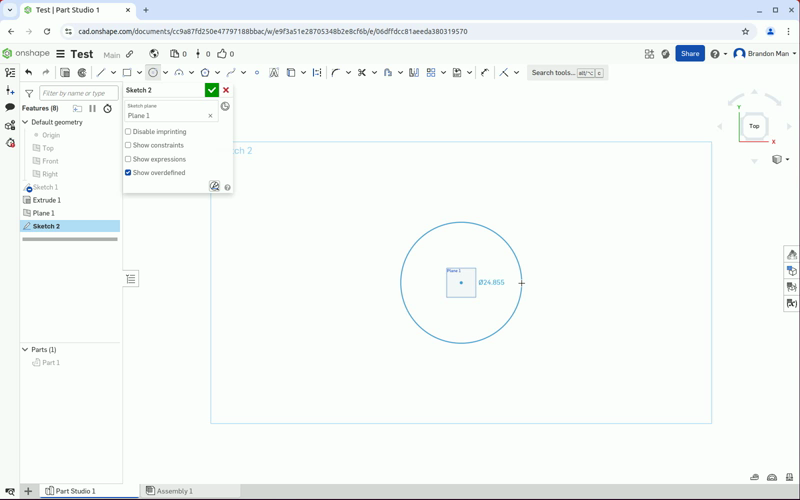
key(esc)
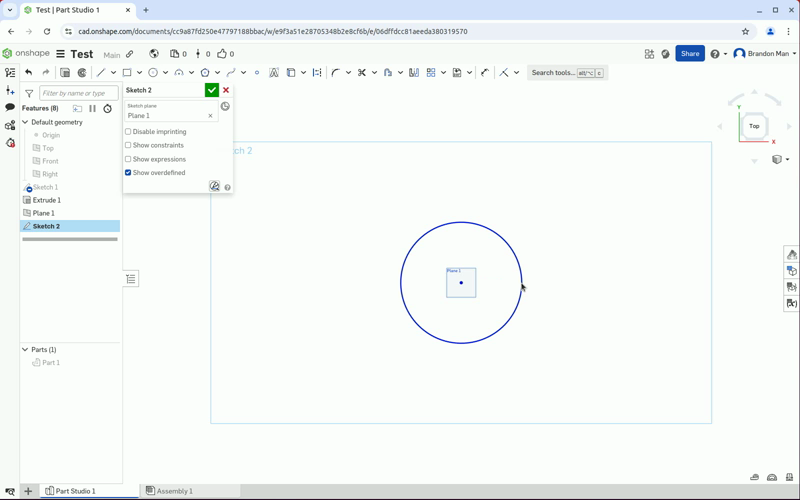
key(c)
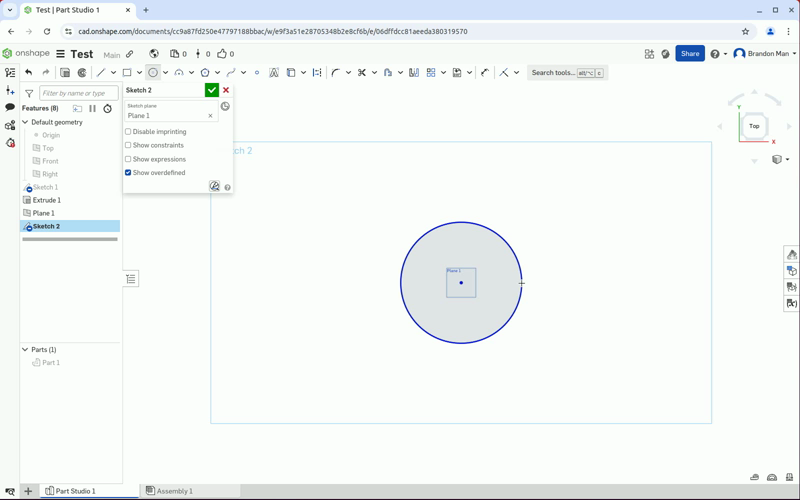
key_down(shift)
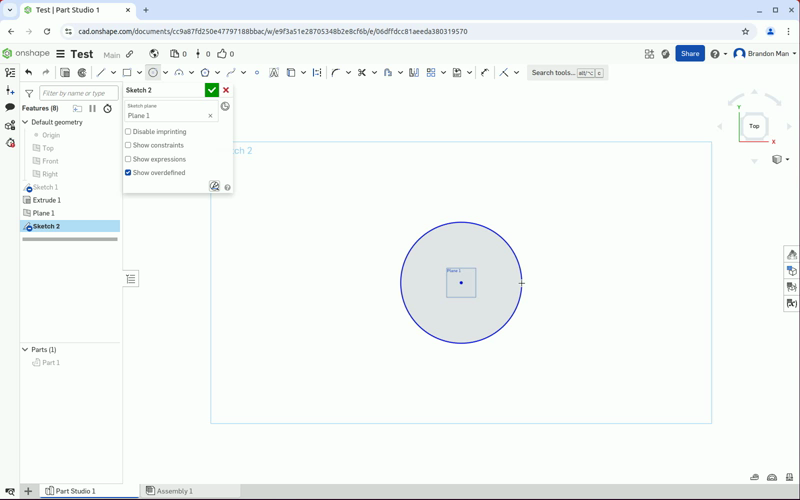
mouse_move(461, 282)
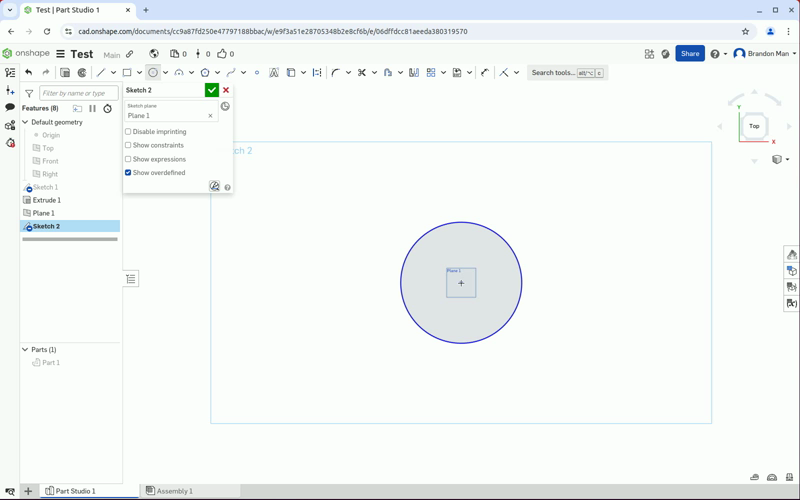
click(461, 282)
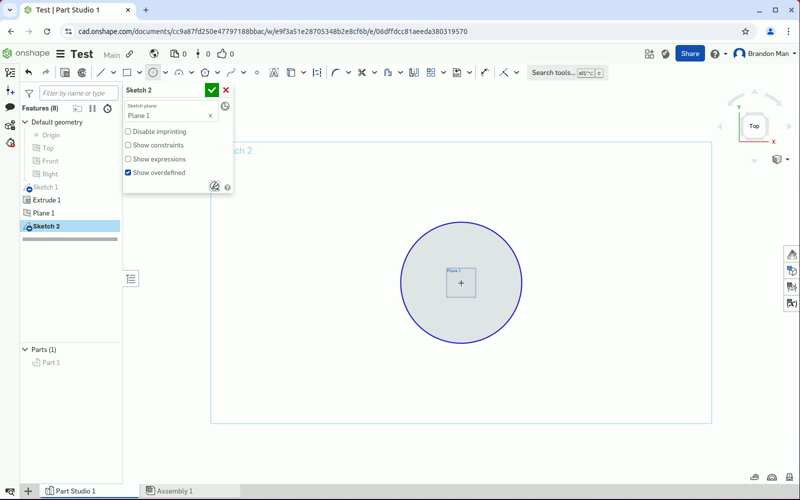
key_up(shift)
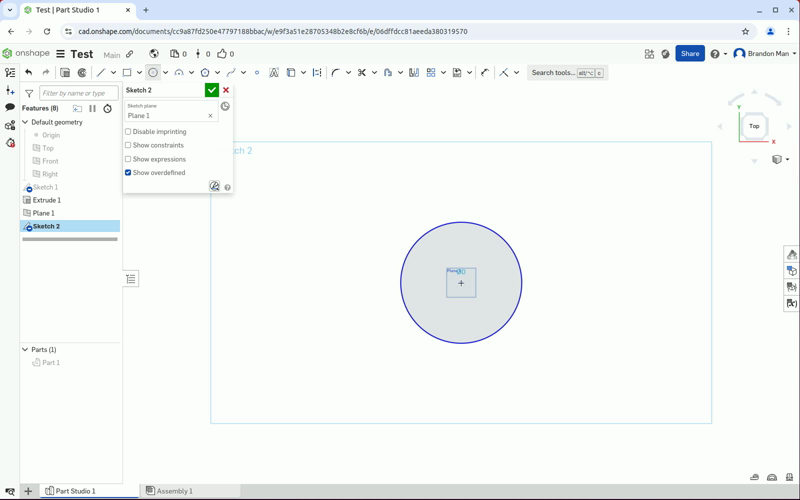
mouse_move(463, 282)
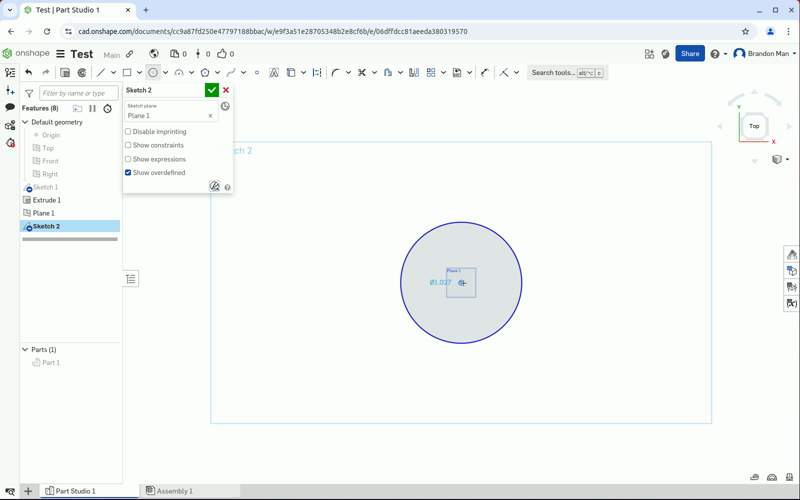
scroll(6)
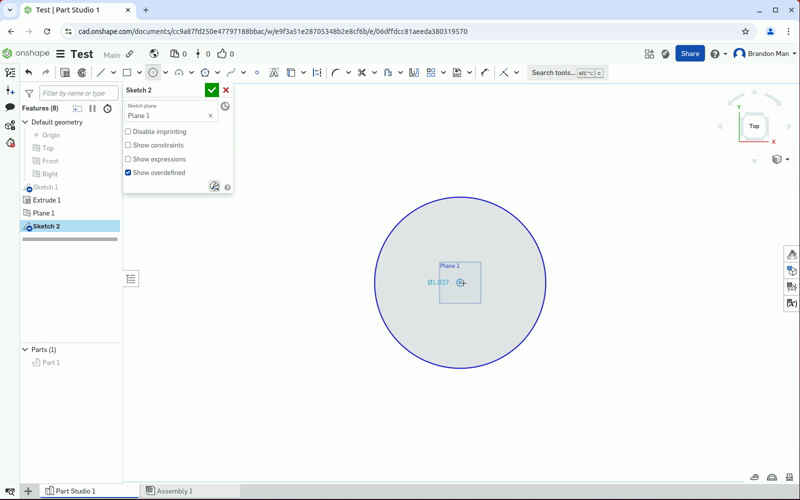
scroll(6)
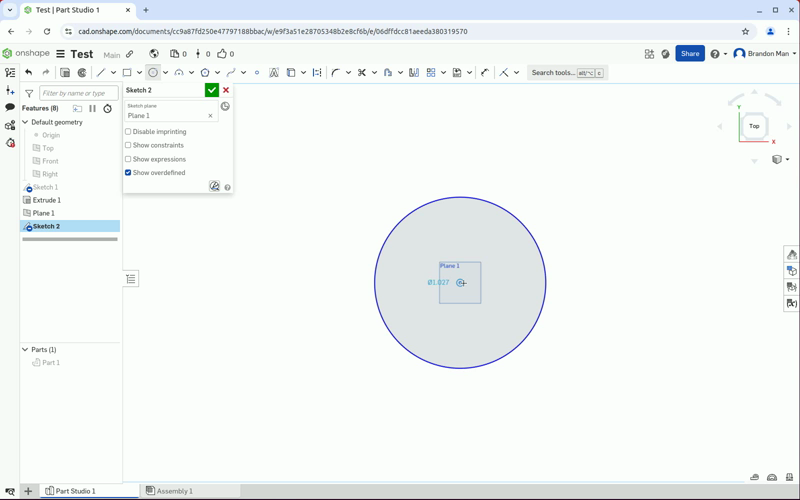
scroll(6)
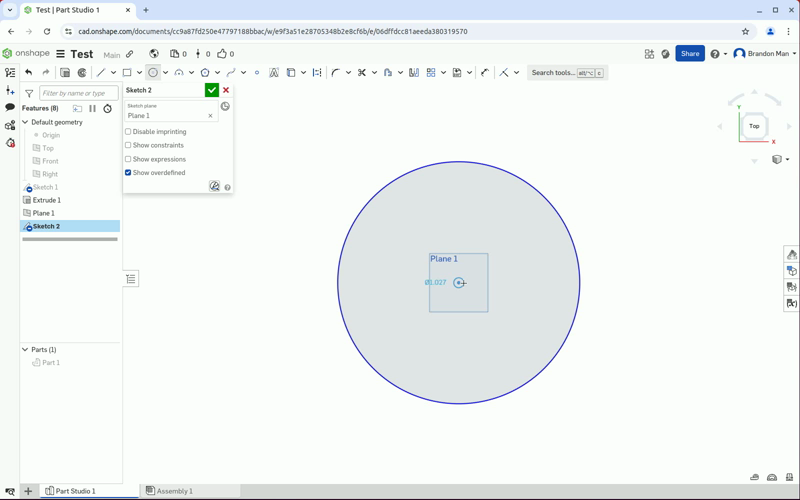
scroll(6)
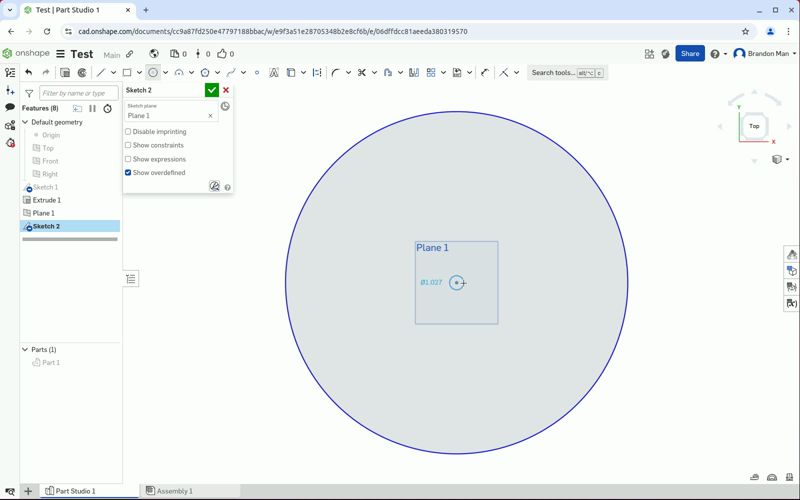
scroll(6)
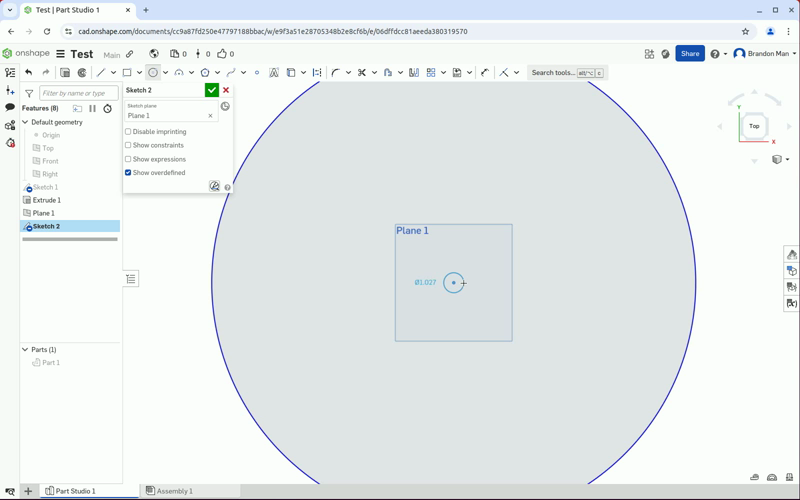
scroll(6)
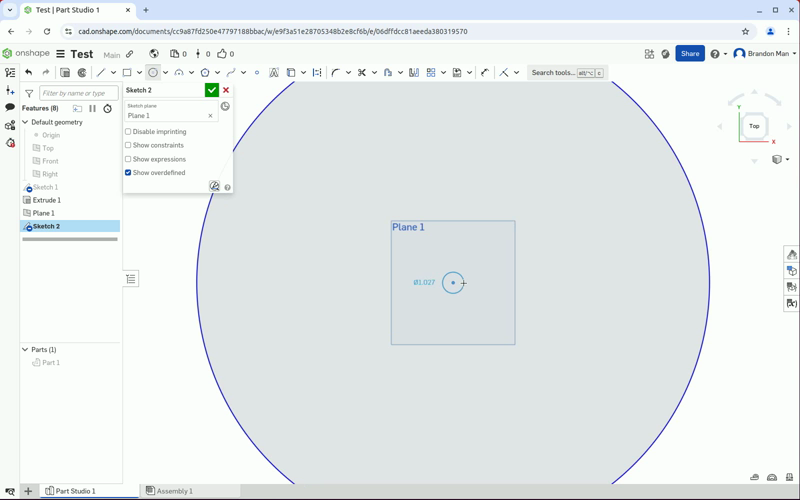
scroll(6)
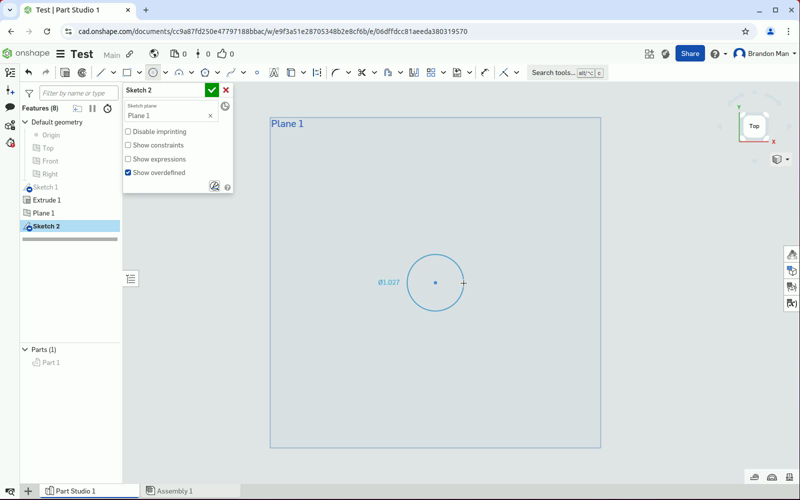
click(463, 282)
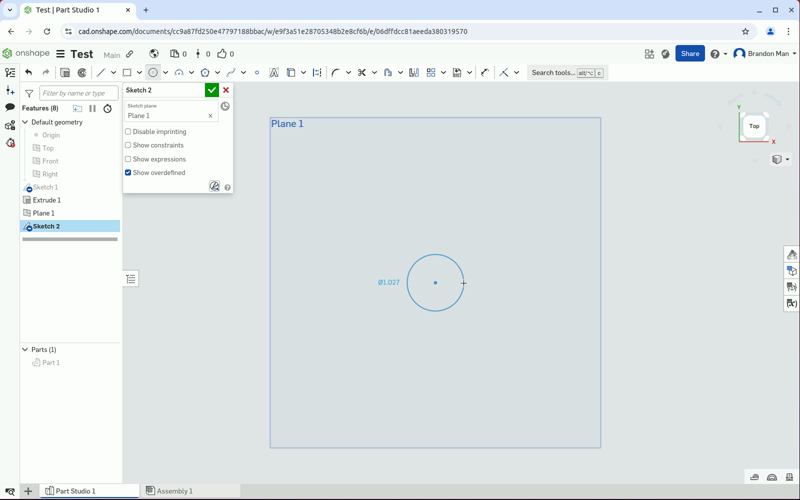
scroll(-6)
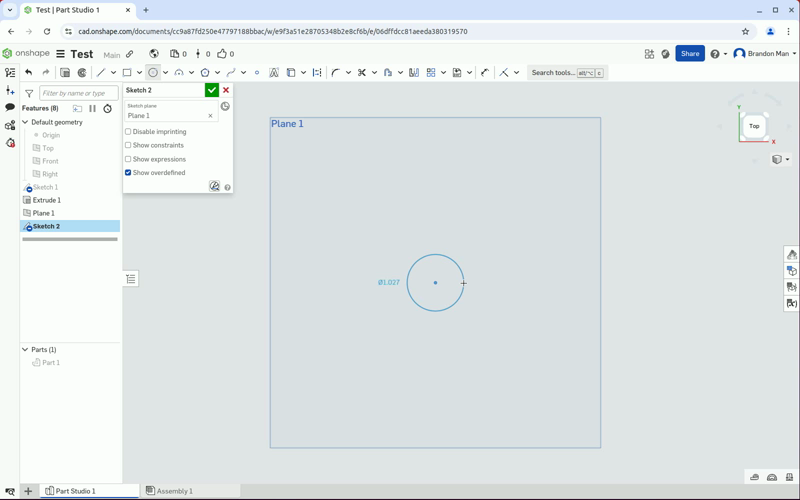
scroll(-6)
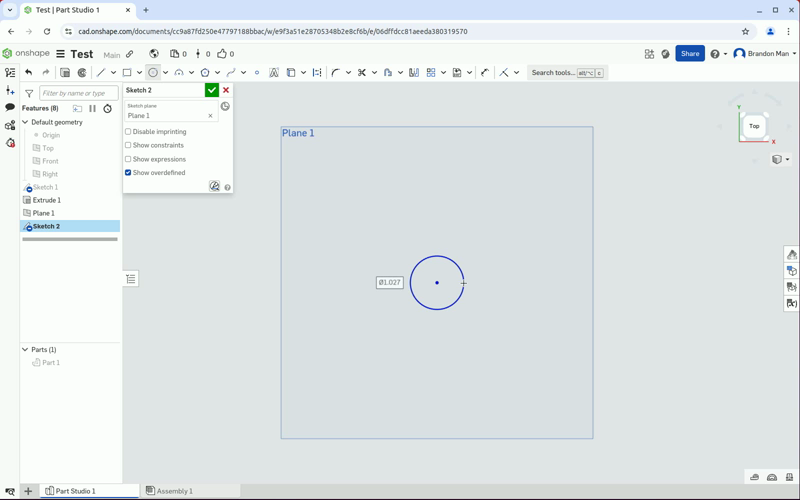
scroll(-6)
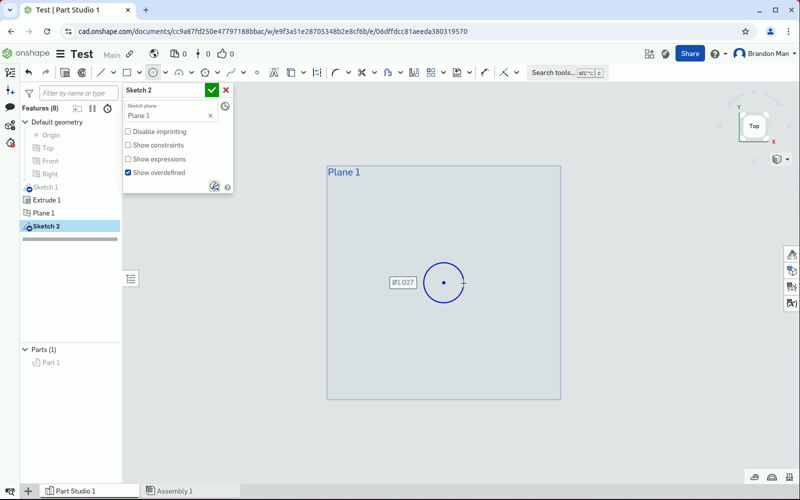
scroll(-6)
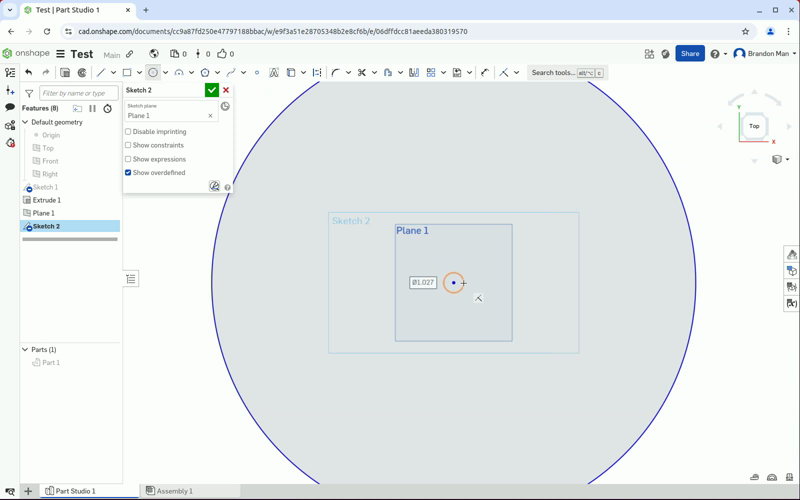
scroll(-6)
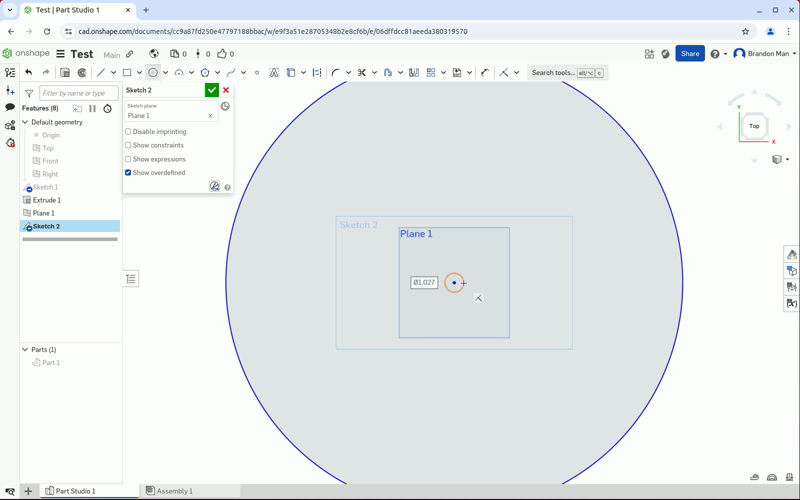
scroll(-6)
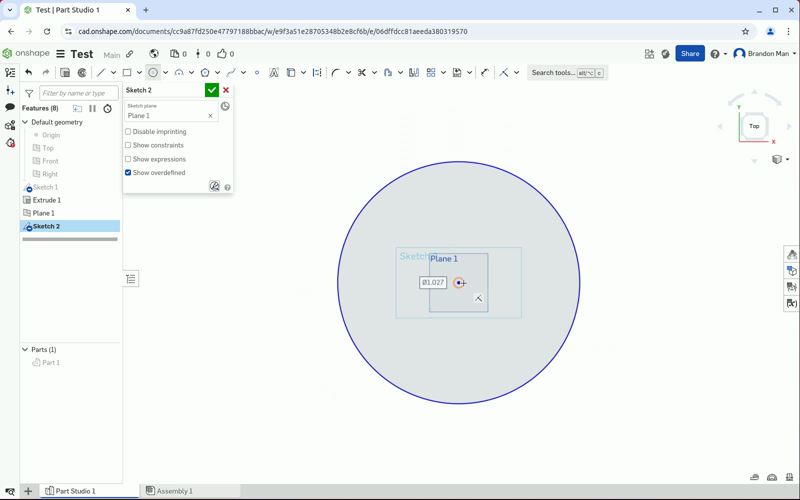
scroll(-6)
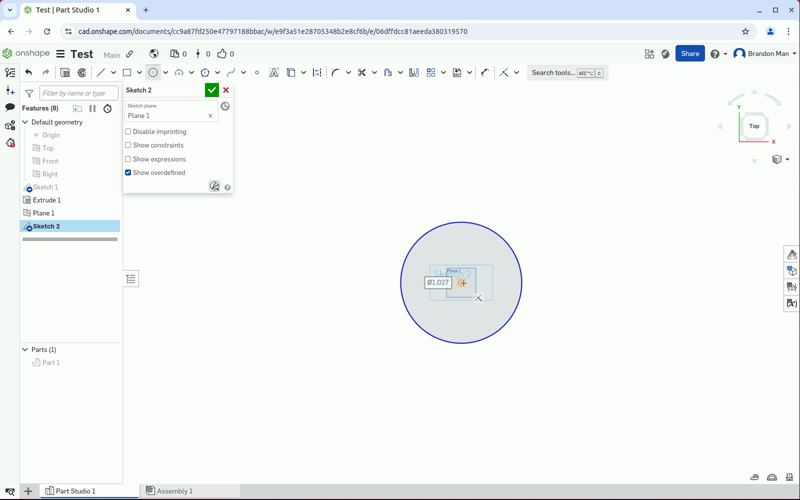
key(esc)
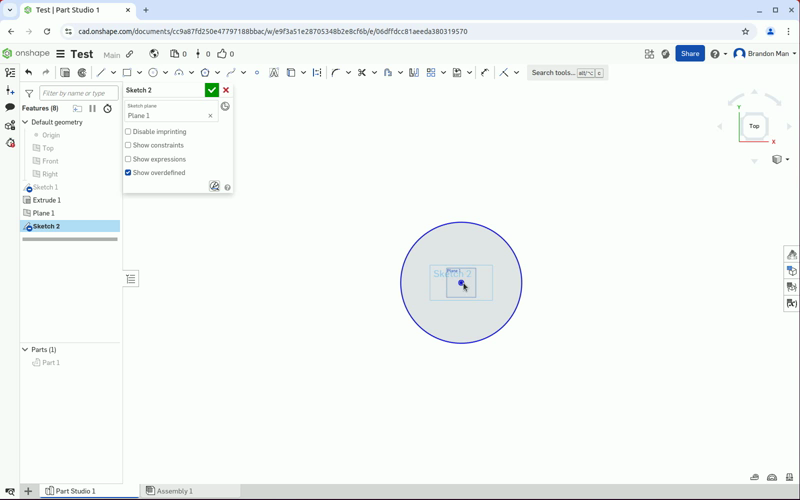
mouse_move(476, 284)
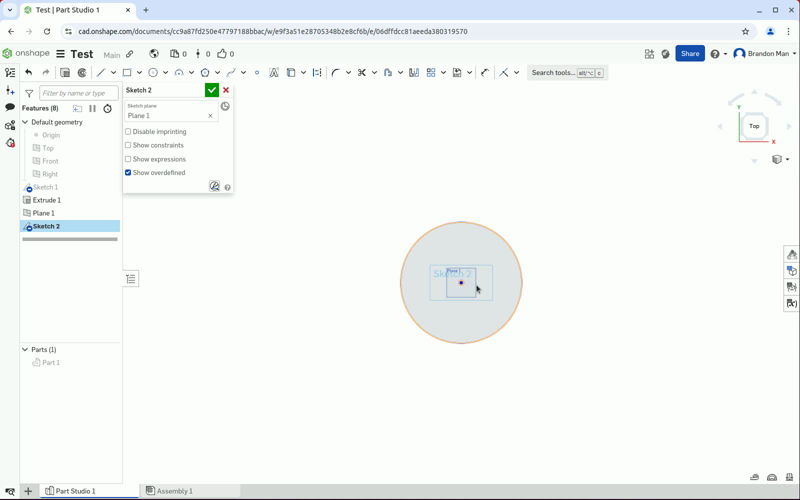
click(476, 284)
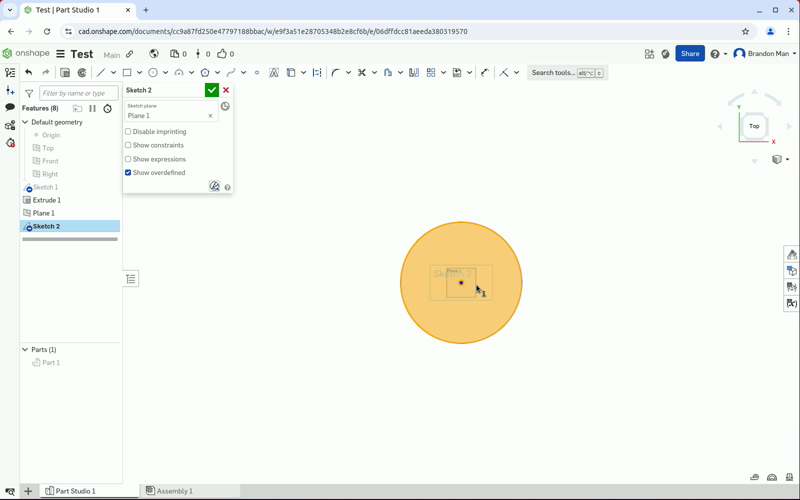
mouse_move(73, 352)
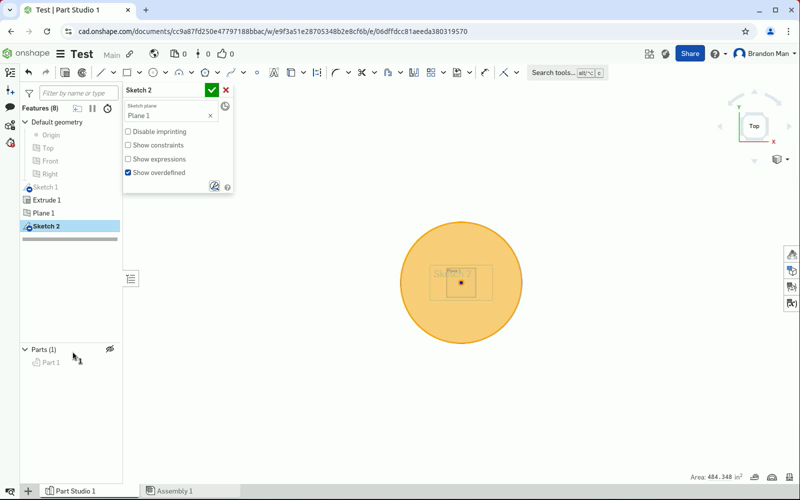
key(shift+y)
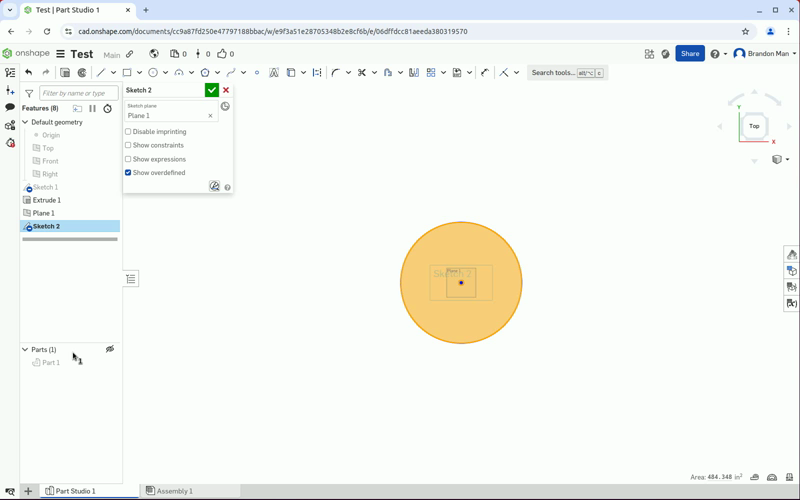
key(shift+e)
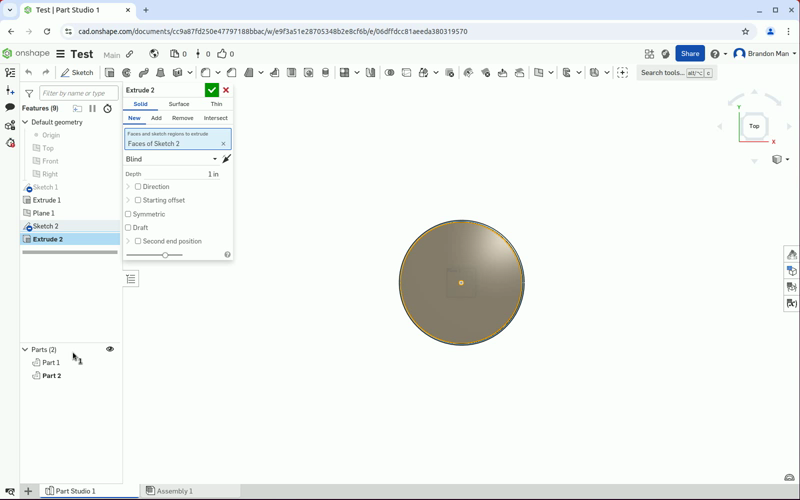
mouse_move(143, 106)
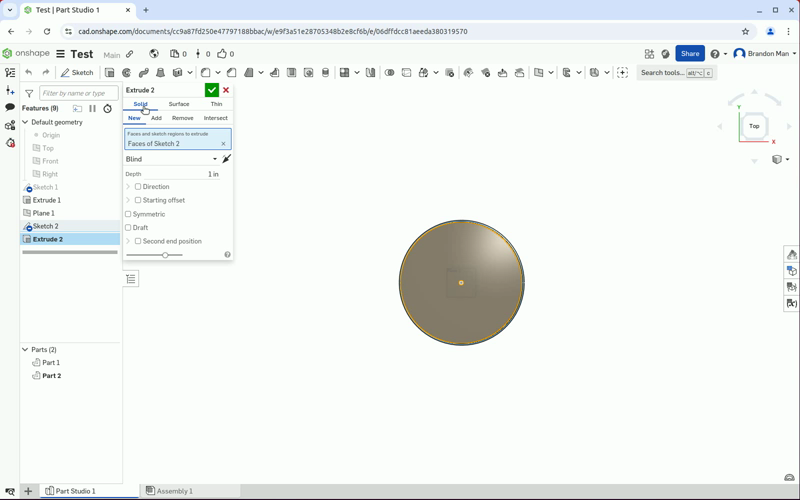
click(143, 106)
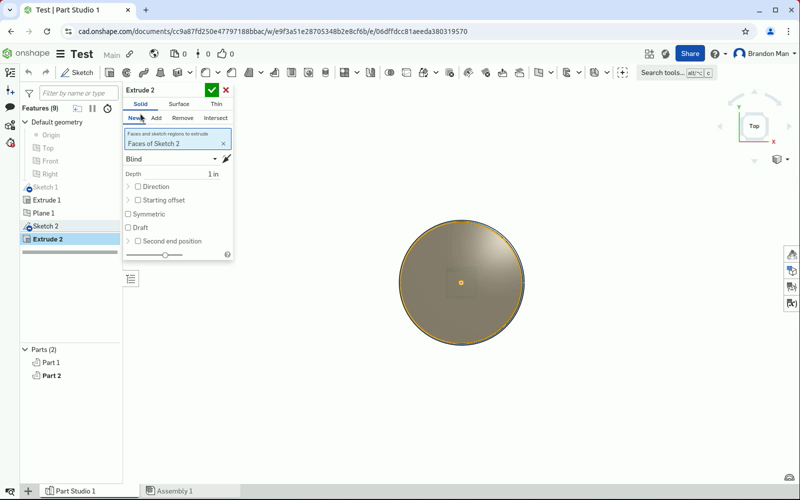
mouse_move(137, 120)
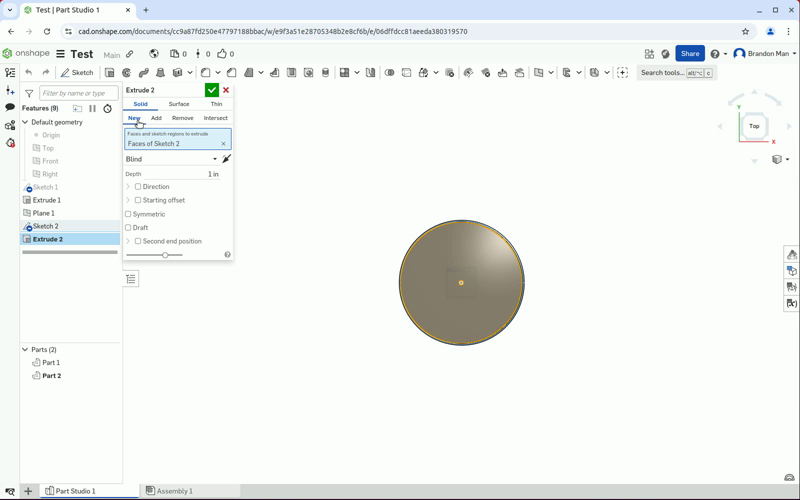
click(137, 120)
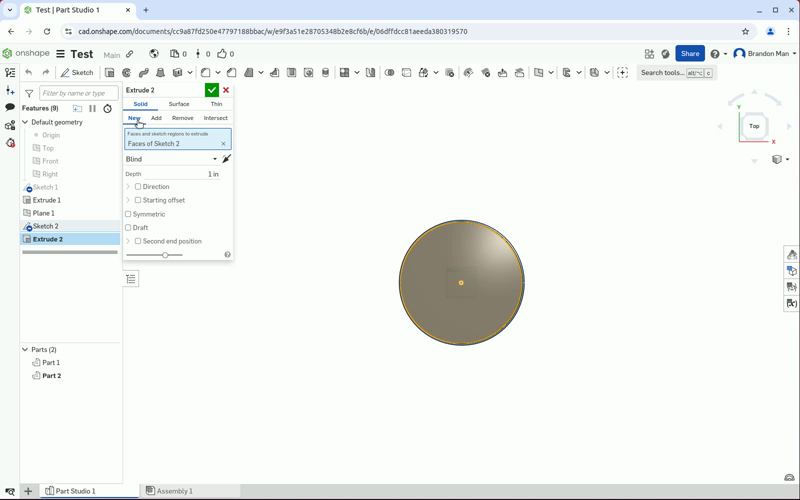
key(tab, 4)
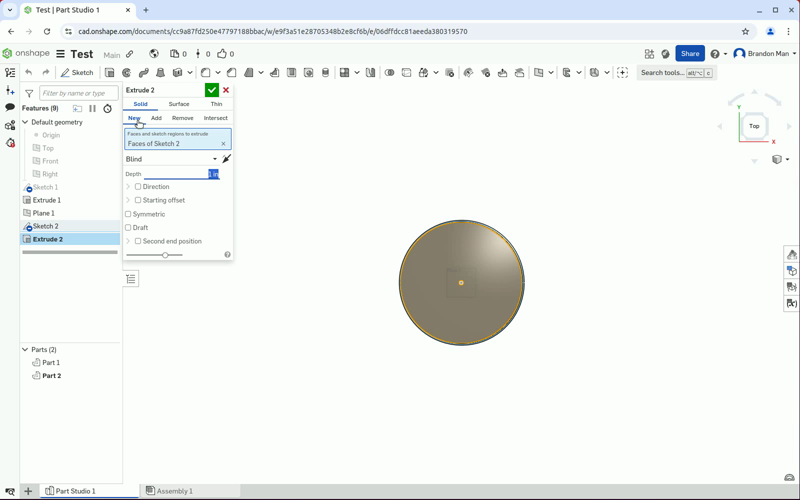
text(-1.444)
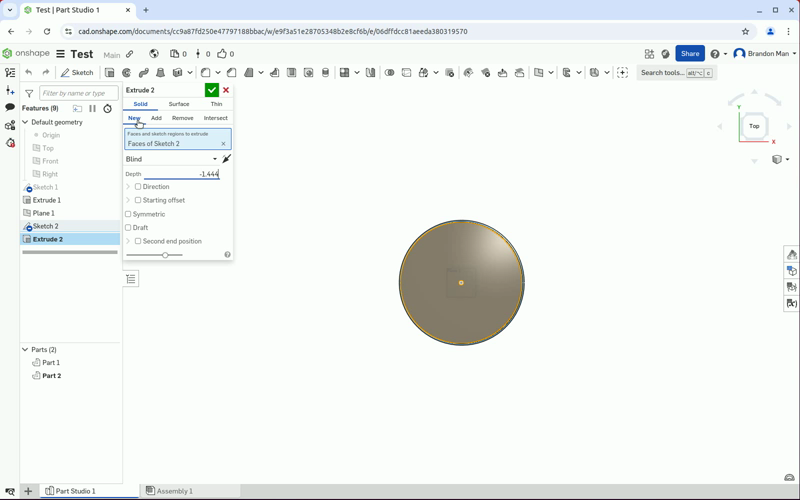
key(enter)
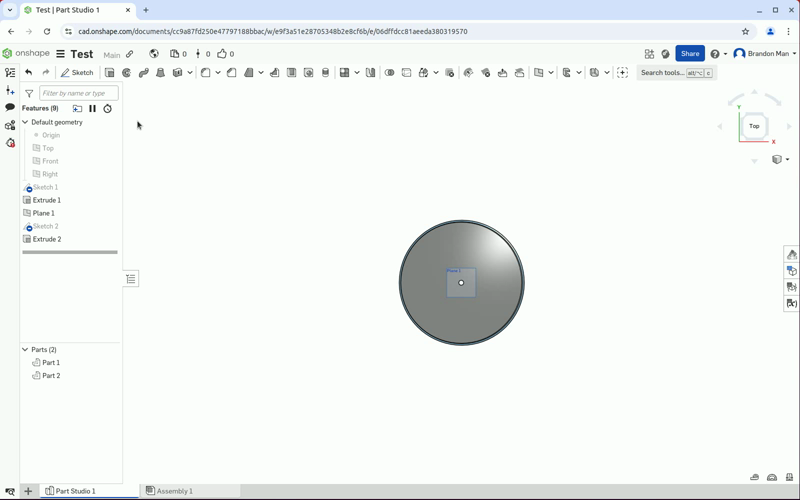
key(shift+h)
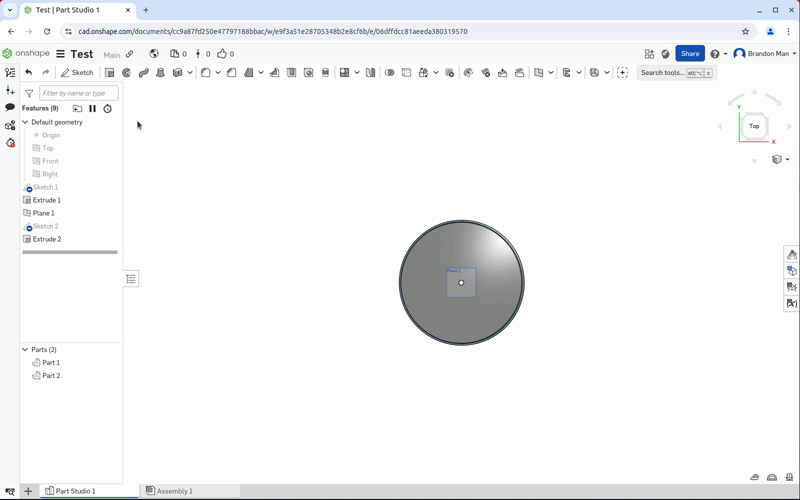
key(shift+h)
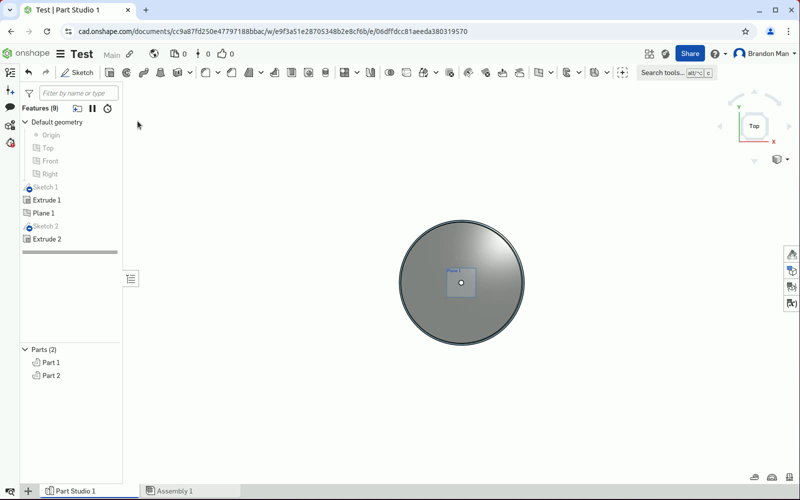
mouse_move(73, 189)
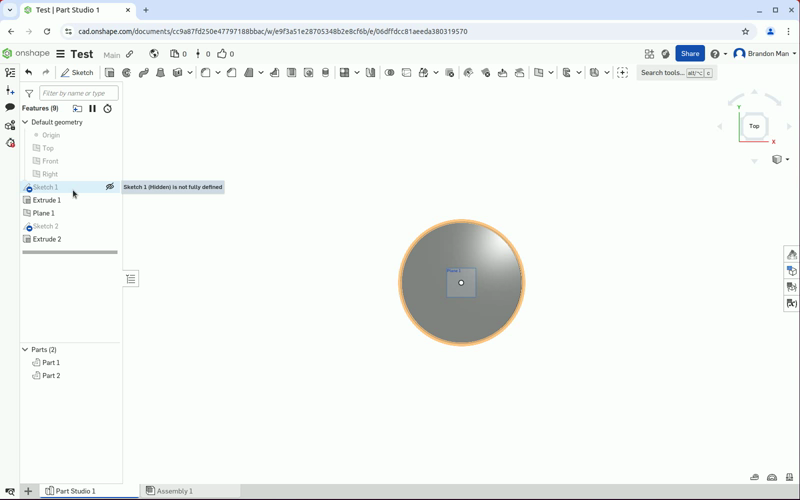
click(73, 189)
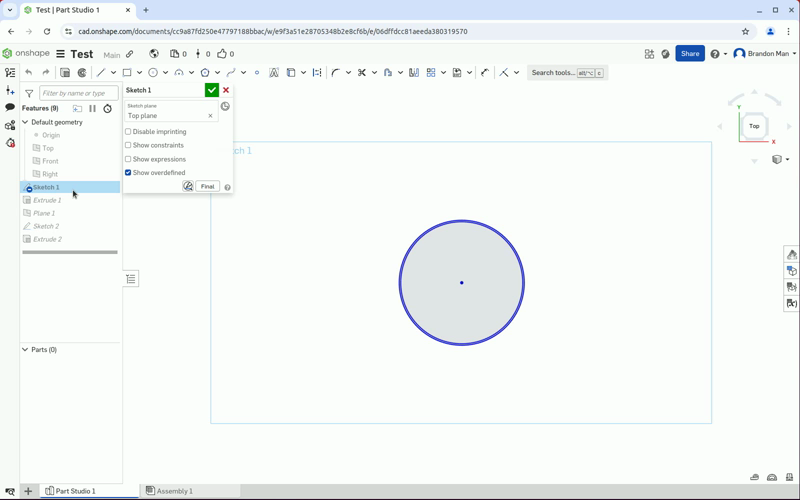
mouse_move(229, 92)
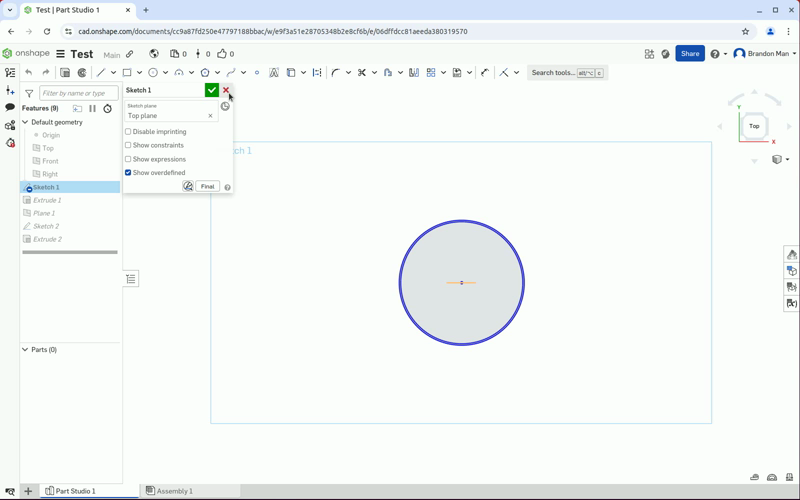
click(229, 92)
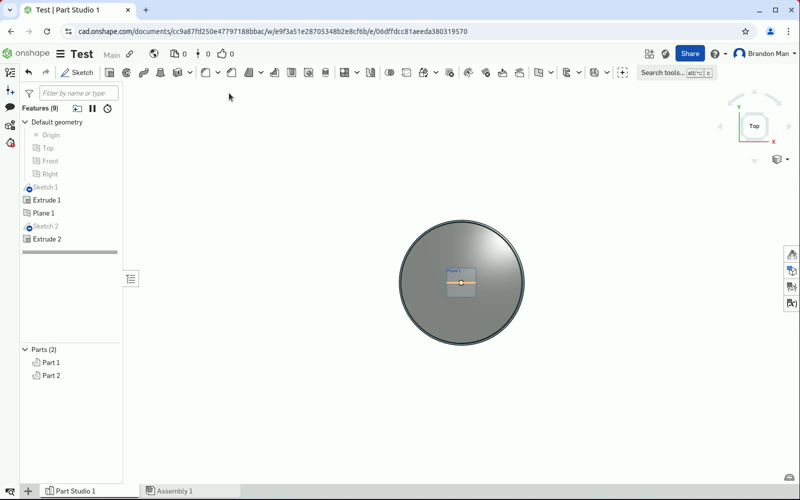
mouse_move(73, 352)
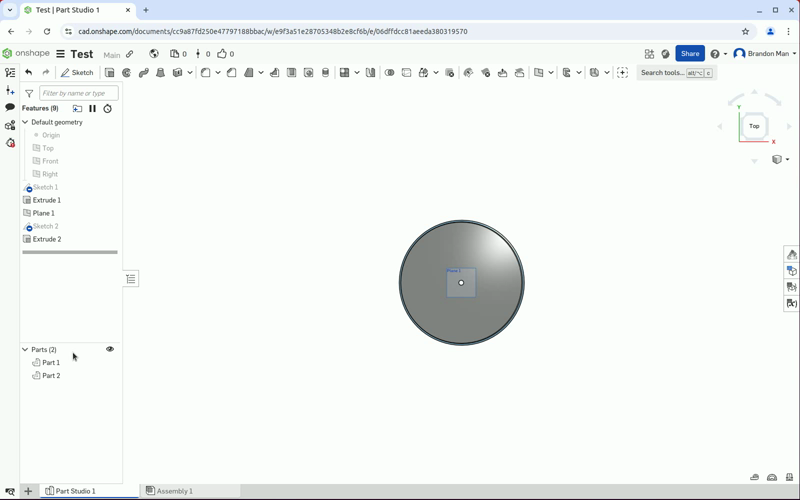
key(y)
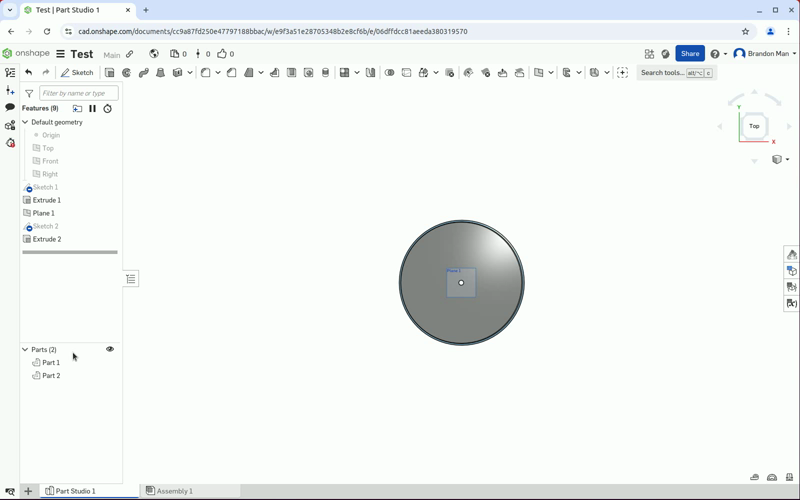
key(shift+p)
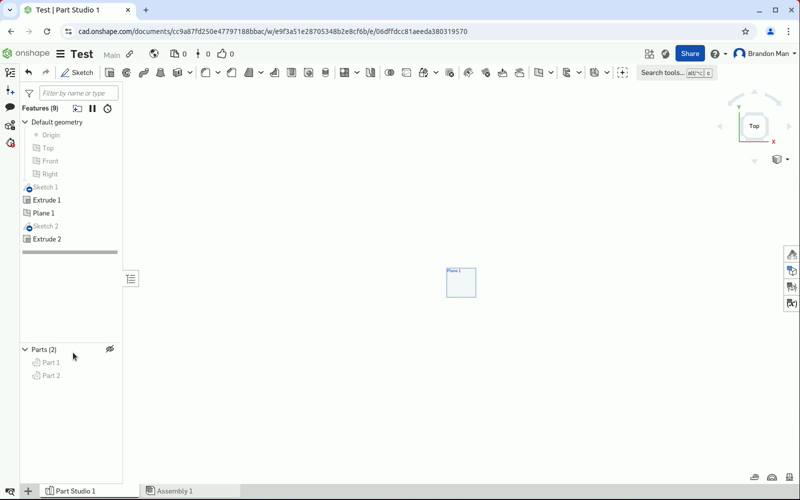
key(space)
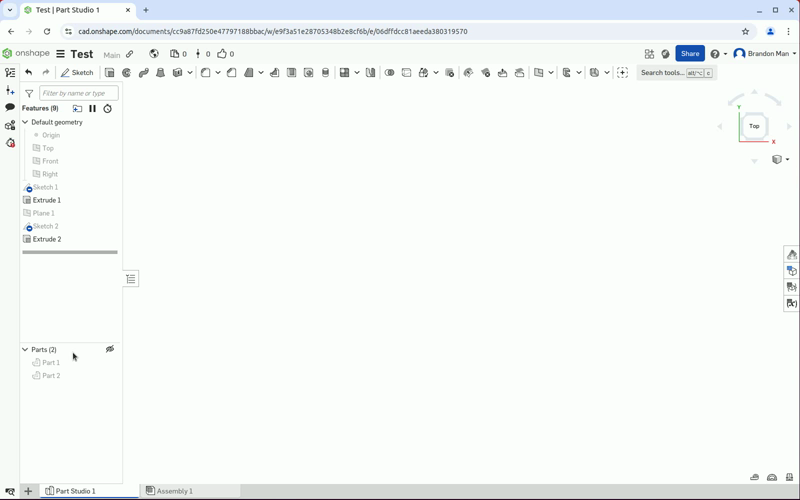
key_down(shift)
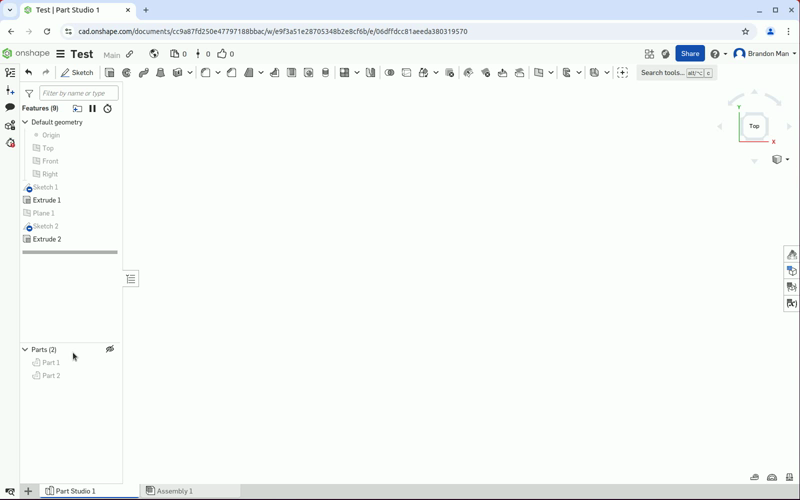
key(up)
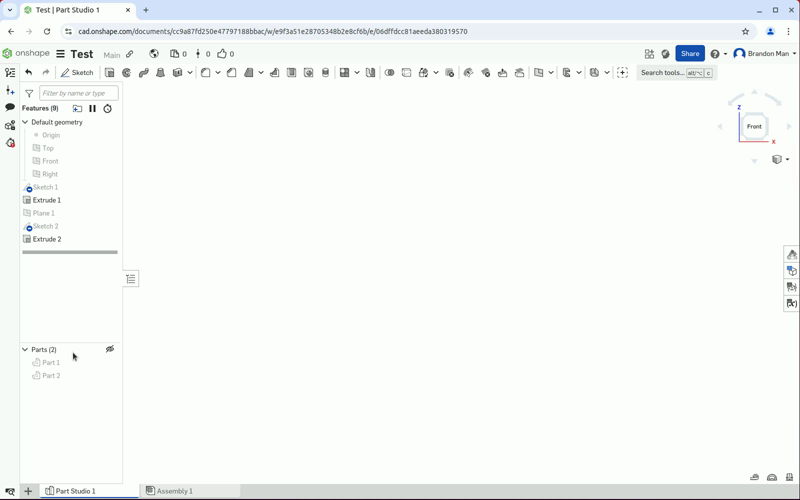
key_up(shift)
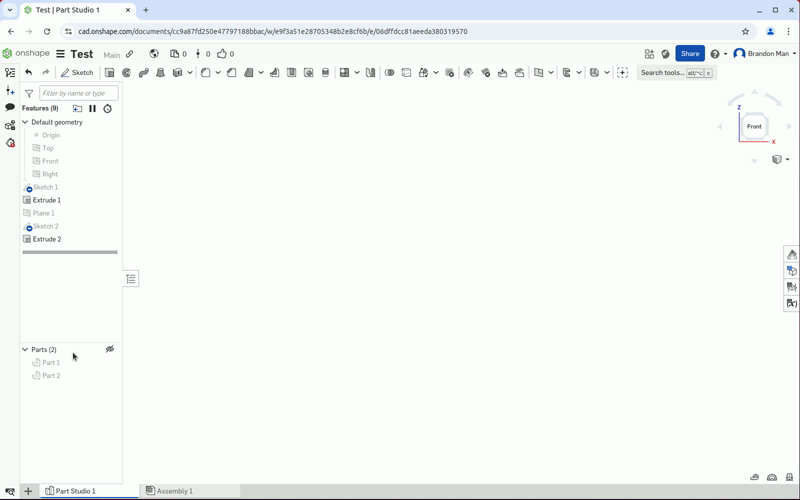
key(space)
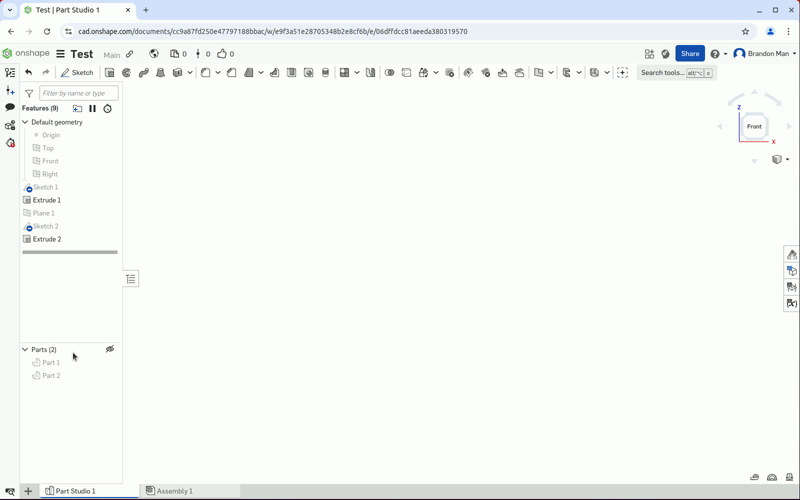
key_down(shift)
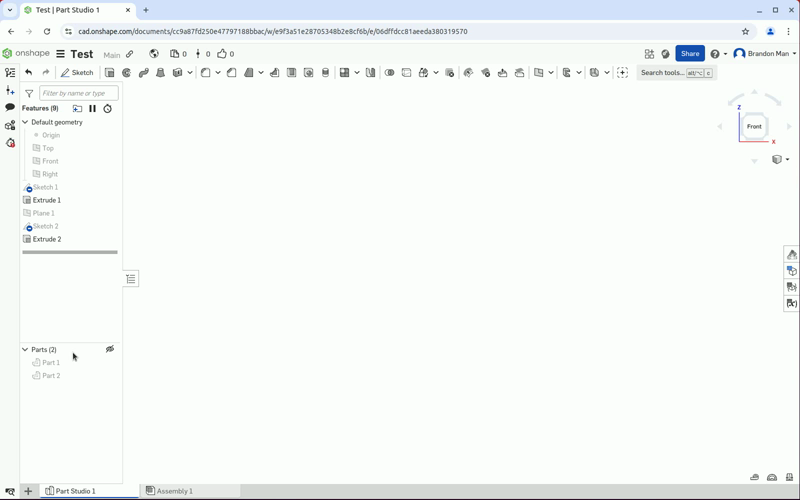
key(left)
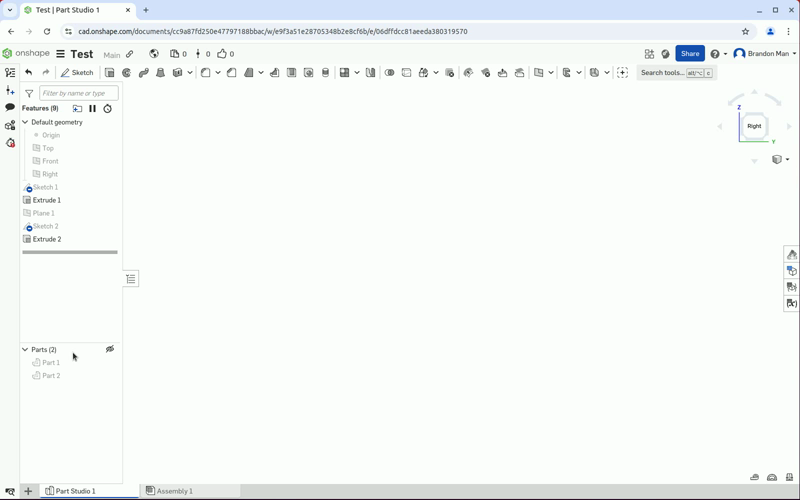
key_up(shift)
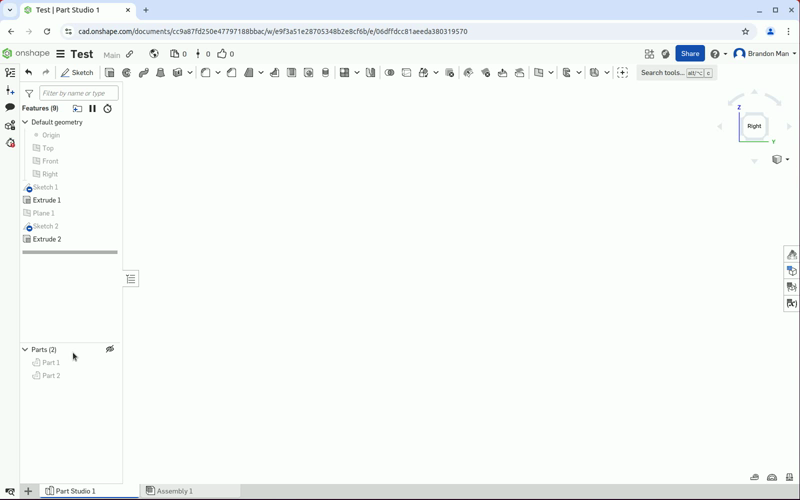
mouse_move(73, 352)
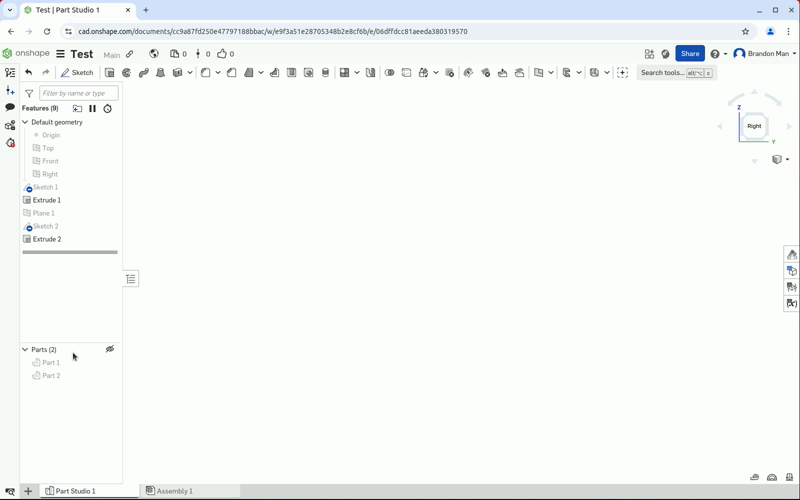
key(shift+y)
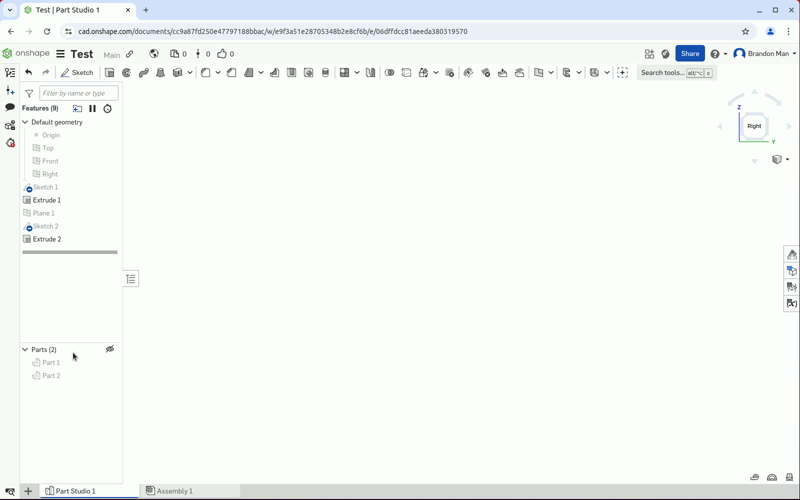
key(shift+s)
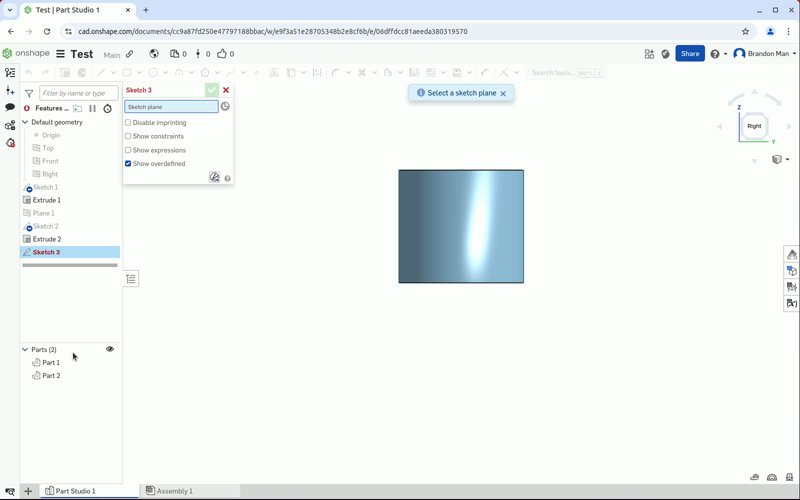
mouse_move(73, 176)
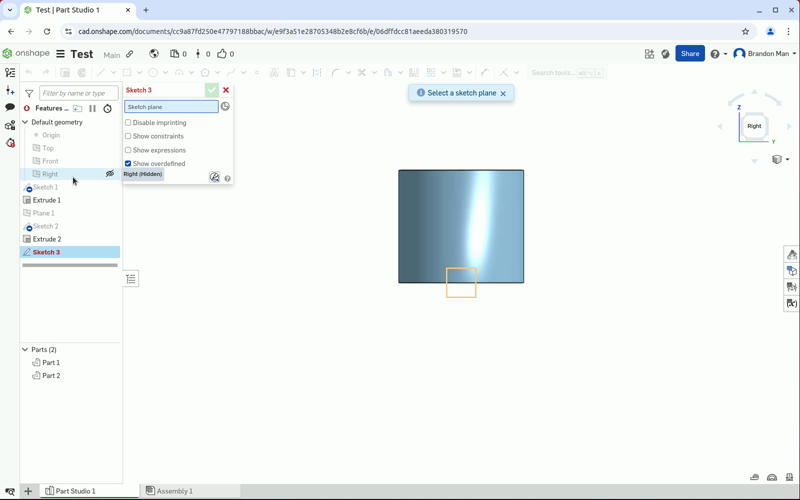
click(73, 176)
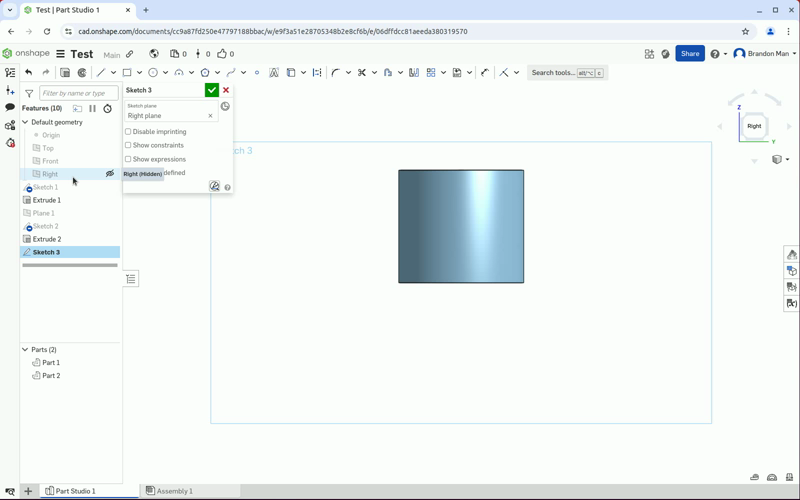
mouse_move(73, 352)
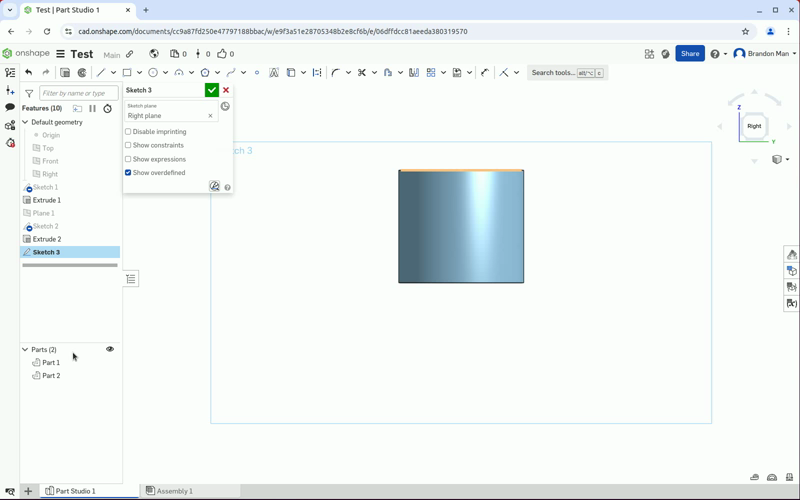
key(y)
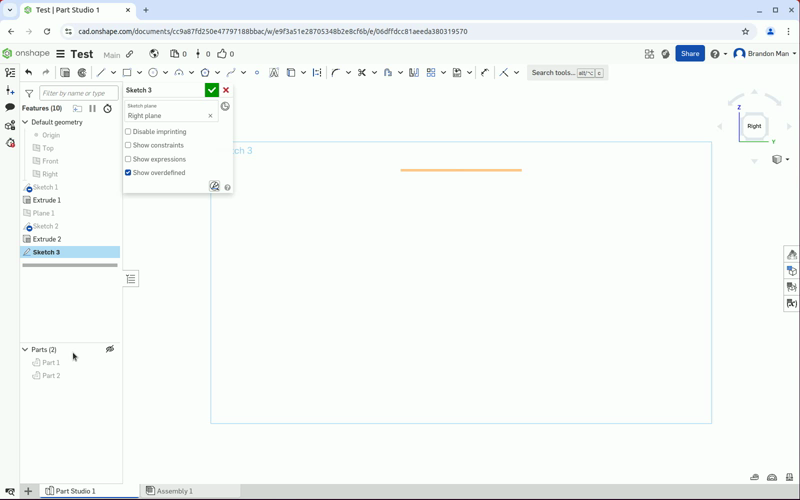
key(c)
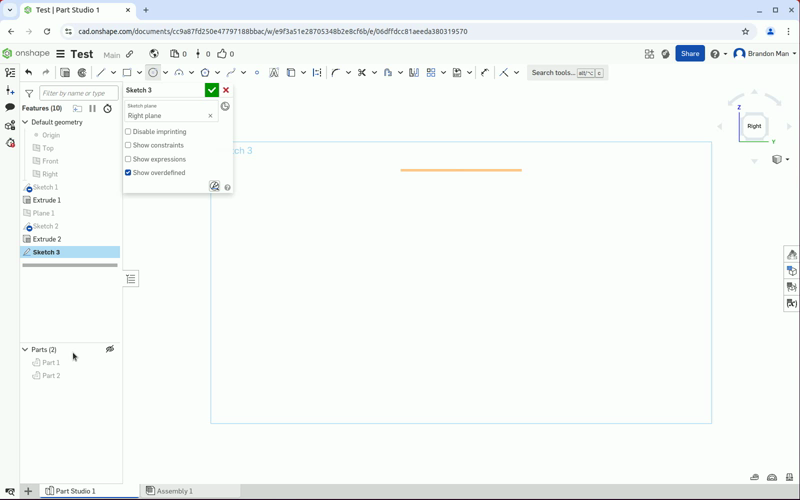
key_down(shift)
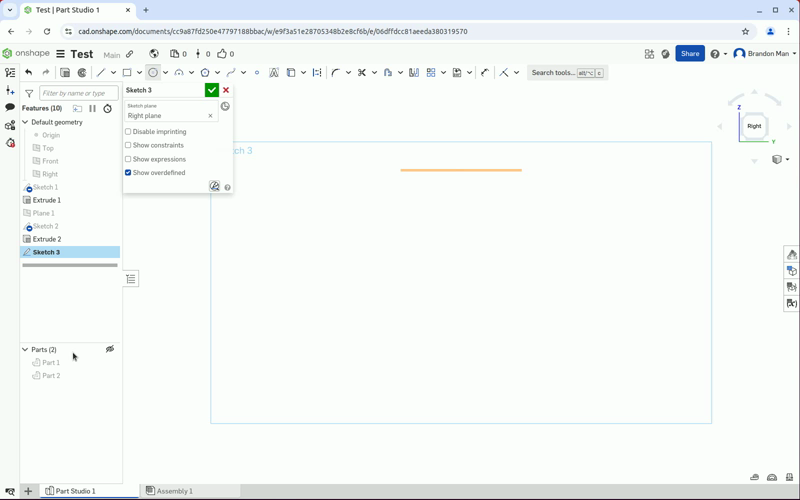
mouse_move(468, 244)
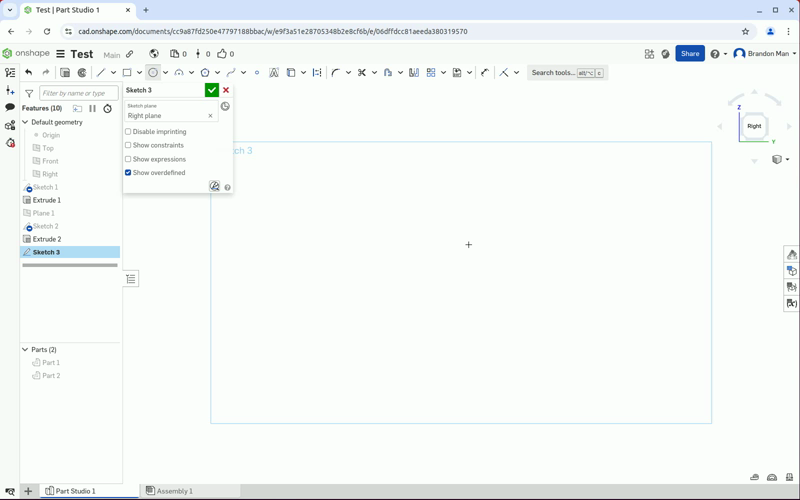
click(468, 244)
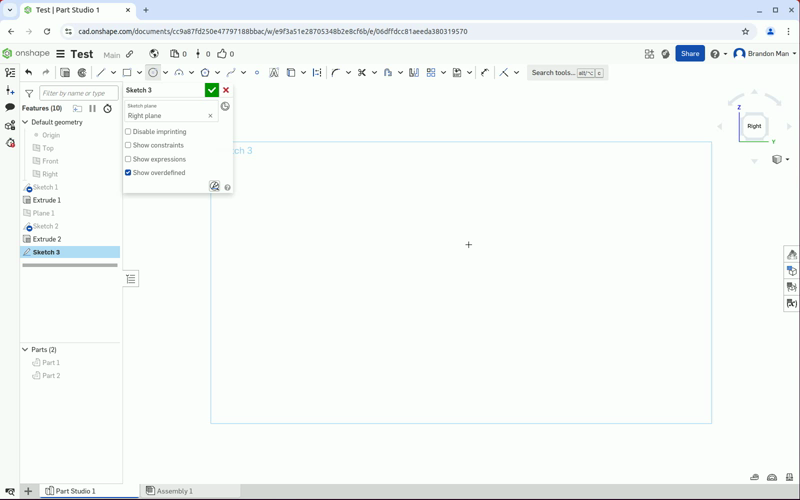
key_up(shift)
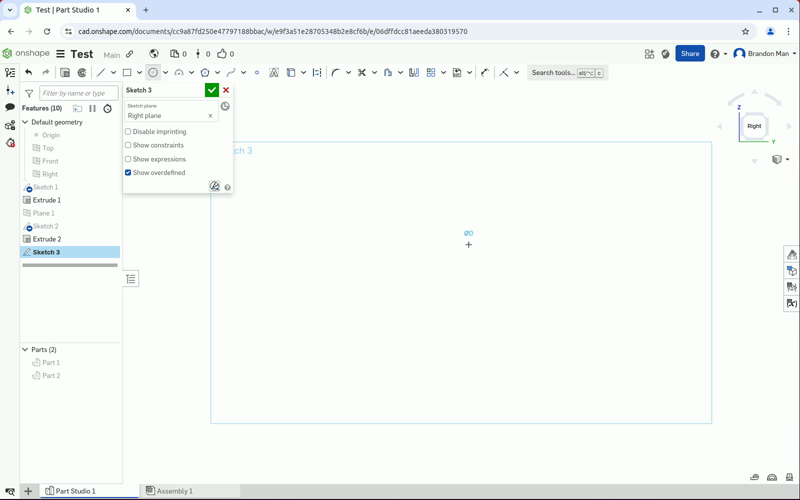
mouse_move(473, 244)
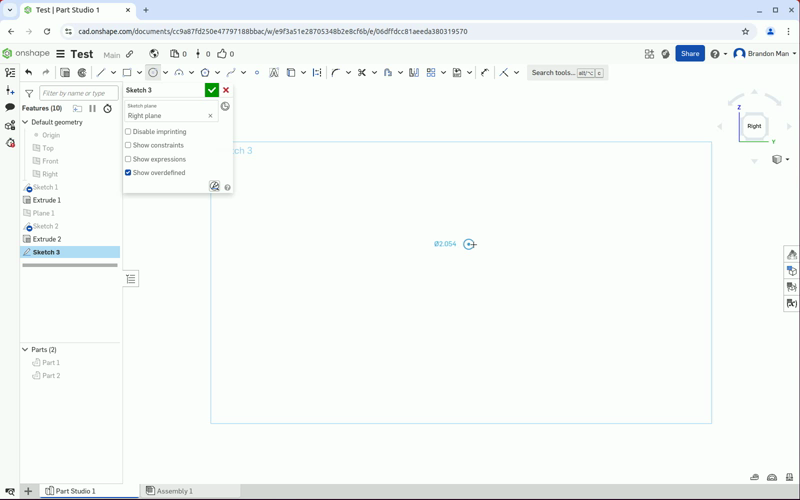
click(473, 244)
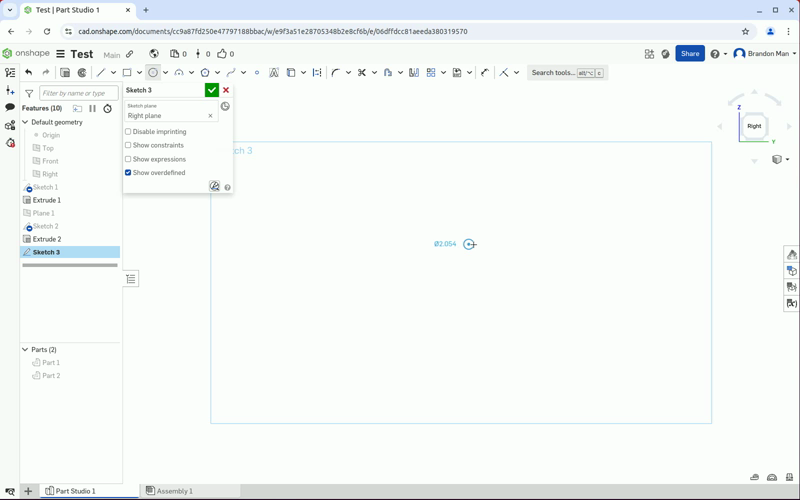
key(esc)
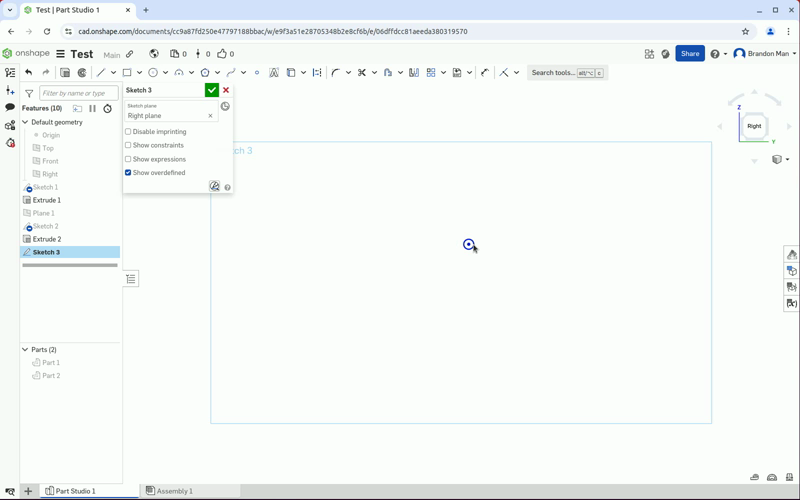
mouse_move(471, 241)
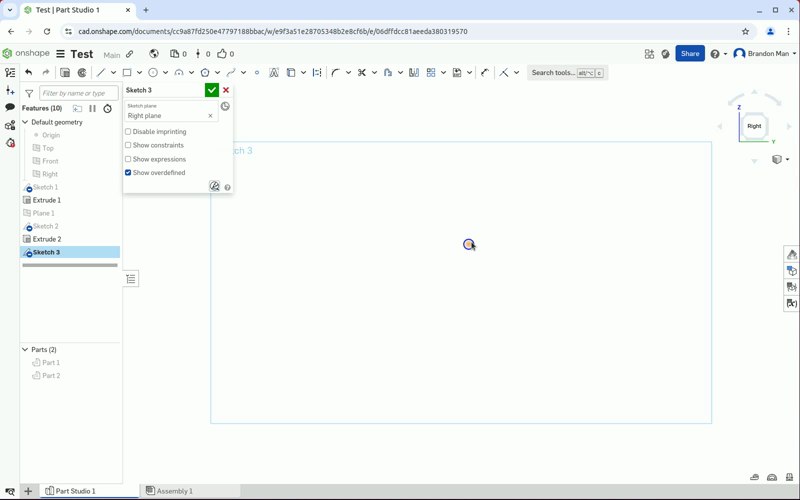
scroll(6)
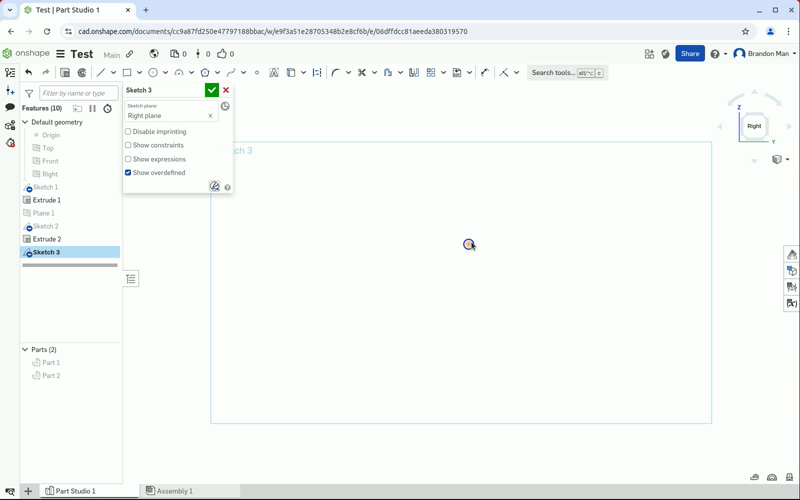
scroll(6)
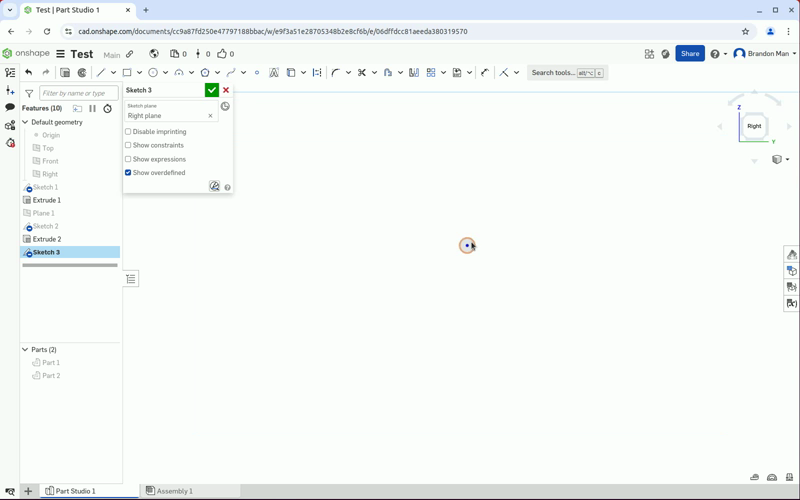
scroll(6)
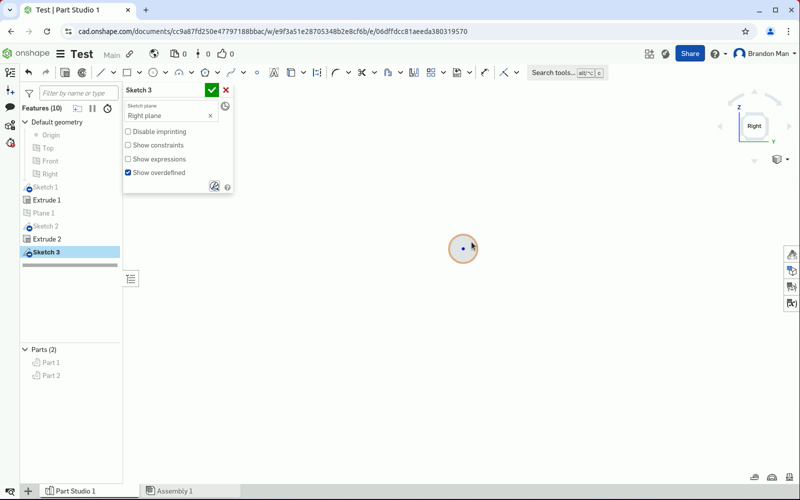
scroll(6)
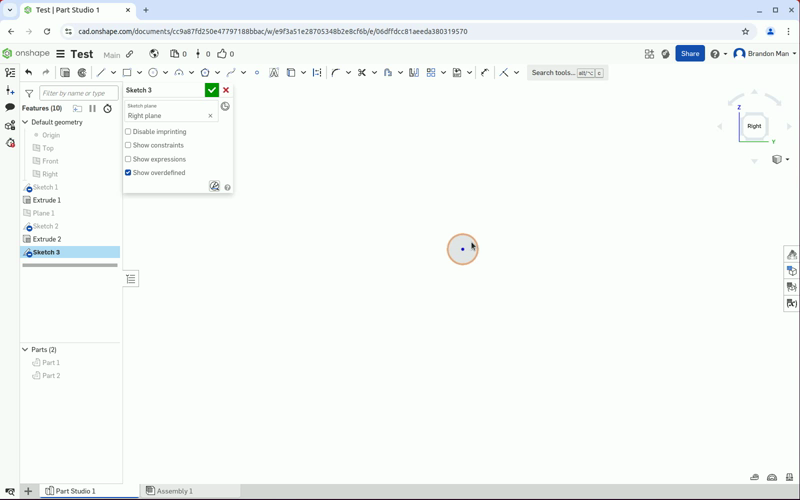
scroll(6)
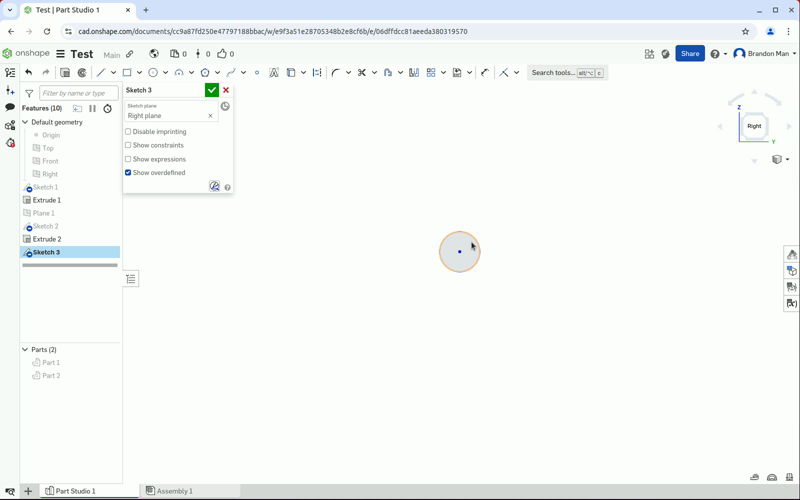
scroll(6)
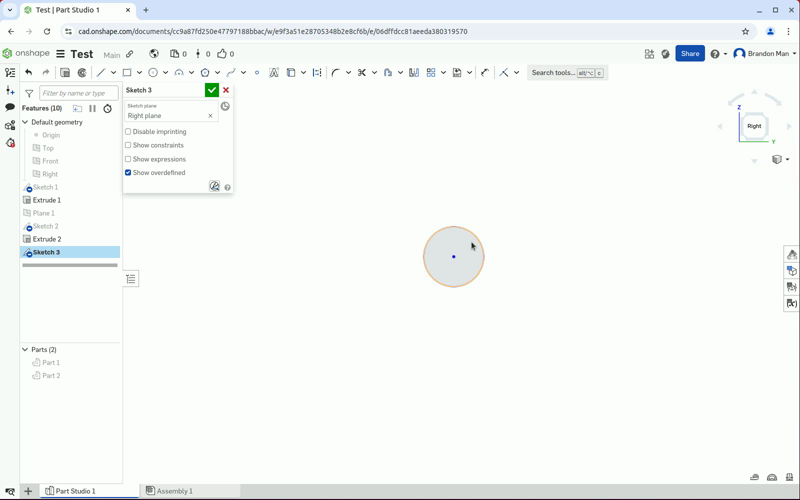
scroll(6)
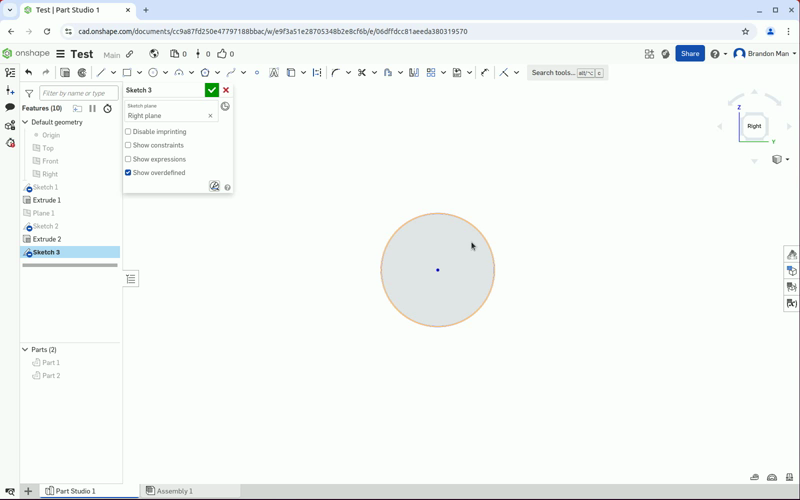
click(471, 241)
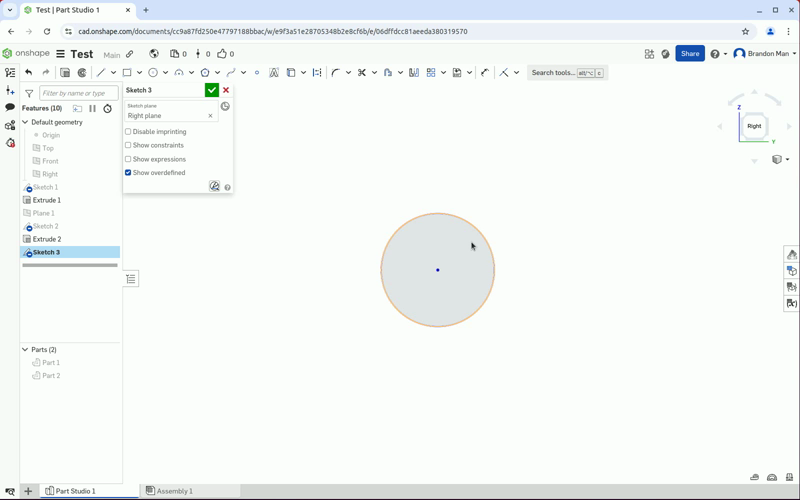
scroll(-6)
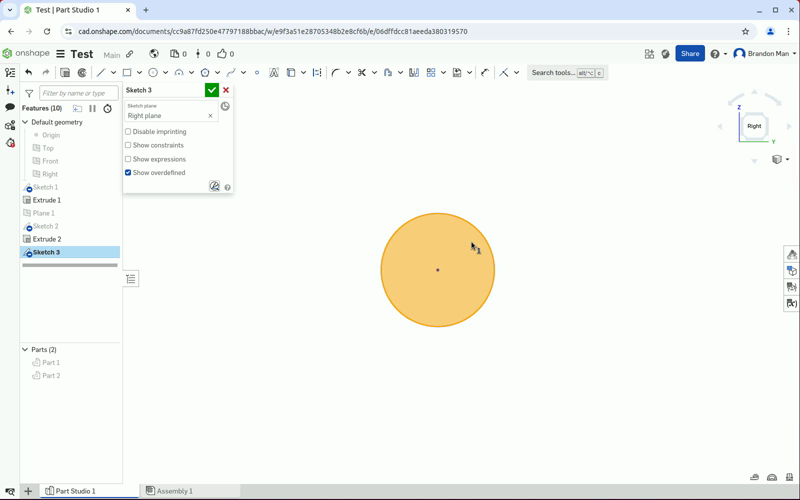
scroll(-6)
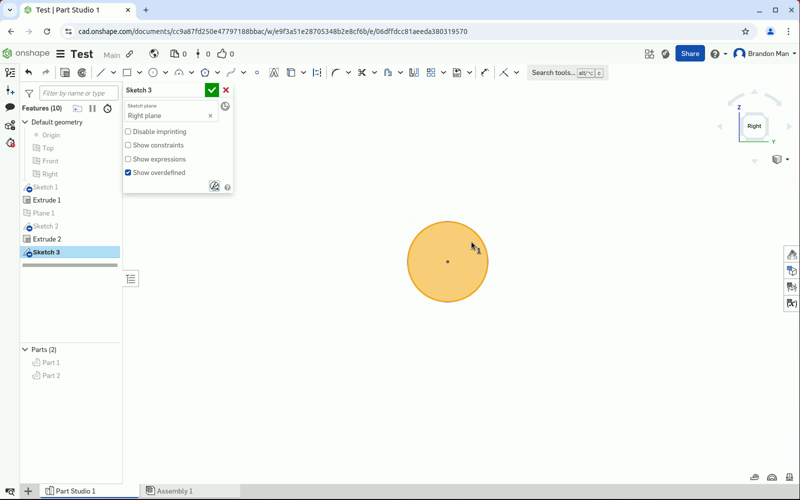
scroll(-6)
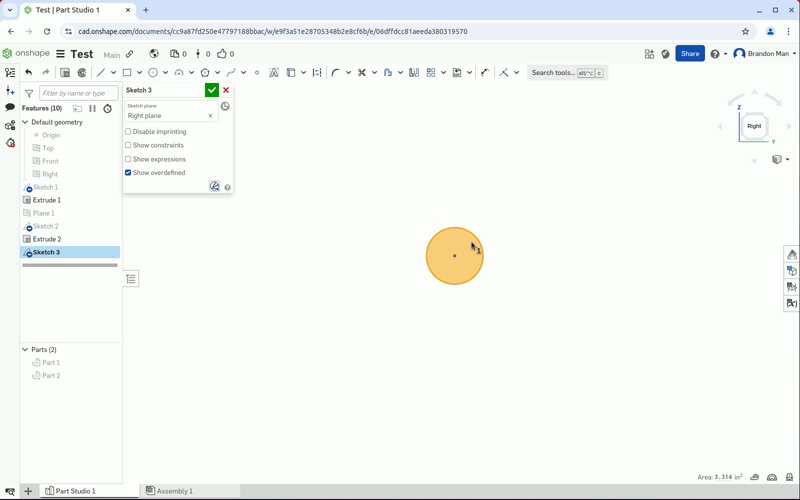
scroll(-6)
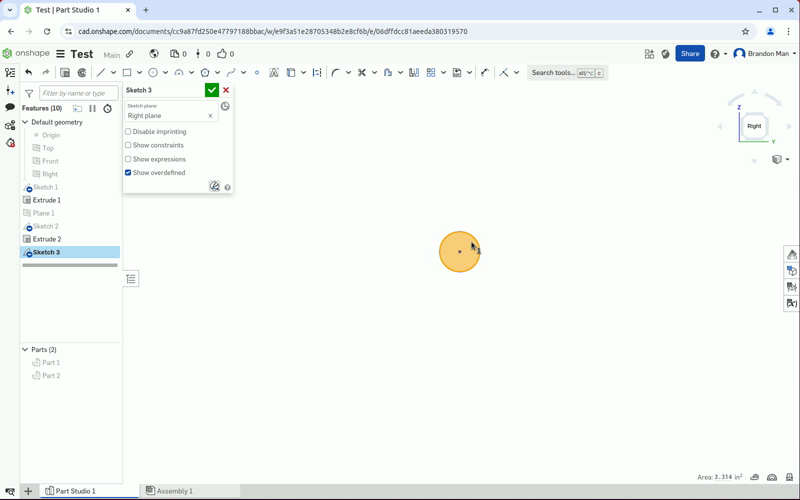
scroll(-6)
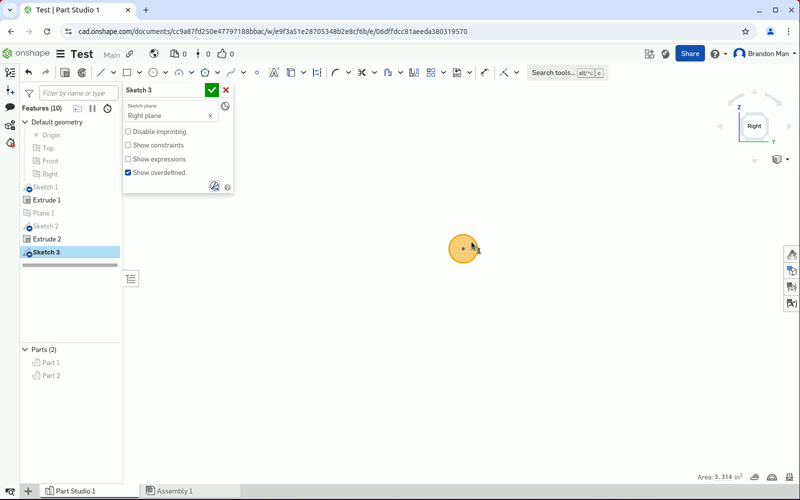
scroll(-6)
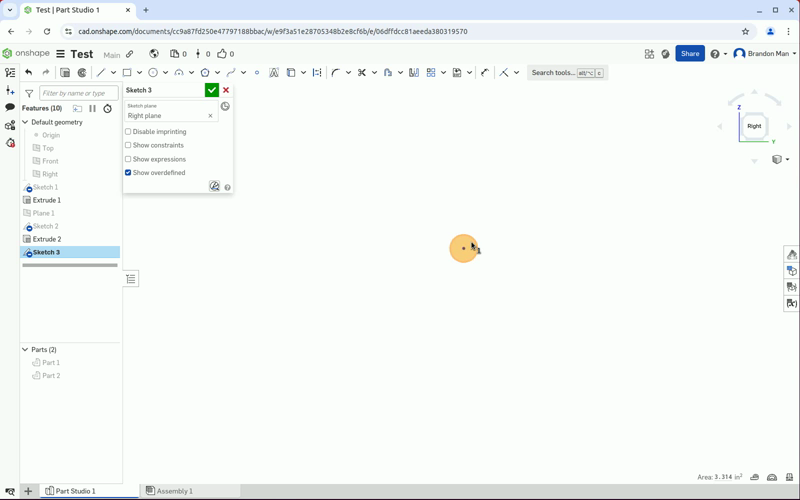
scroll(-6)
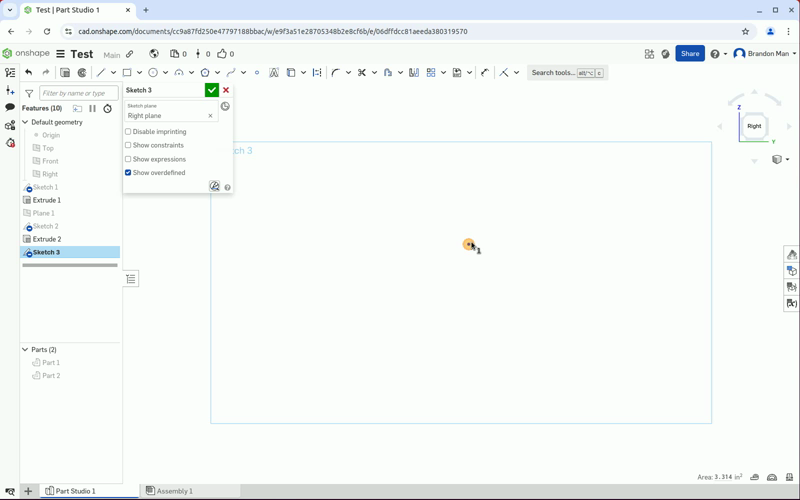
mouse_move(73, 352)
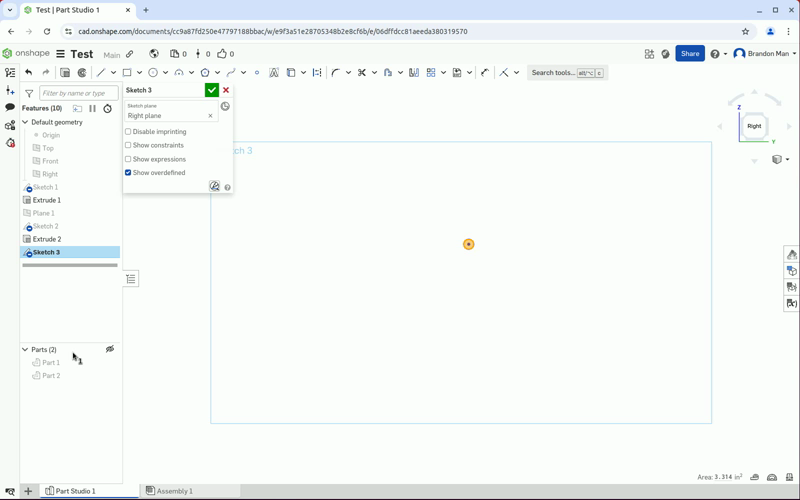
key(shift+y)
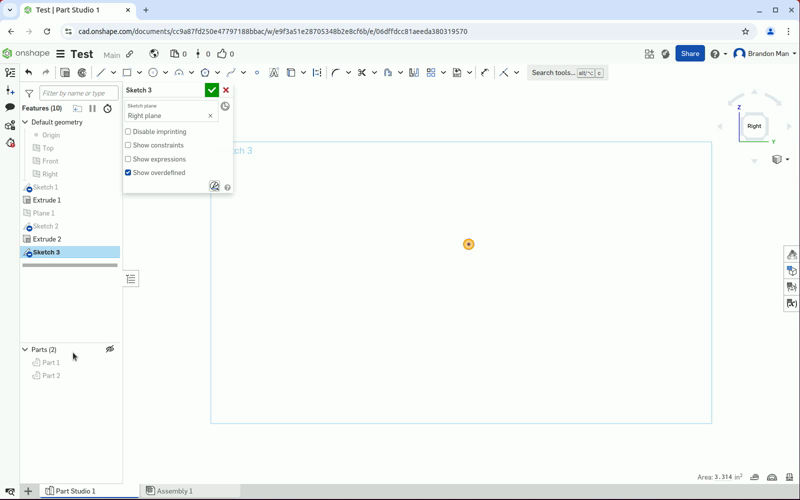
key(shift+e)
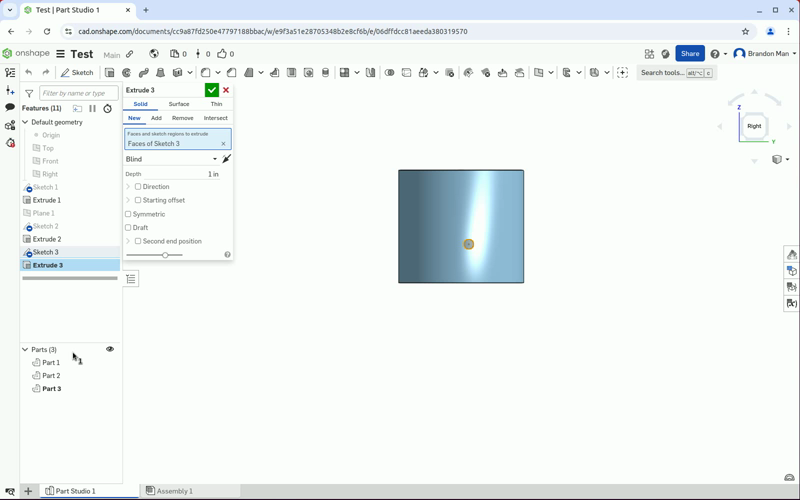
mouse_move(143, 106)
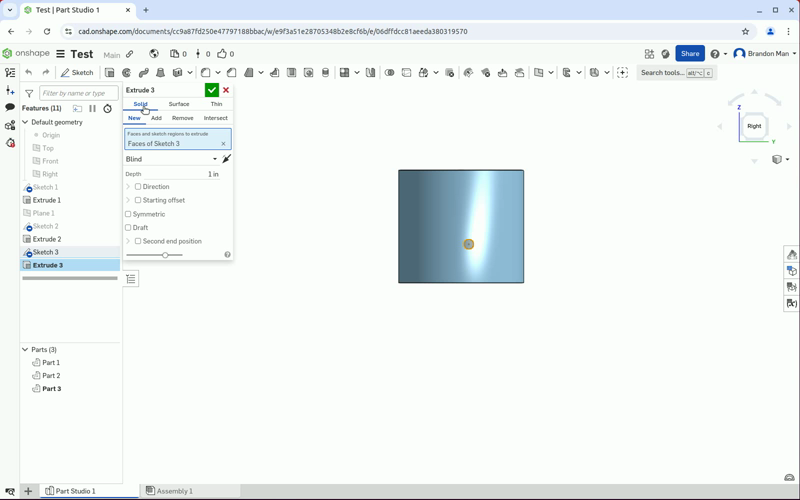
click(143, 106)
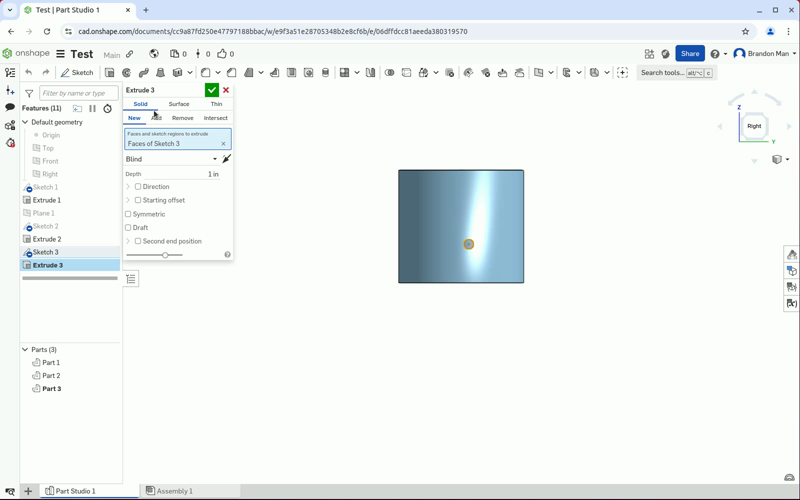
mouse_move(186, 120)
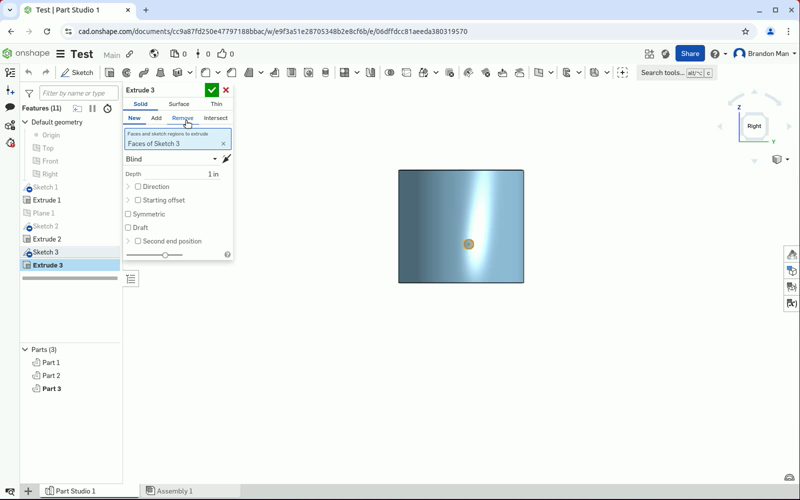
click(186, 120)
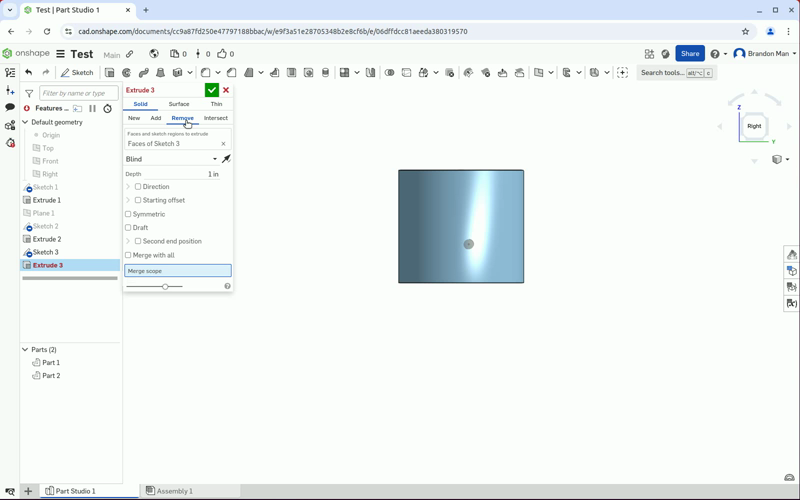
key(tab, 4)
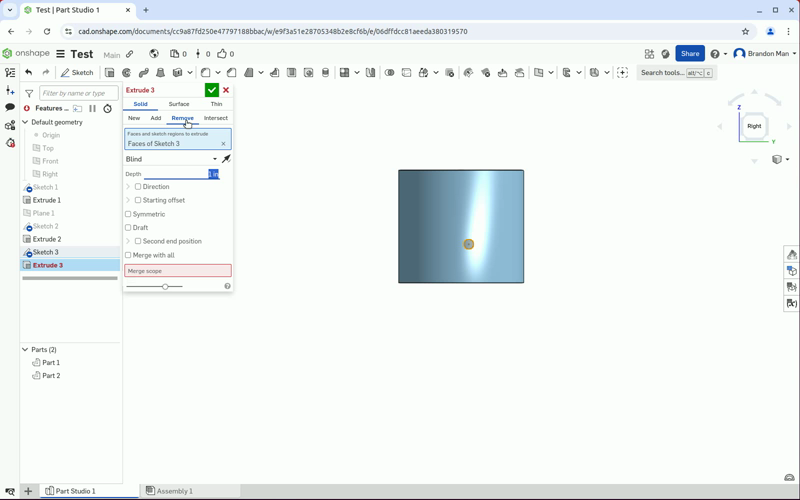
text(-30.57)
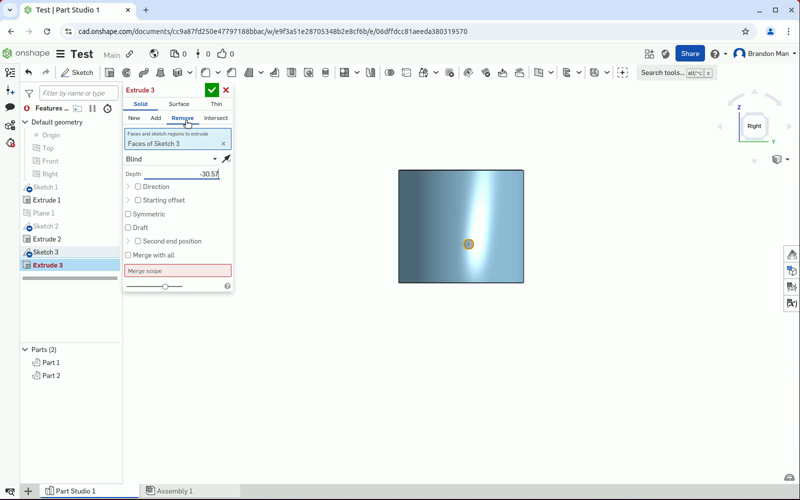
key(tab, 6)
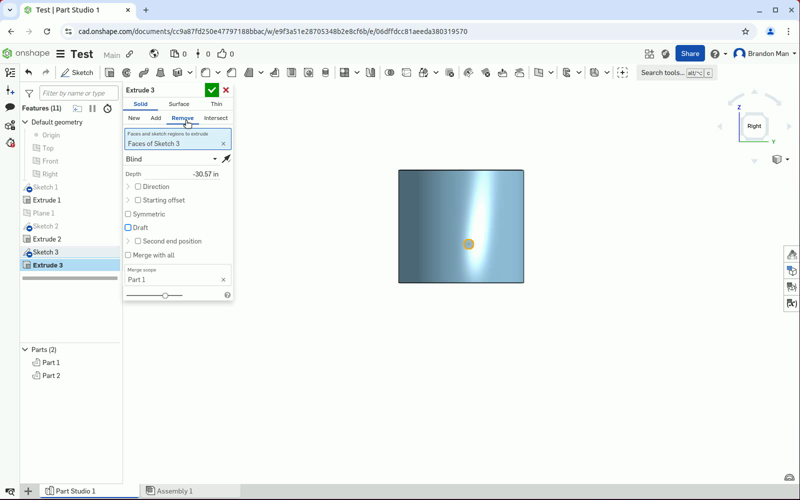
key(space)
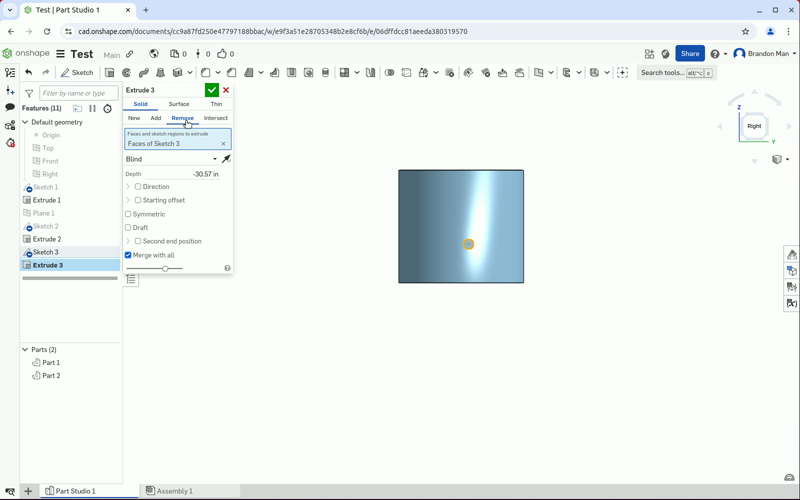
key(enter)
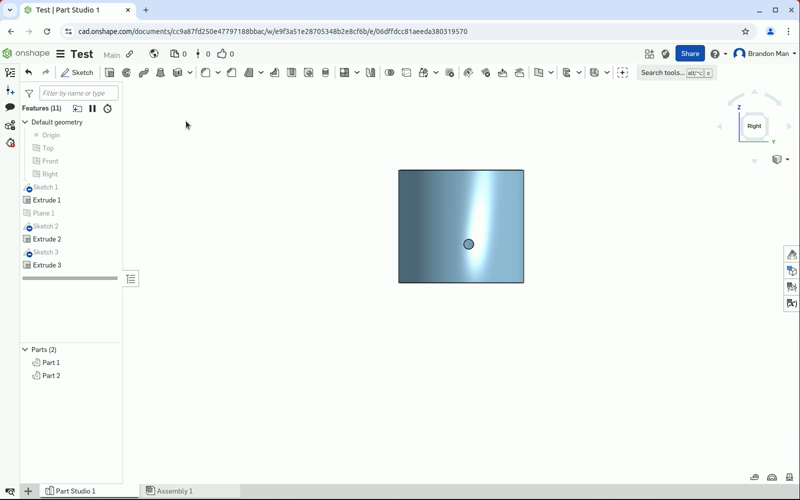
key(shift+h)
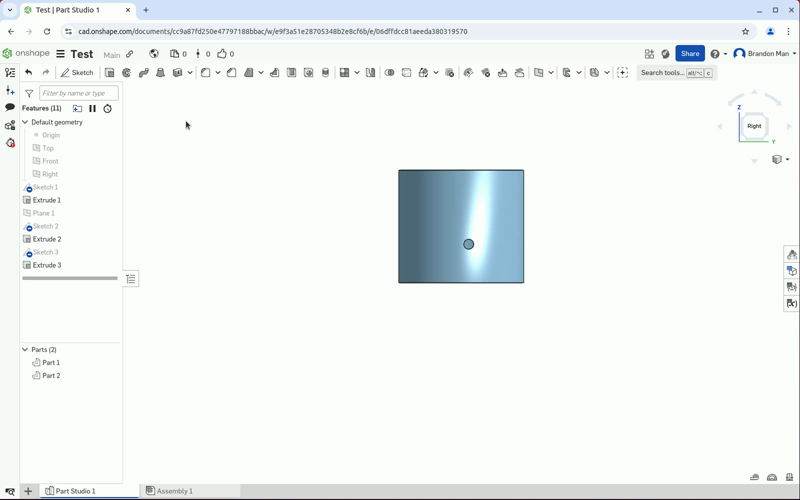
key(shift+h)
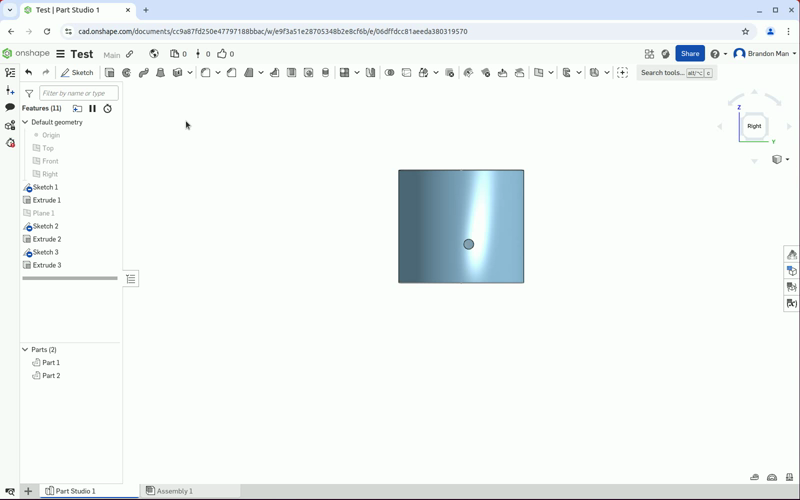
key(shift+7)
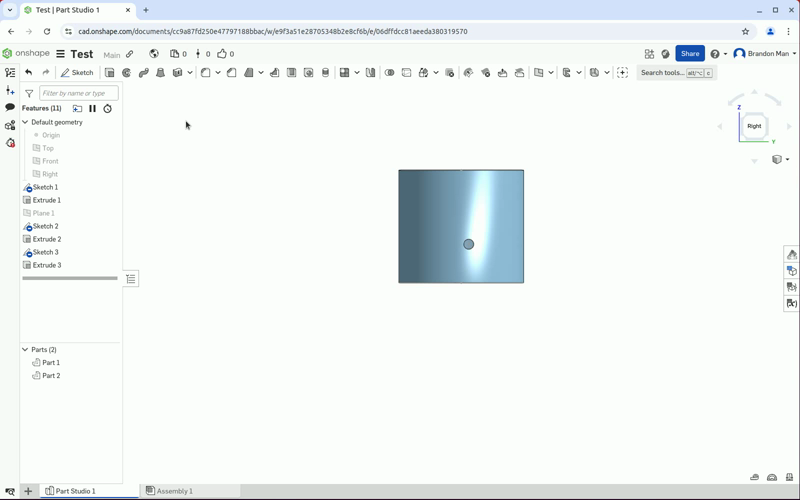
key(right, 2)
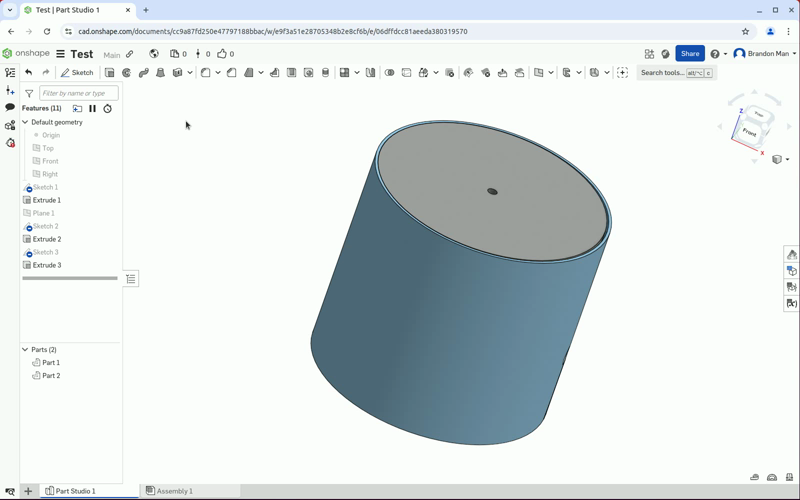
key(down, 2)
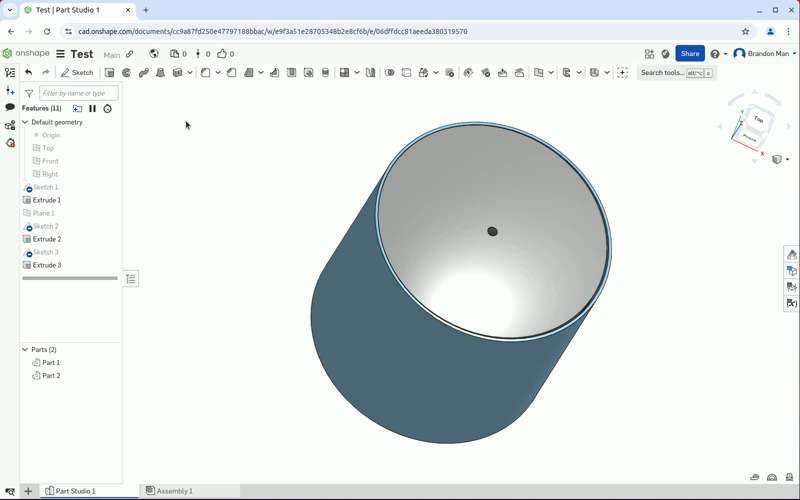
key(up, 2)
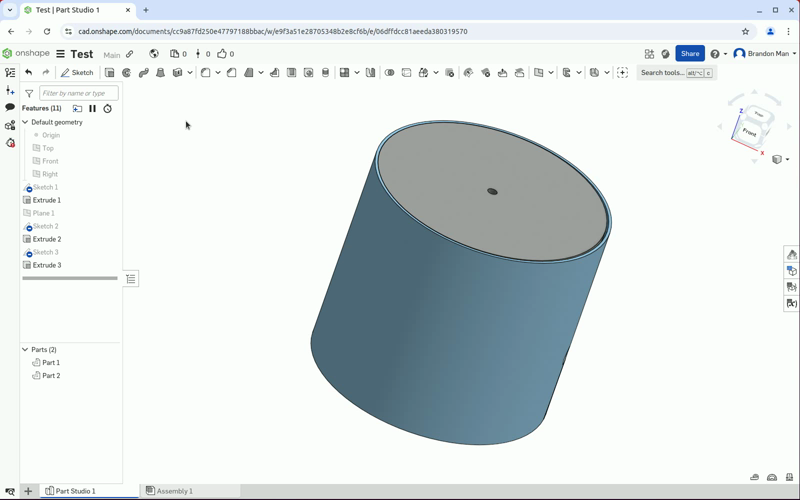
key(left, 2)
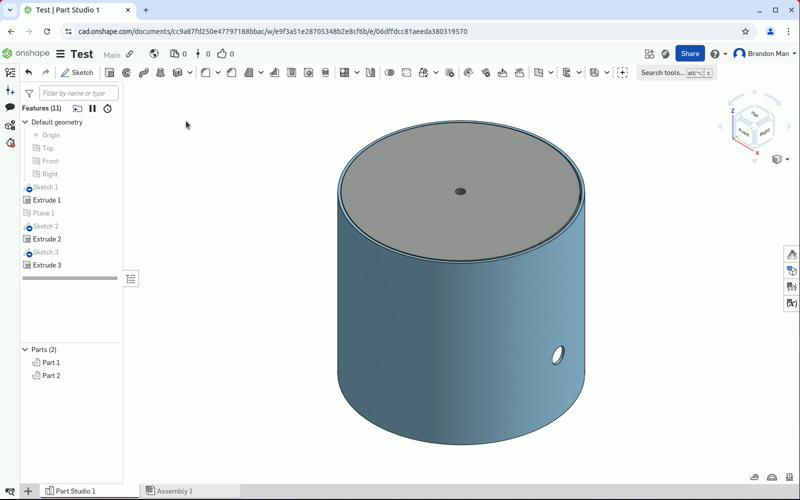
mouse_move(73, 189)
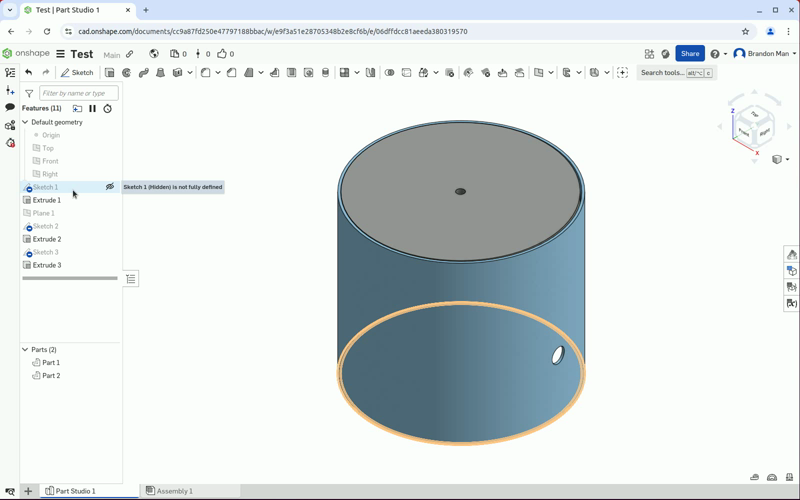
click(73, 189)